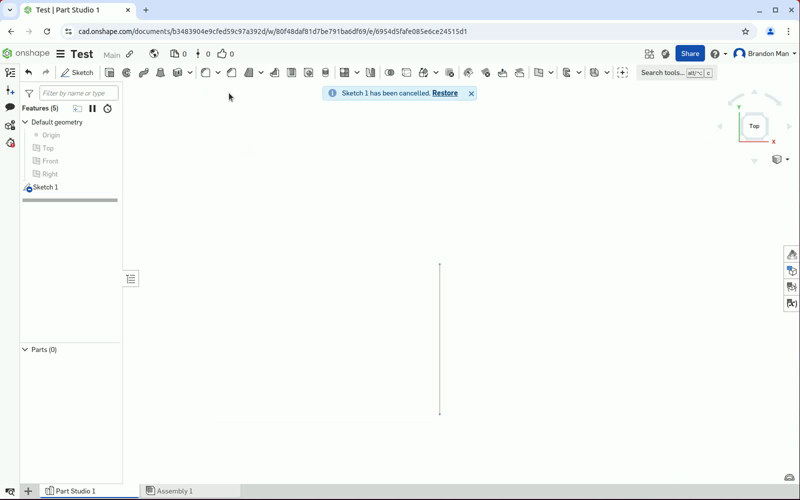
key(shift+h)
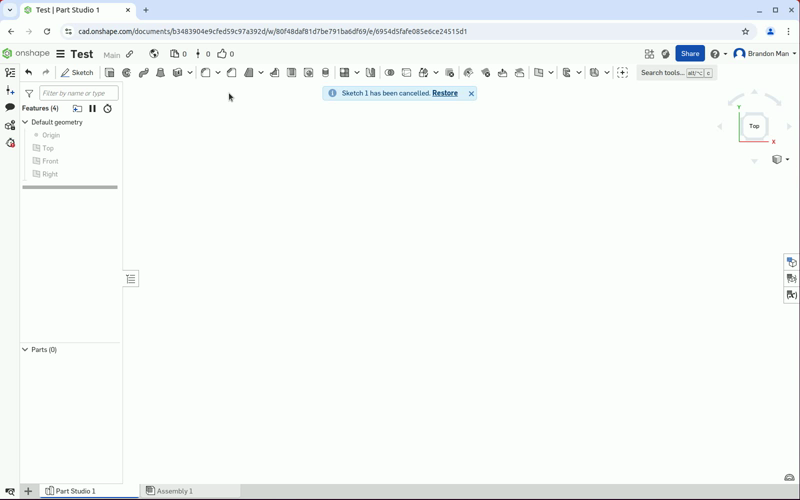
mouse_move(73, 352)
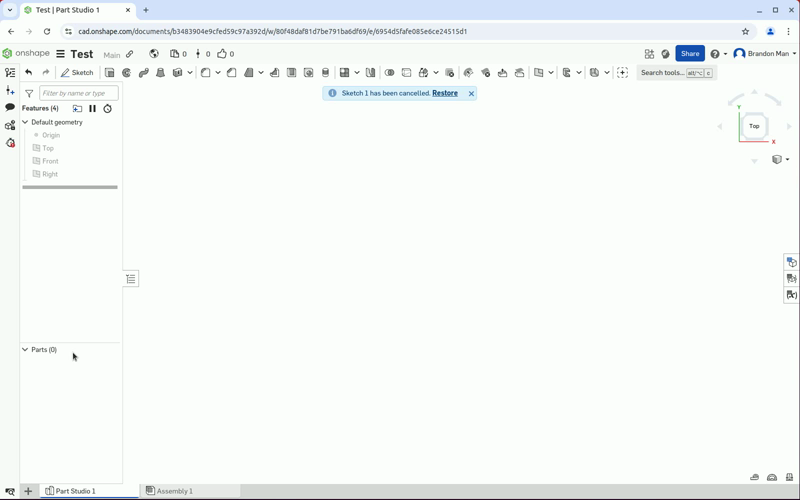
key(y)
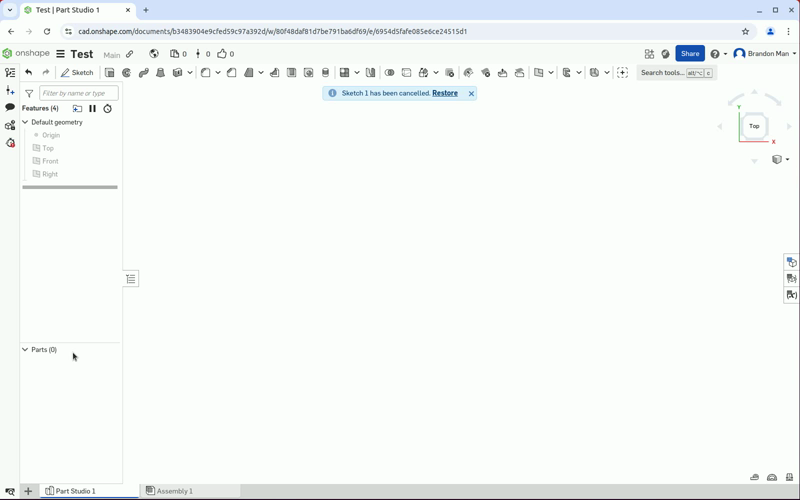
key(shift+p)
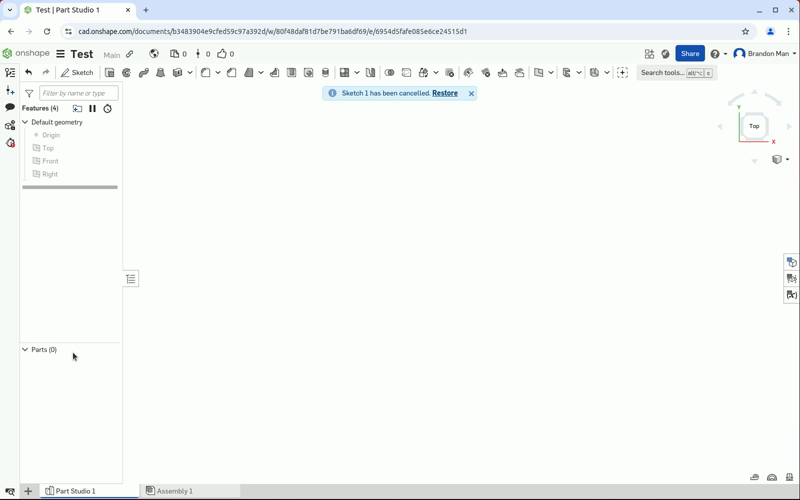
key(space)
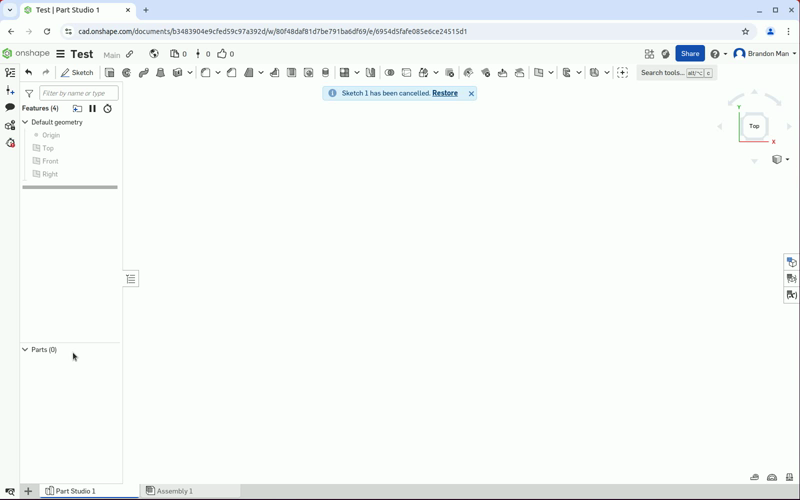
key_down(shift)
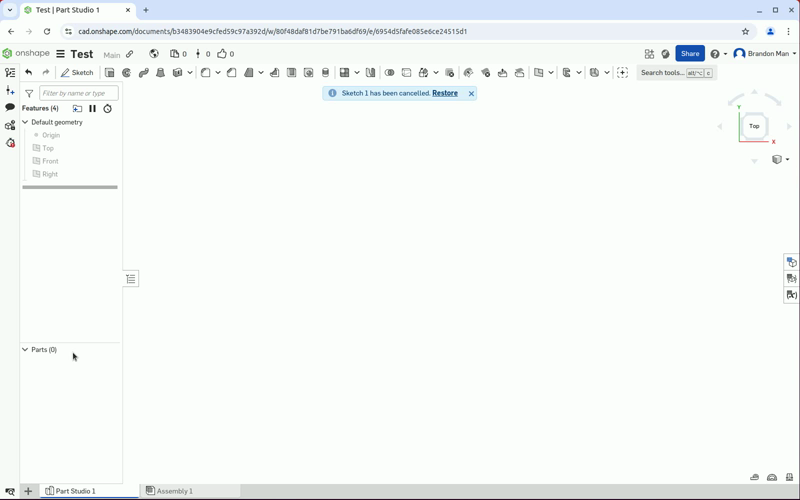
key(up)
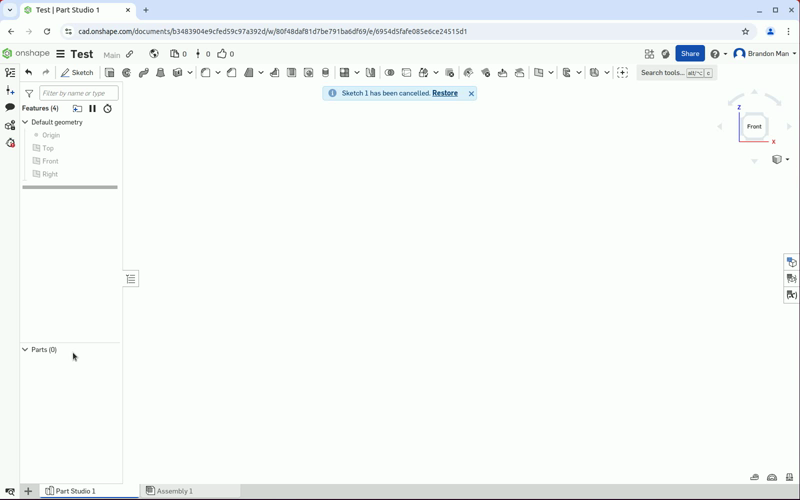
key_up(shift)
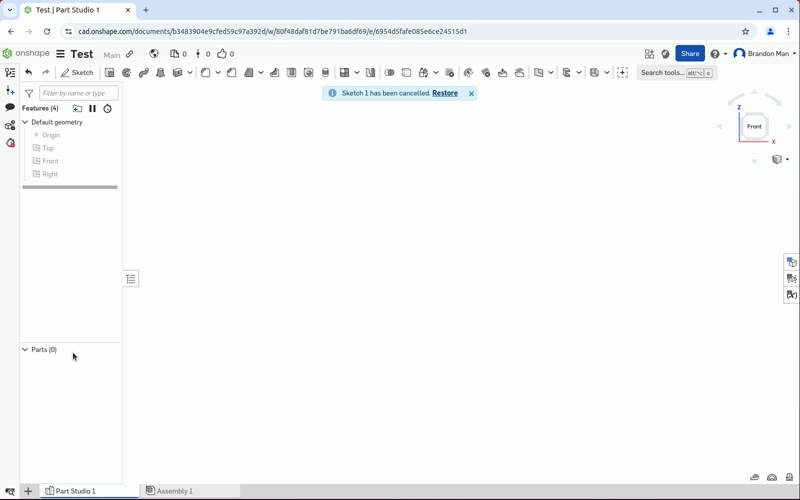
mouse_move(73, 352)
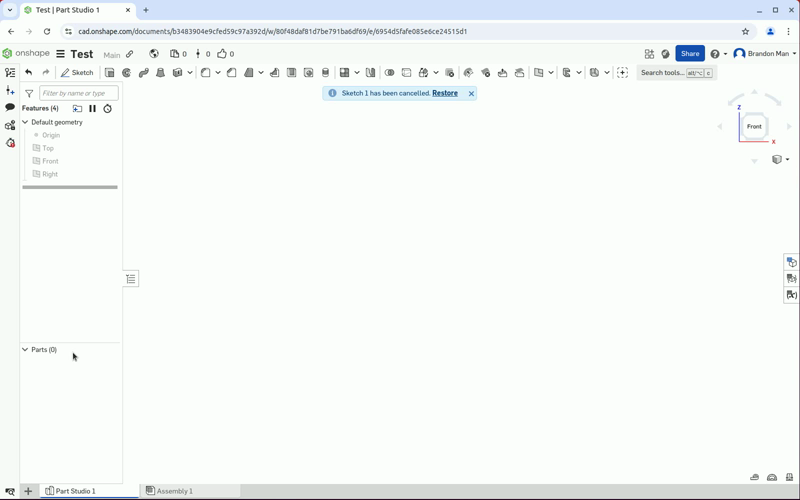
key(shift+y)
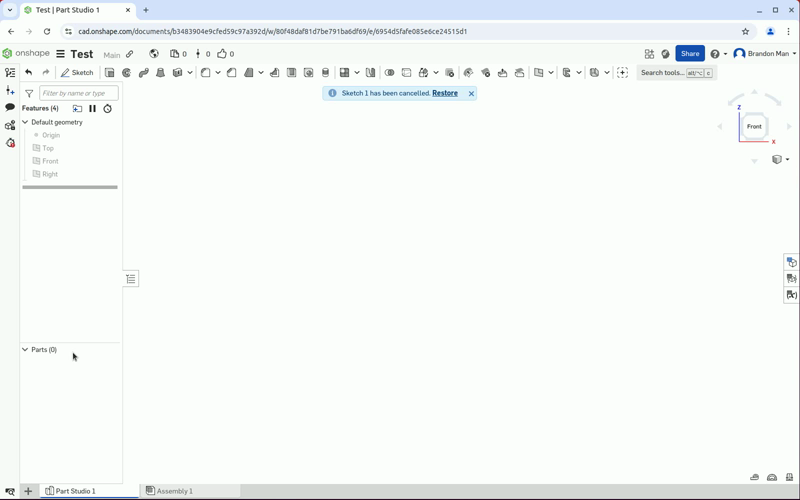
key(shift+s)
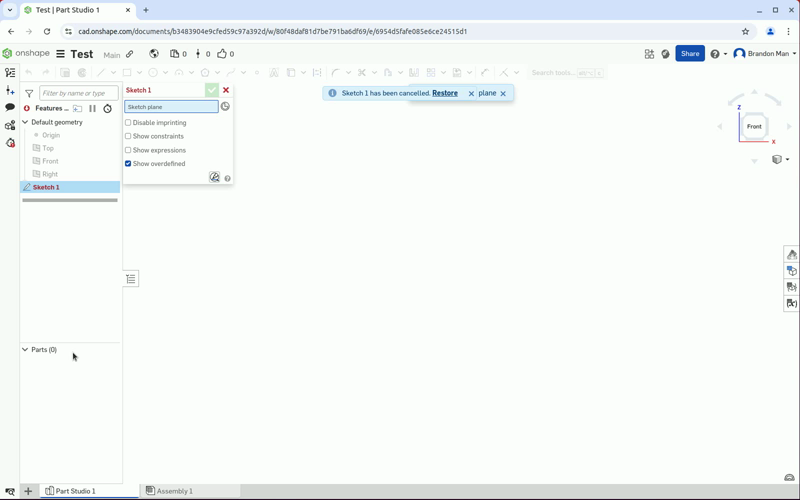
mouse_move(73, 163)
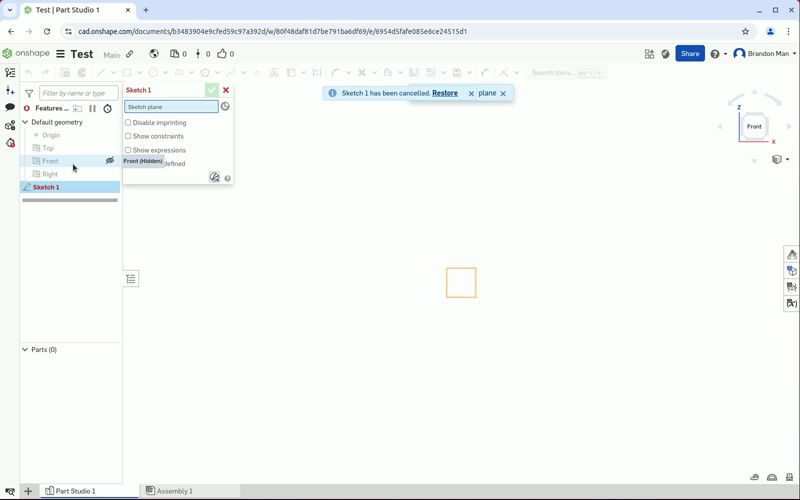
click(73, 163)
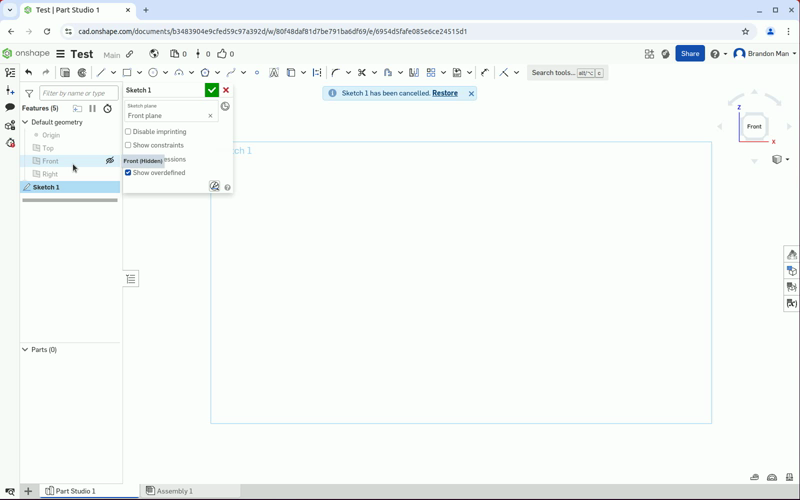
mouse_move(73, 352)
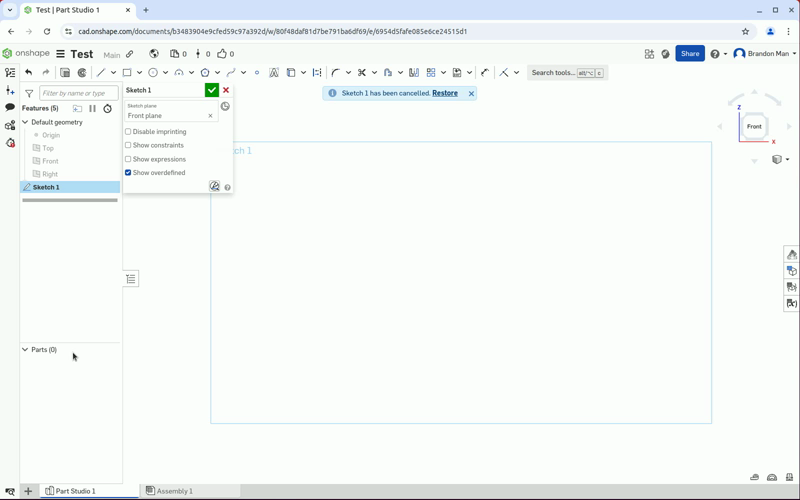
key(y)
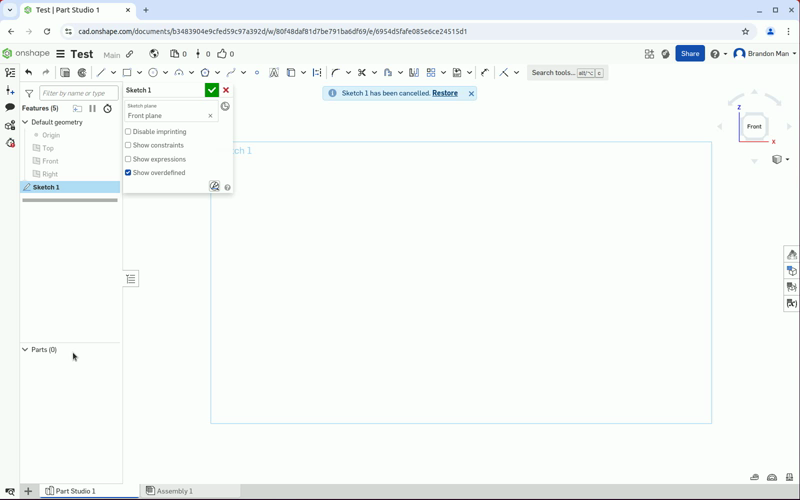
key(l)
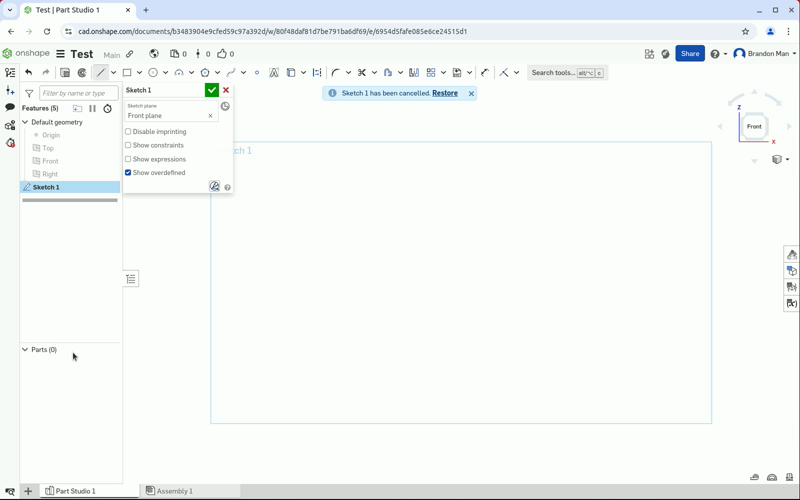
key_down(shift)
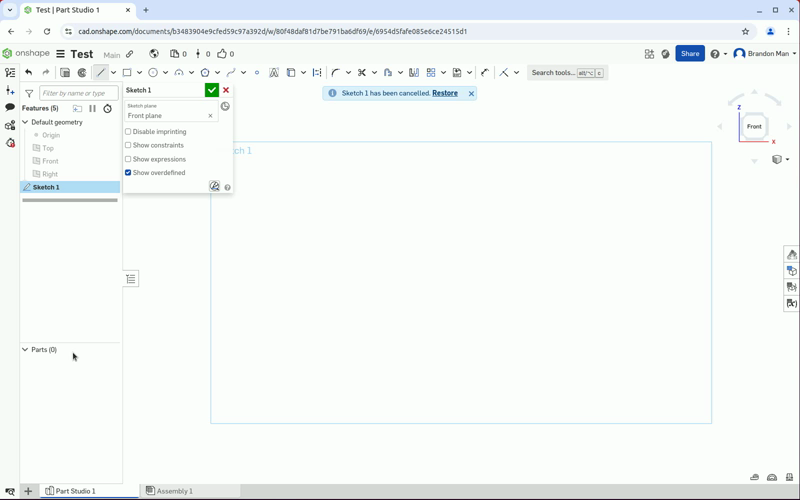
mouse_move(384, 320)
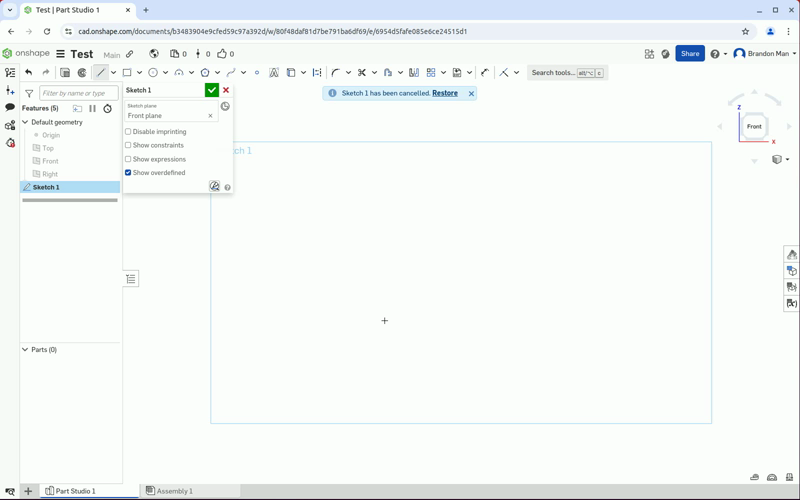
click(384, 320)
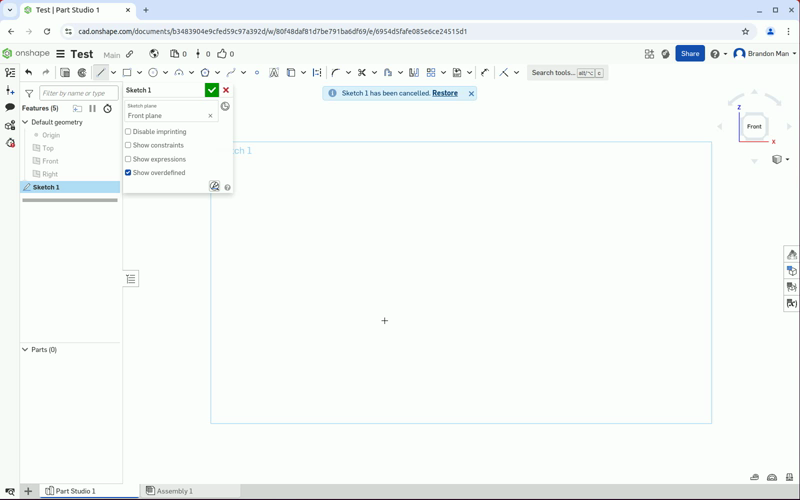
key_up(shift)
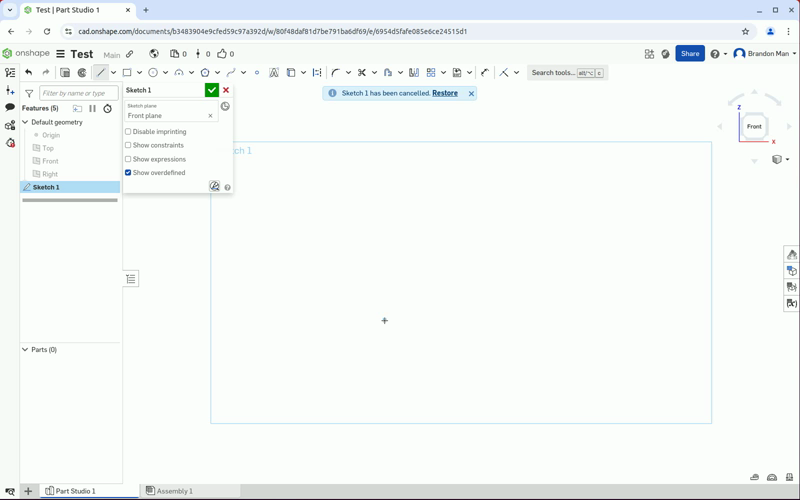
key_down(shift)
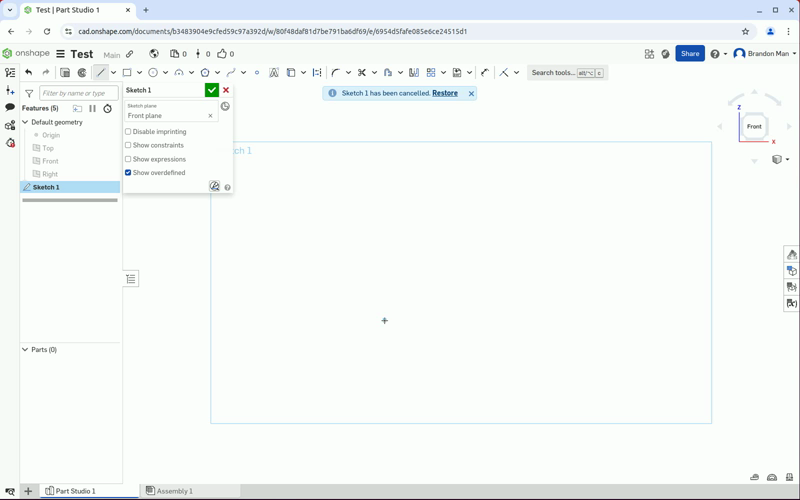
mouse_move(551, 320)
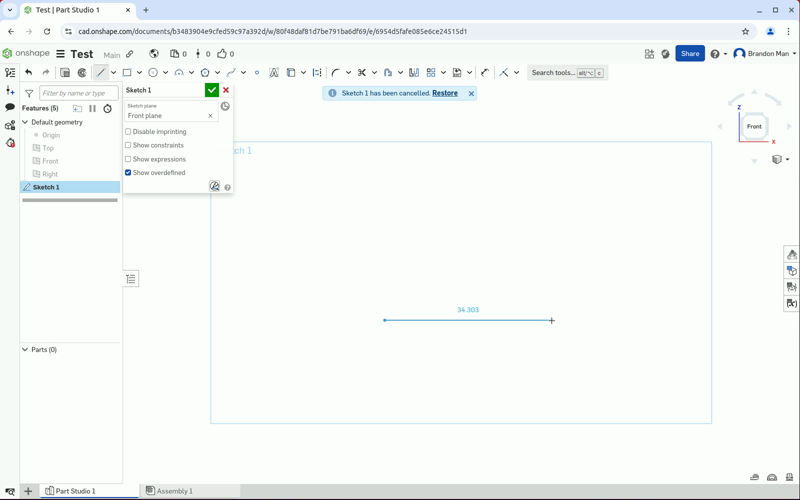
click(551, 320)
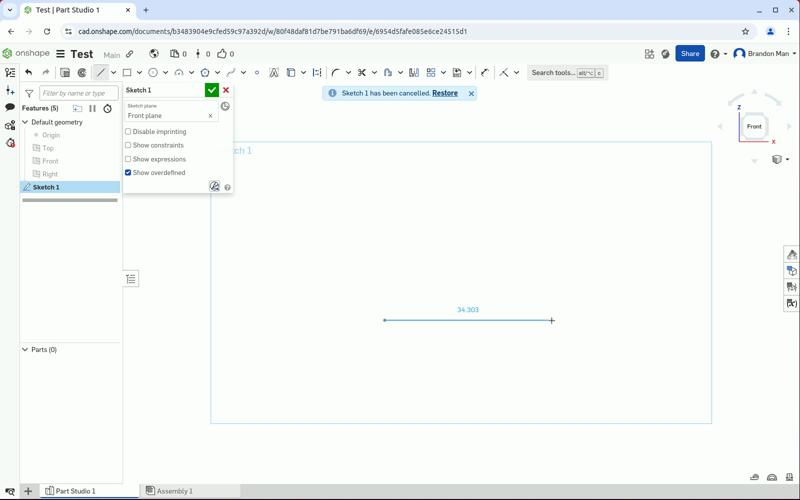
key_up(shift)
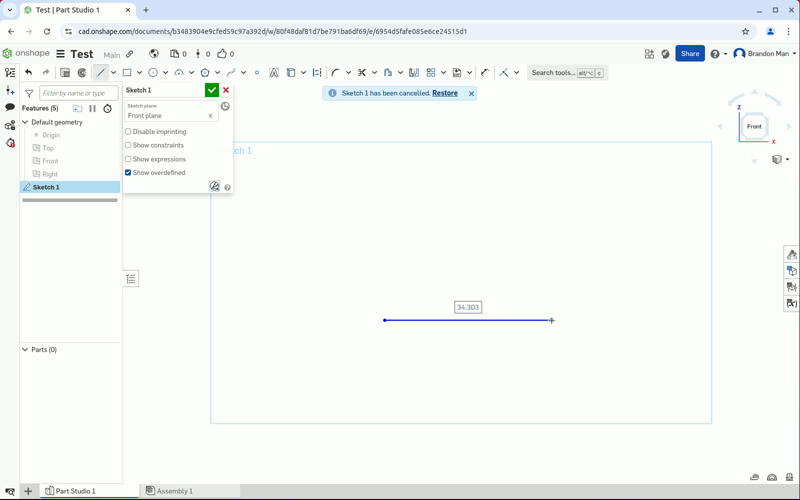
key_down(shift)
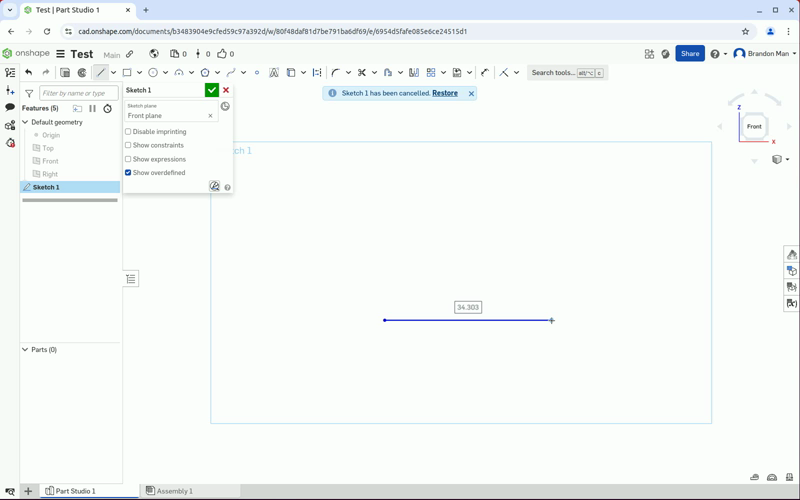
mouse_move(551, 201)
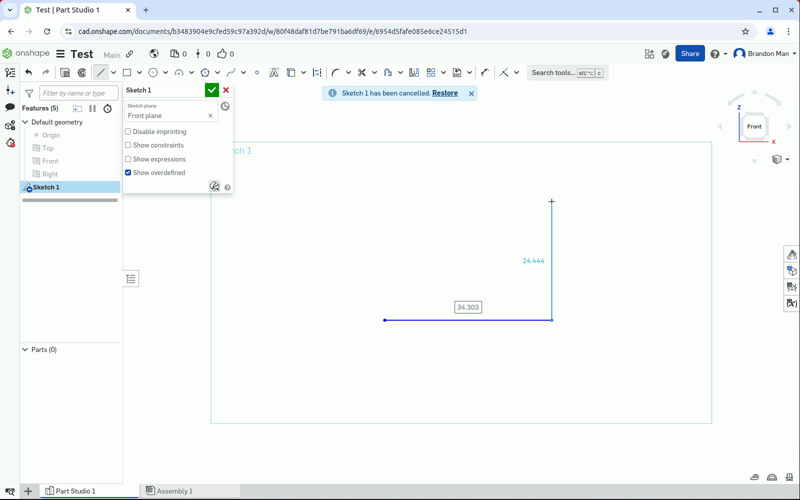
click(551, 201)
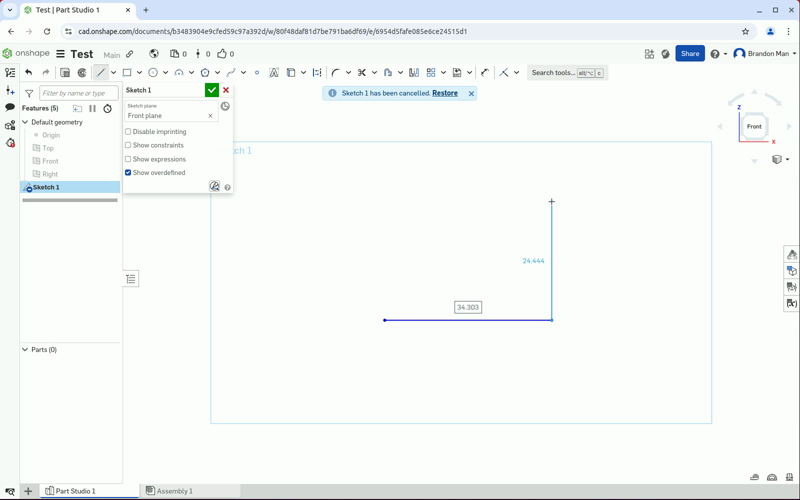
key_up(shift)
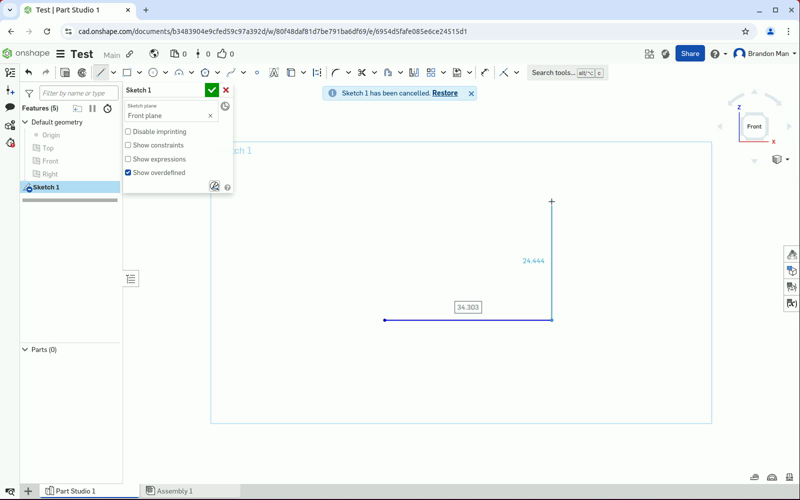
key_down(shift)
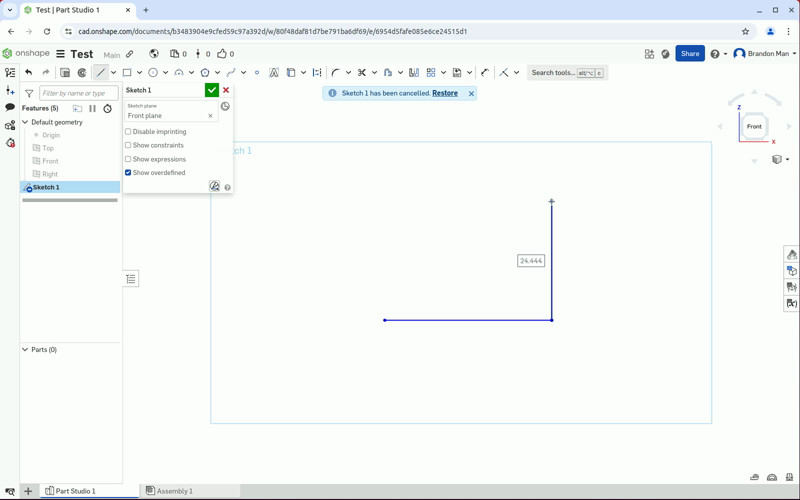
mouse_move(384, 201)
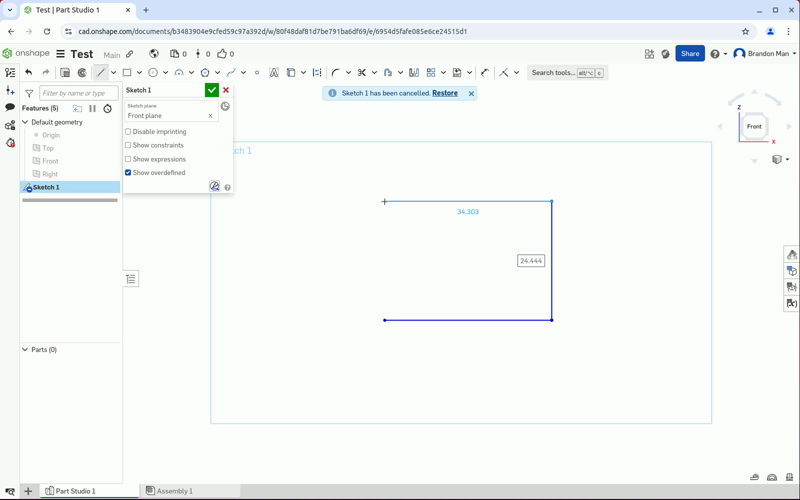
click(384, 201)
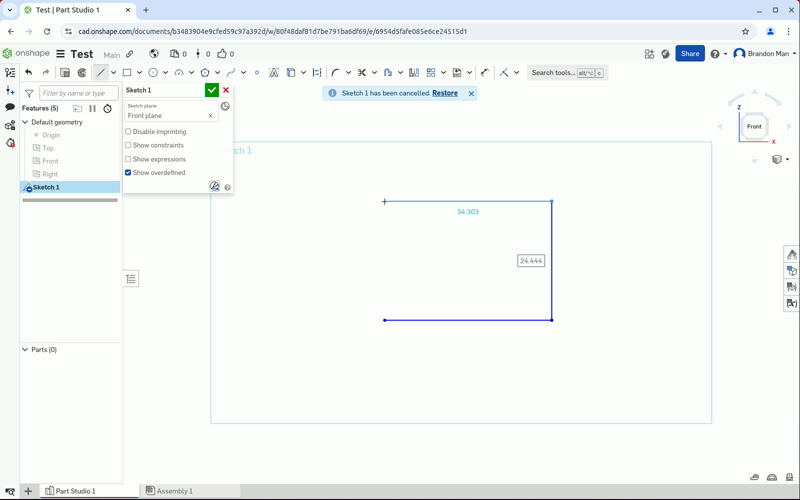
key_up(shift)
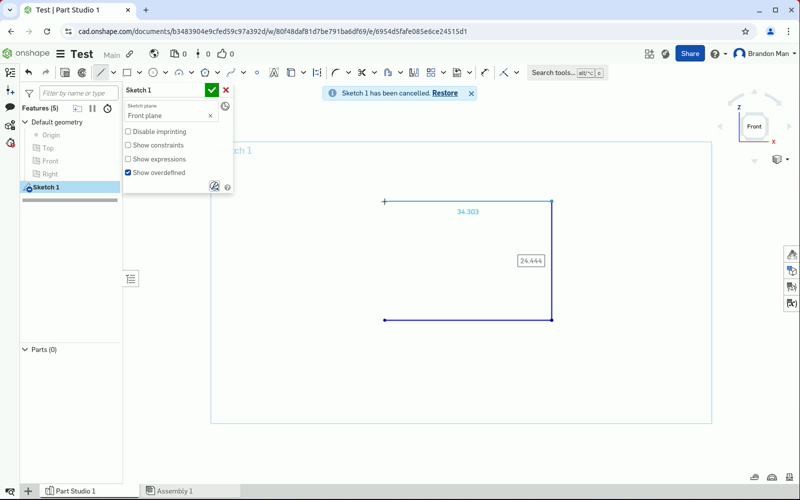
key_down(shift)
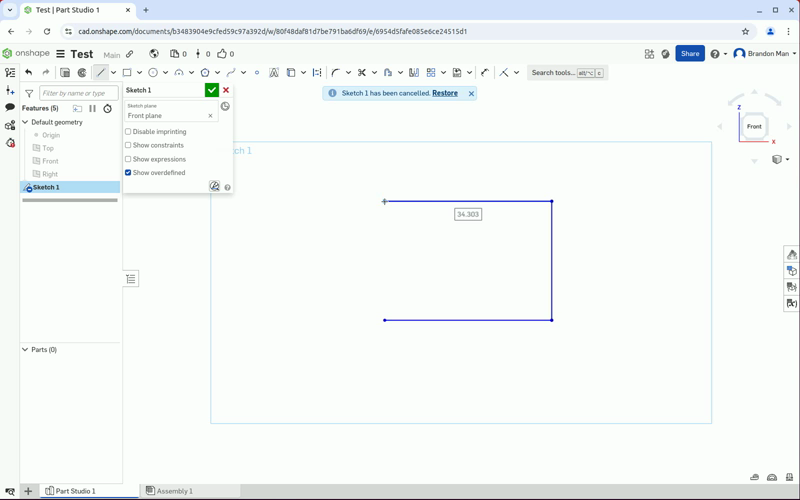
mouse_move(384, 320)
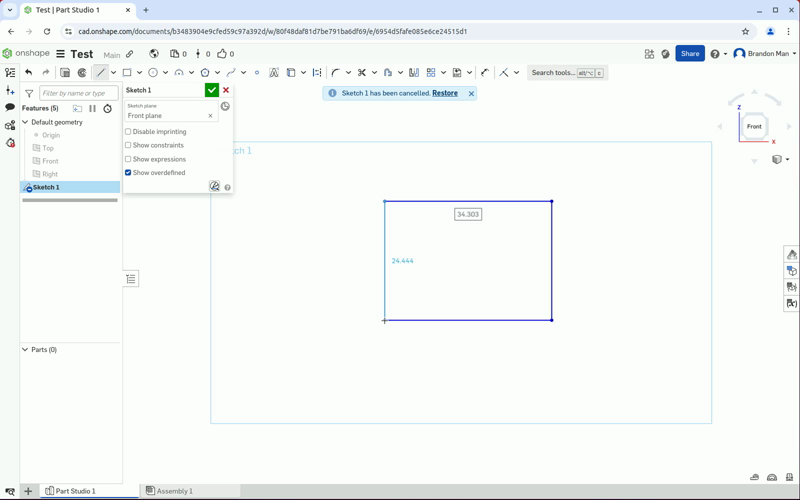
key_up(shift)
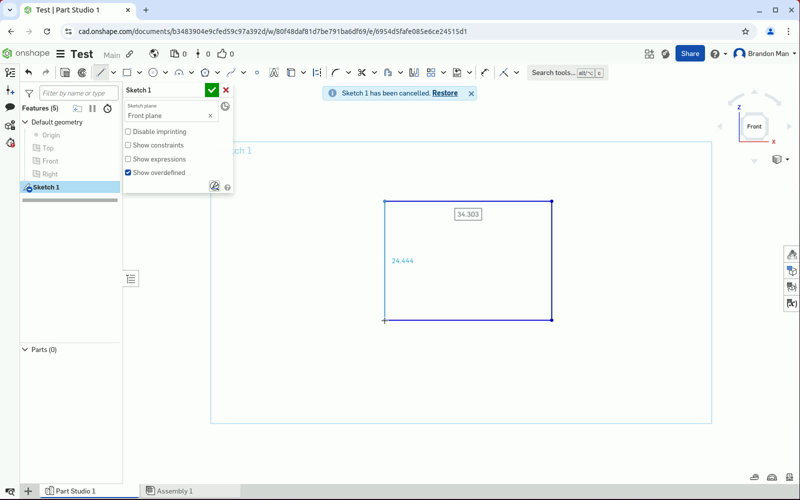
click(384, 320)
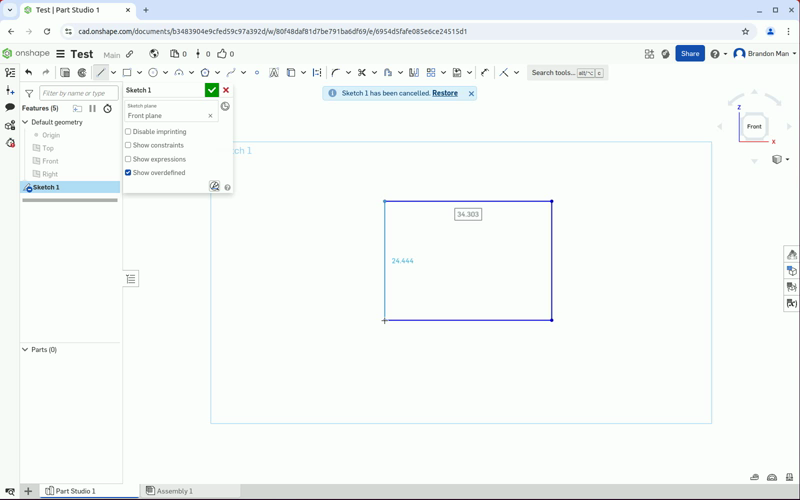
key(esc)
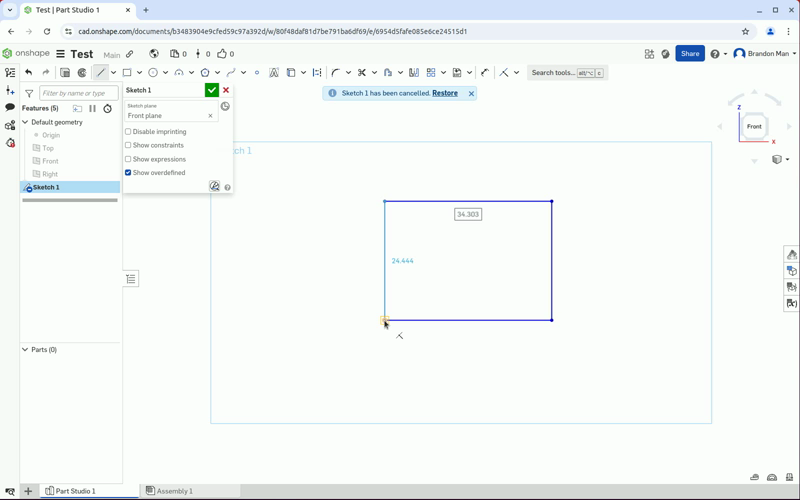
key(c)
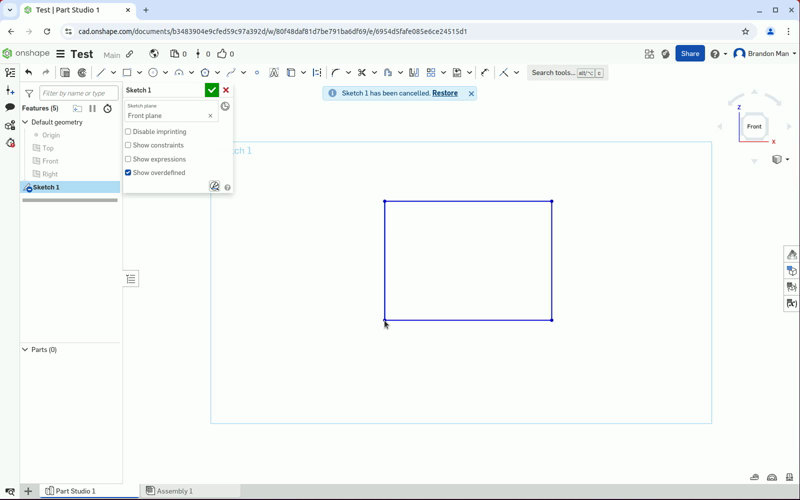
key_down(shift)
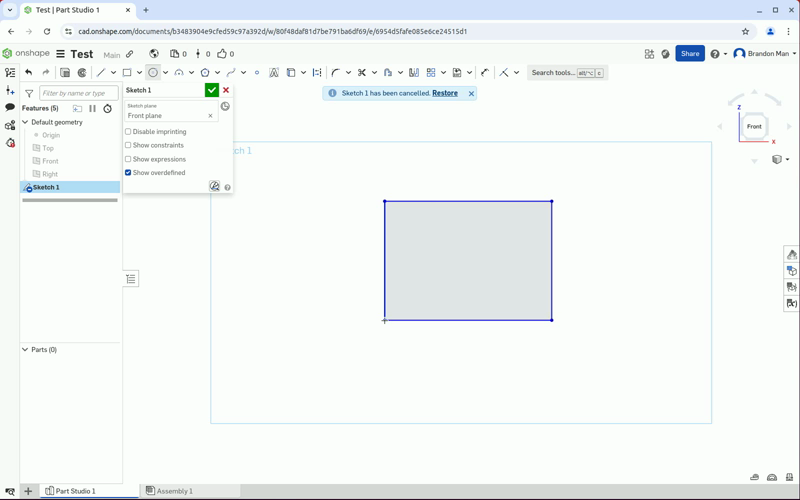
mouse_move(412, 260)
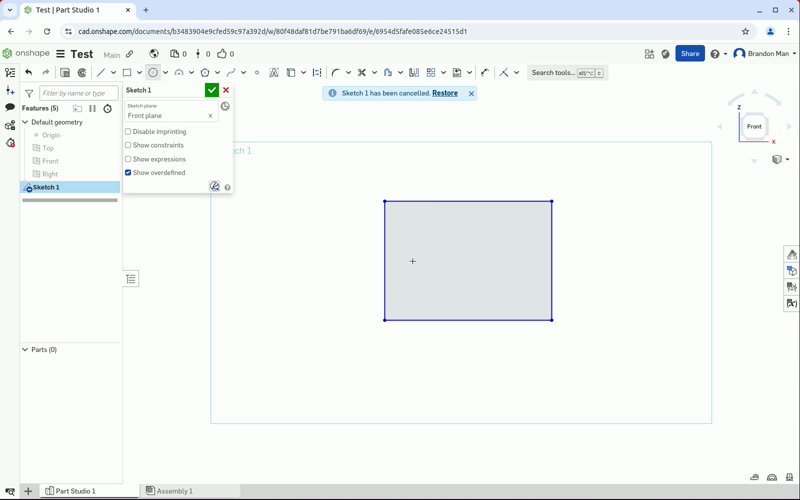
click(412, 260)
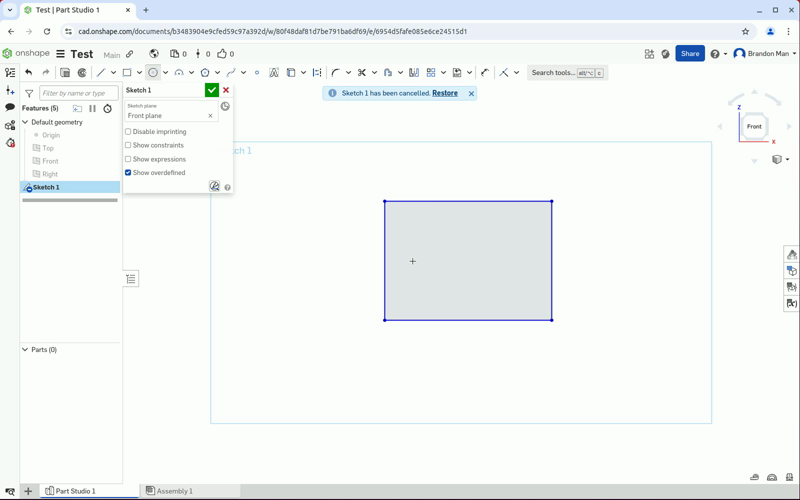
key_up(shift)
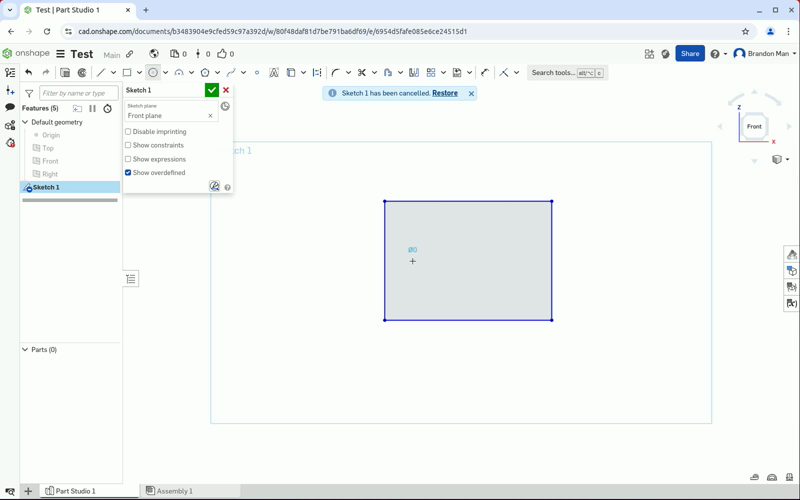
mouse_move(421, 260)
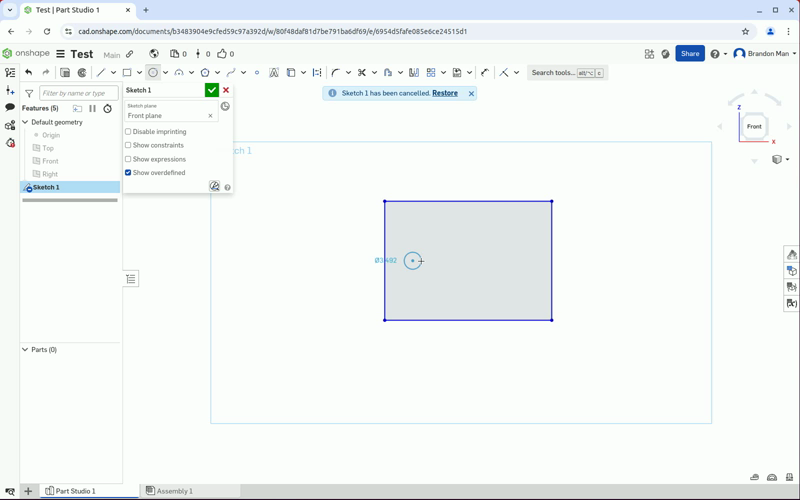
click(421, 260)
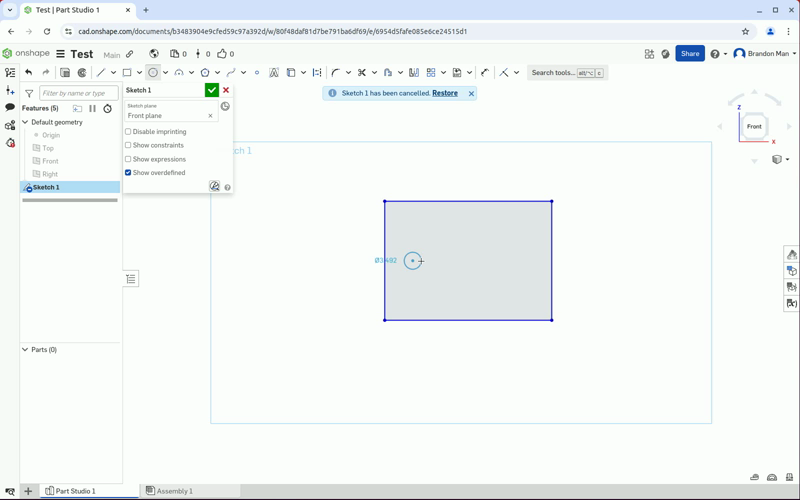
key(esc)
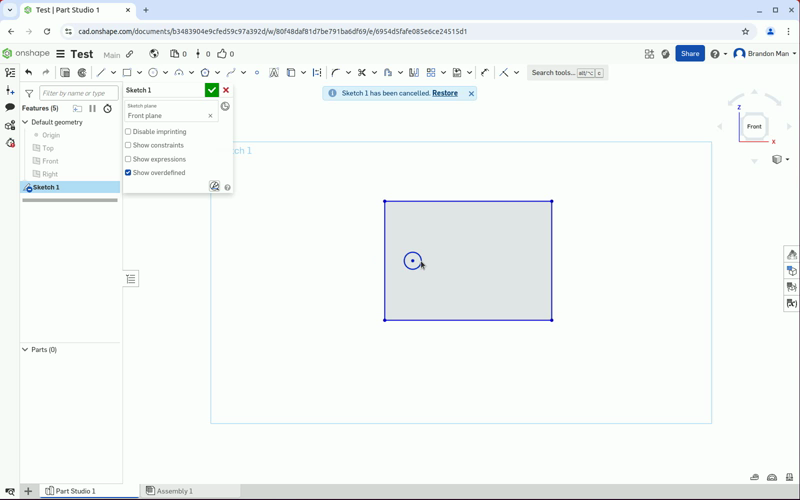
key(c)
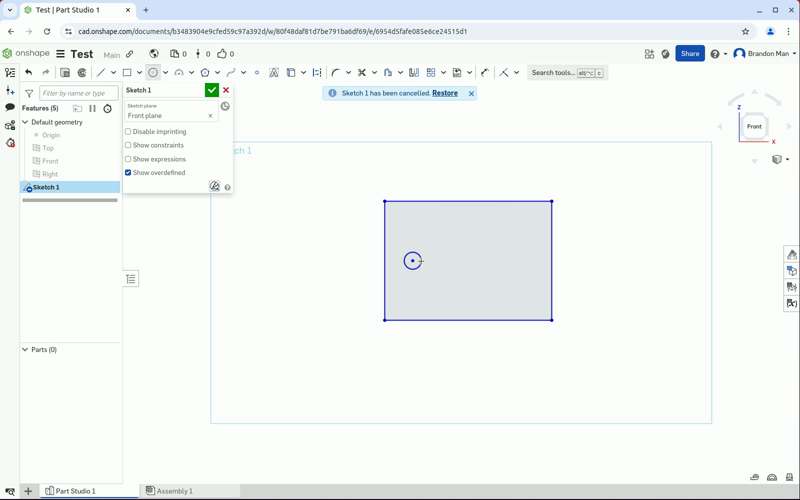
key_down(shift)
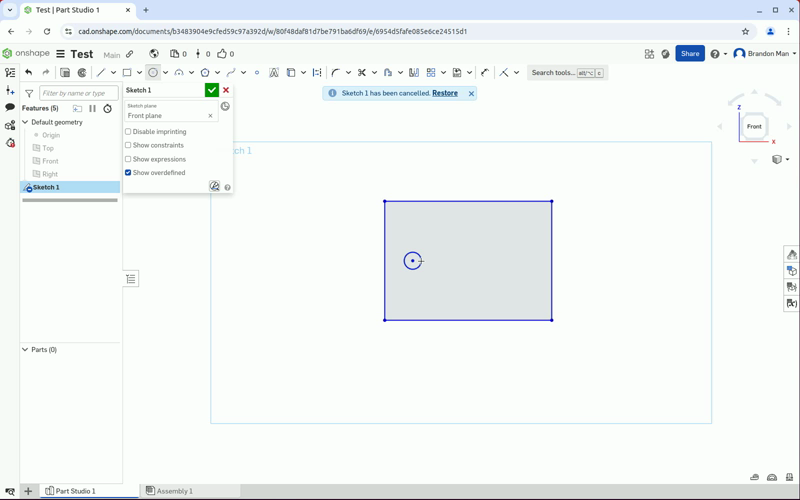
mouse_move(504, 260)
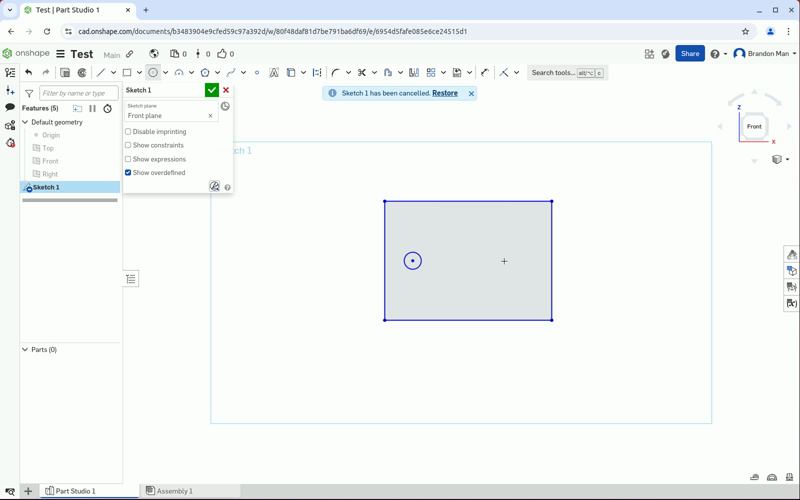
click(504, 260)
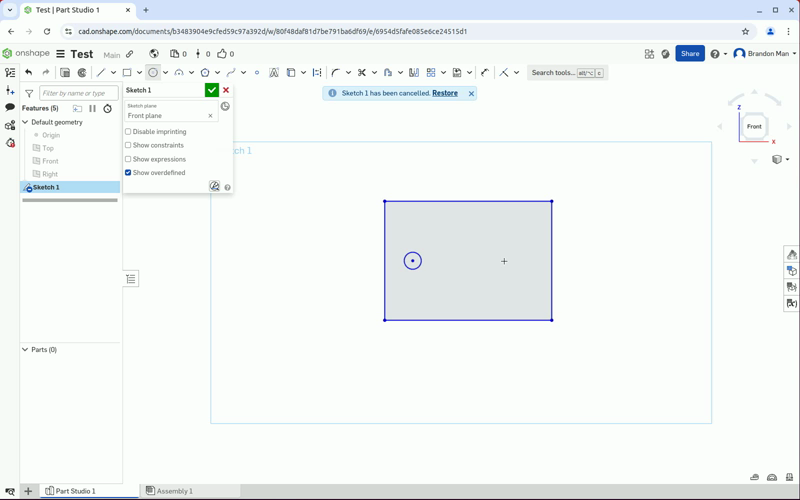
key_up(shift)
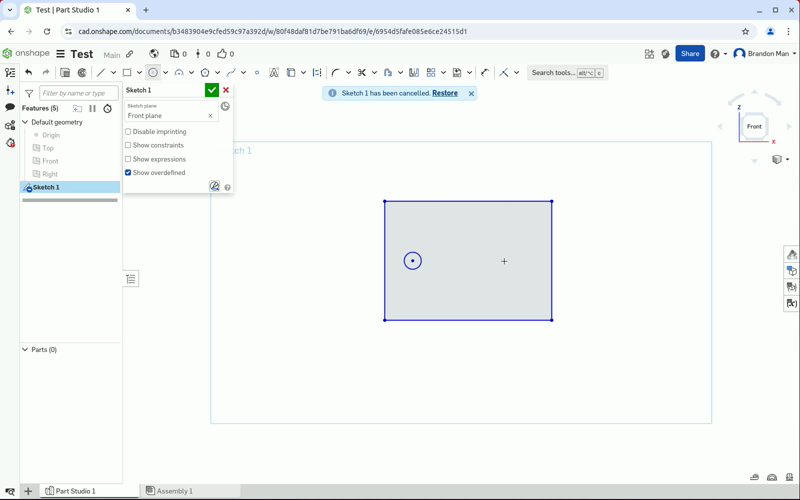
mouse_move(512, 260)
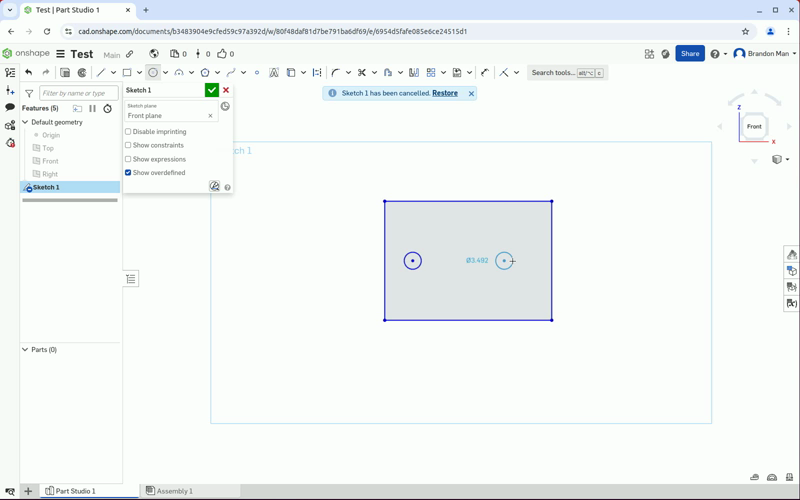
click(512, 260)
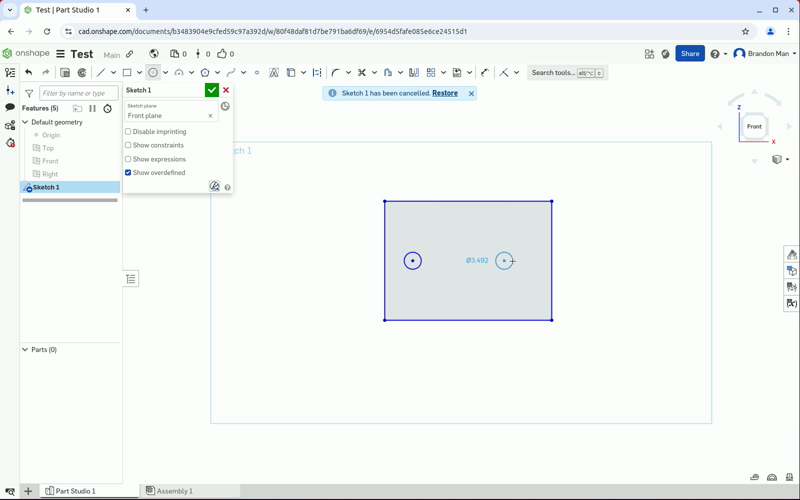
key(esc)
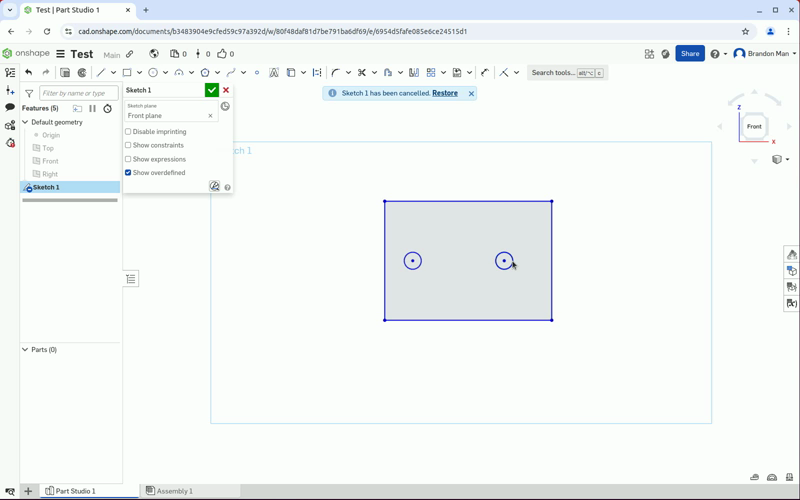
mouse_move(530, 304)
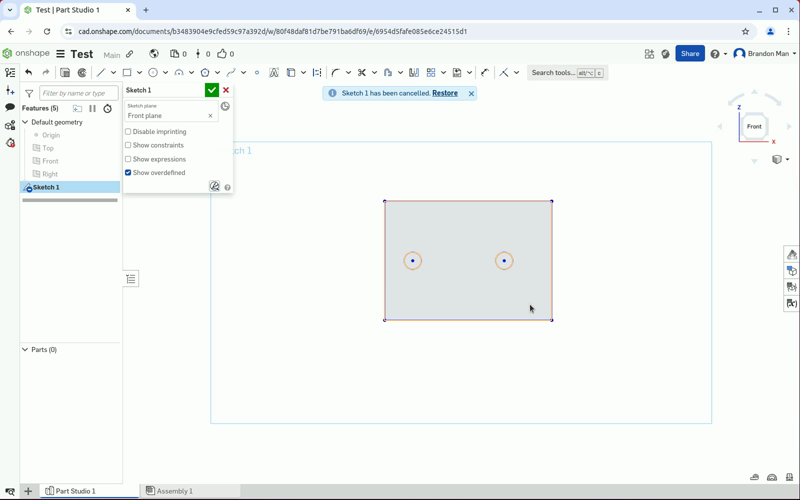
click(530, 304)
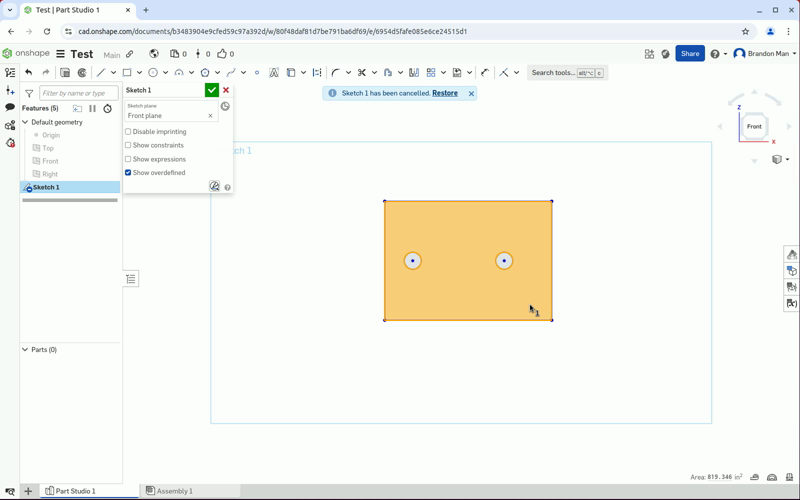
mouse_move(73, 352)
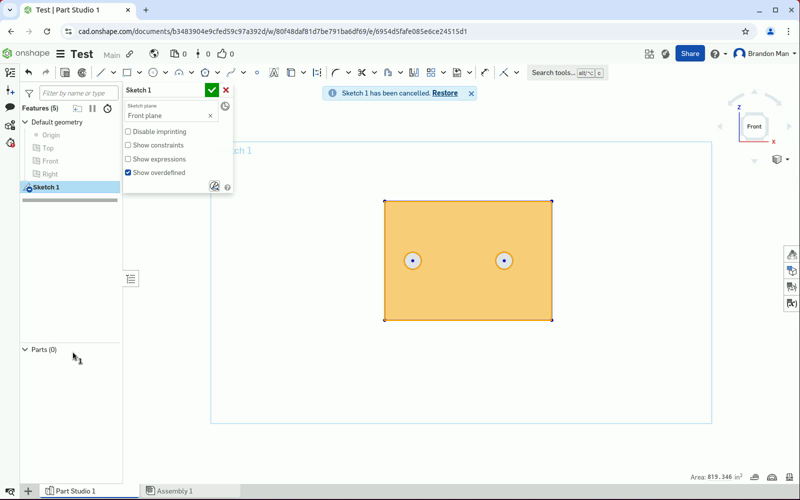
key(shift+y)
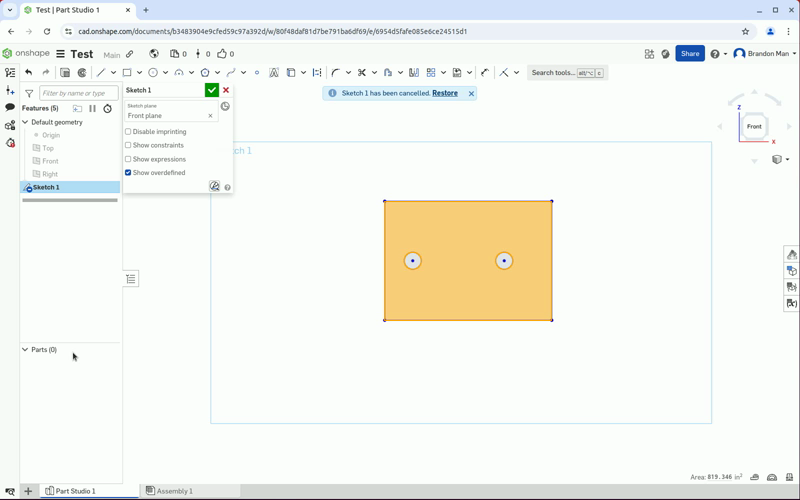
key(shift+e)
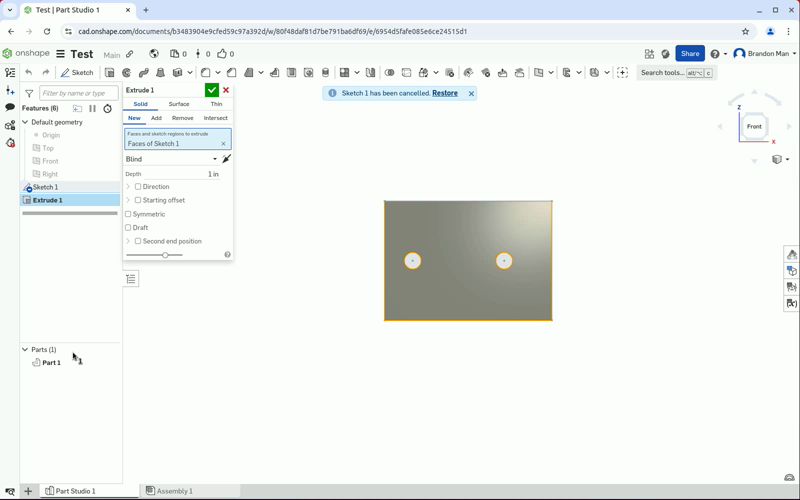
mouse_move(143, 106)
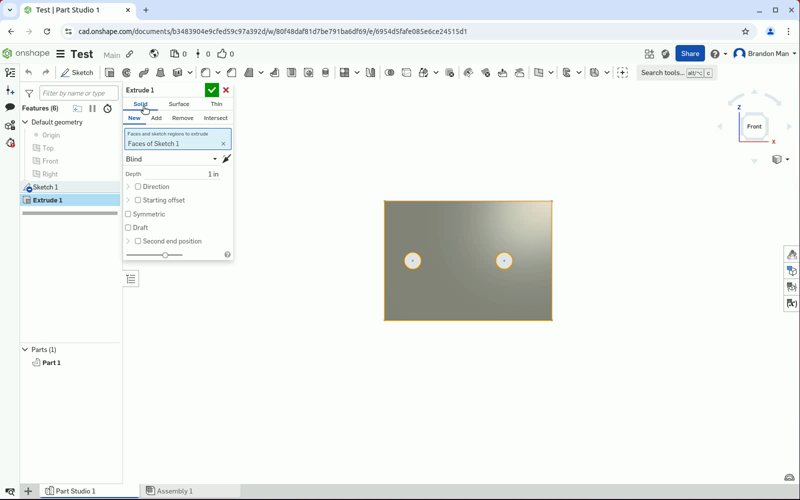
click(143, 106)
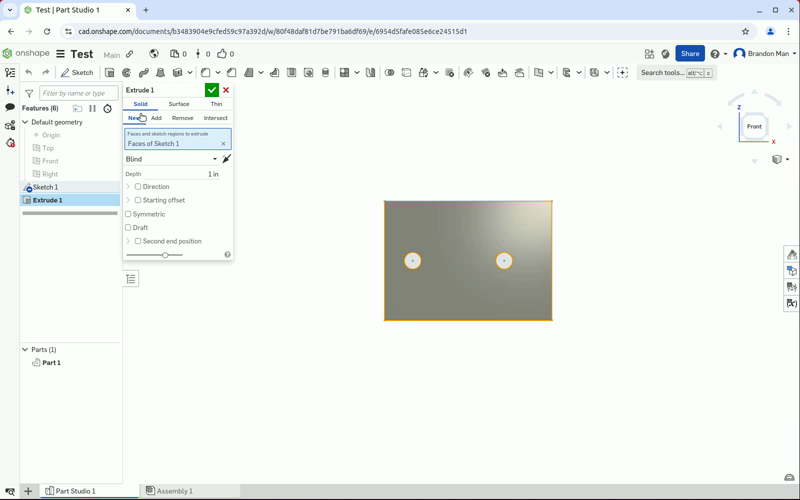
mouse_move(137, 120)
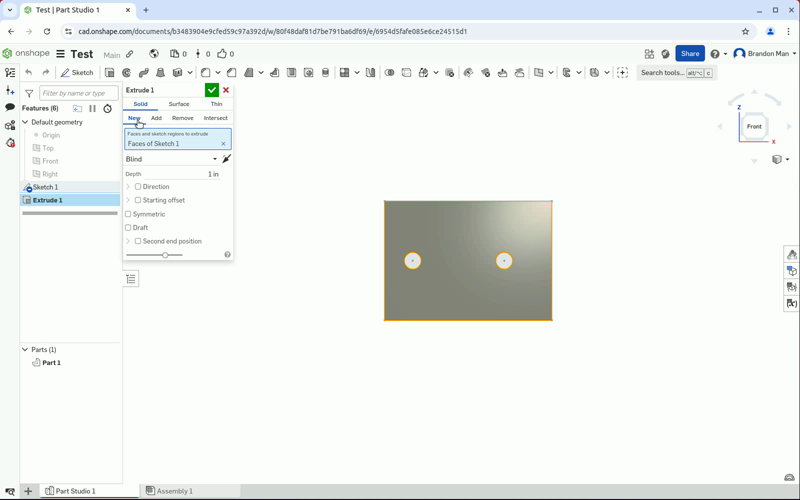
click(137, 120)
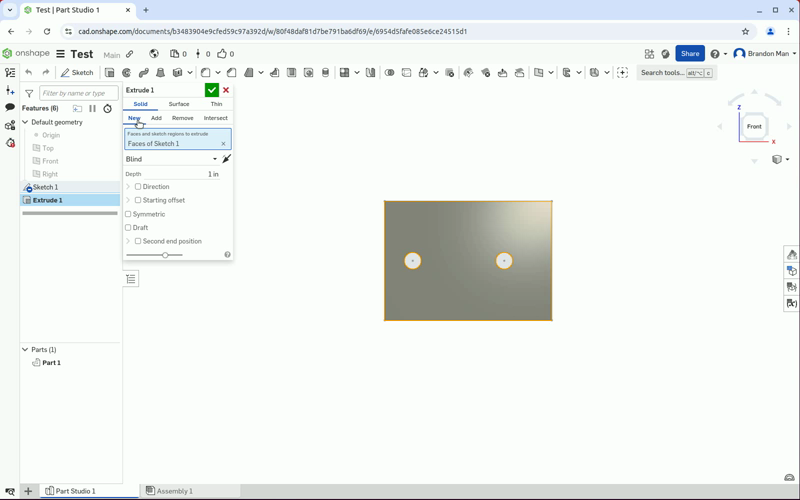
key(tab, 4)
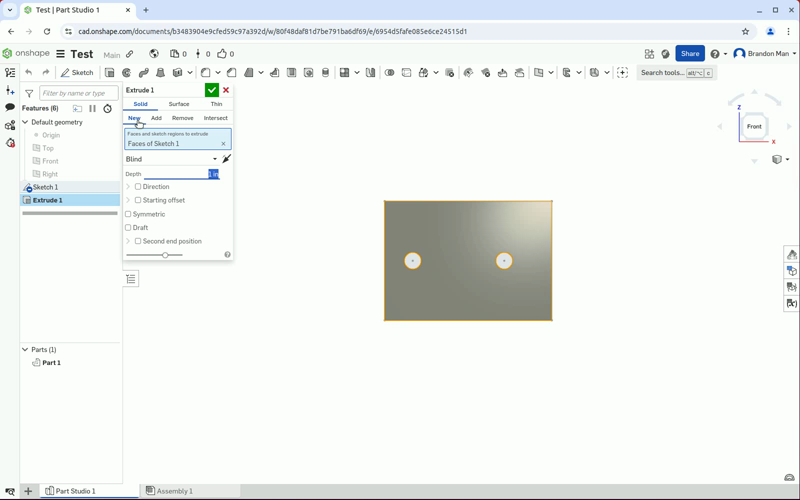
text(7.462)
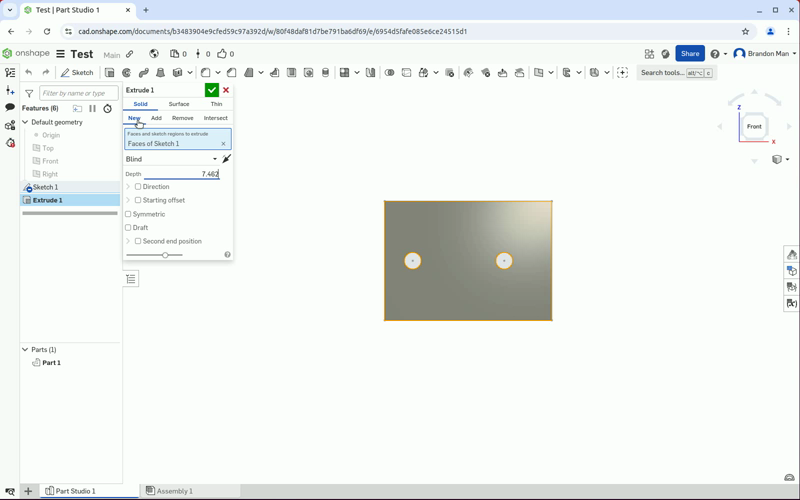
key(enter)
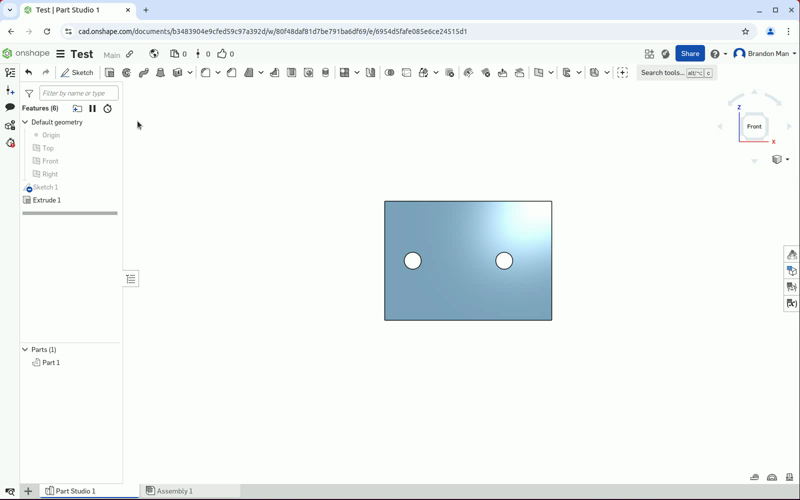
key(shift+h)
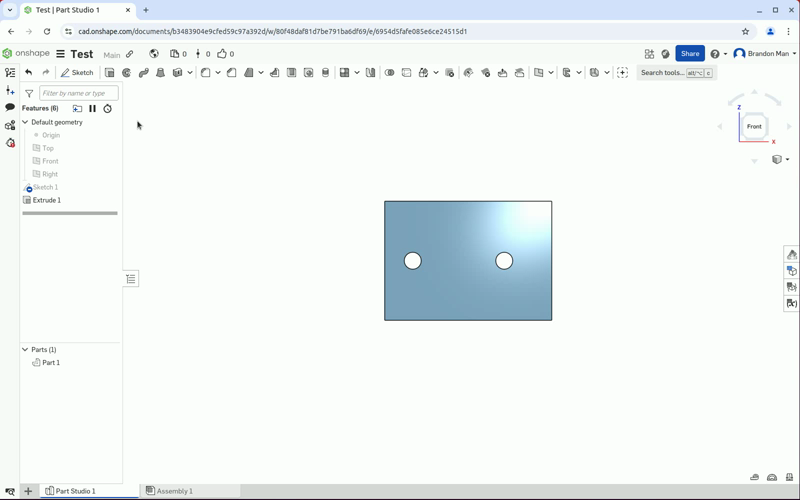
key(shift+h)
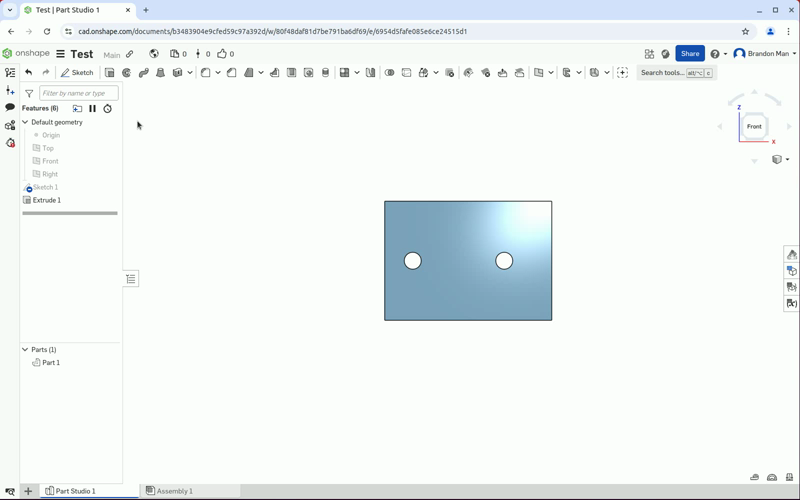
mouse_move(73, 189)
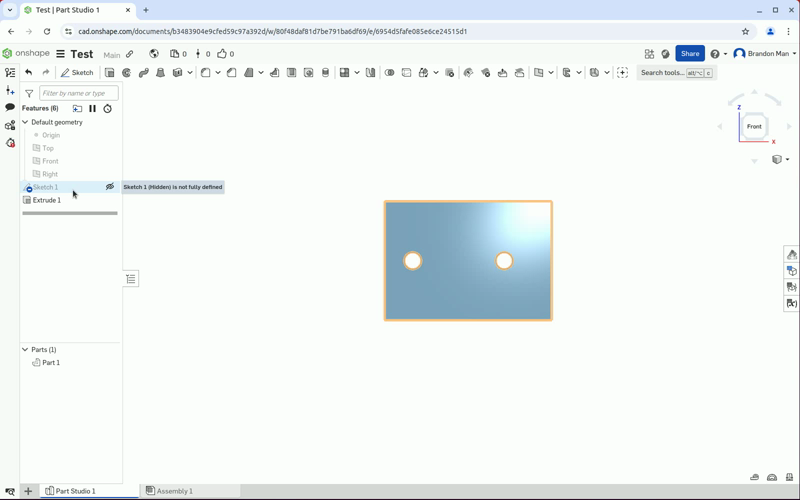
click(73, 189)
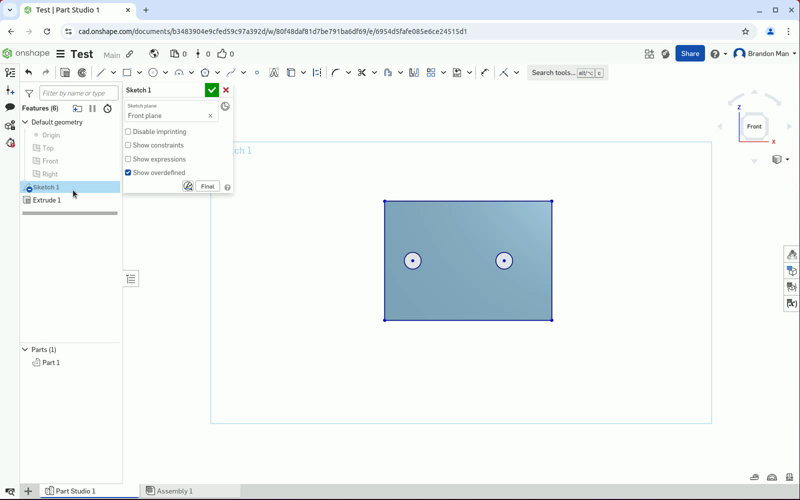
mouse_move(229, 92)
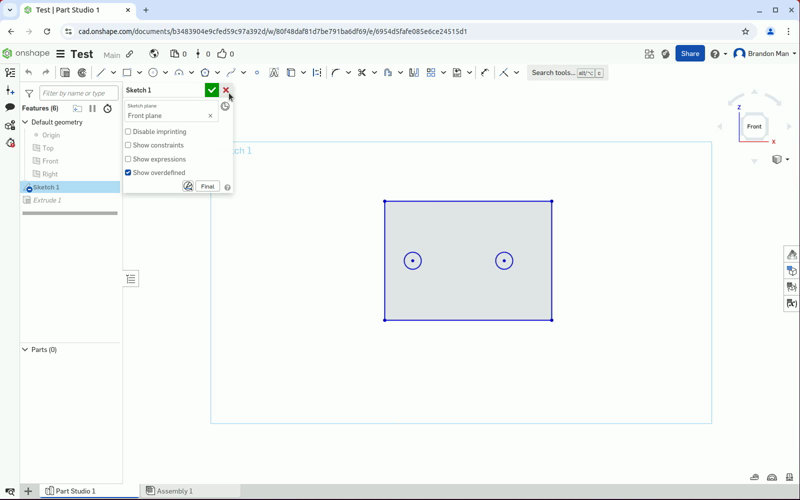
click(229, 92)
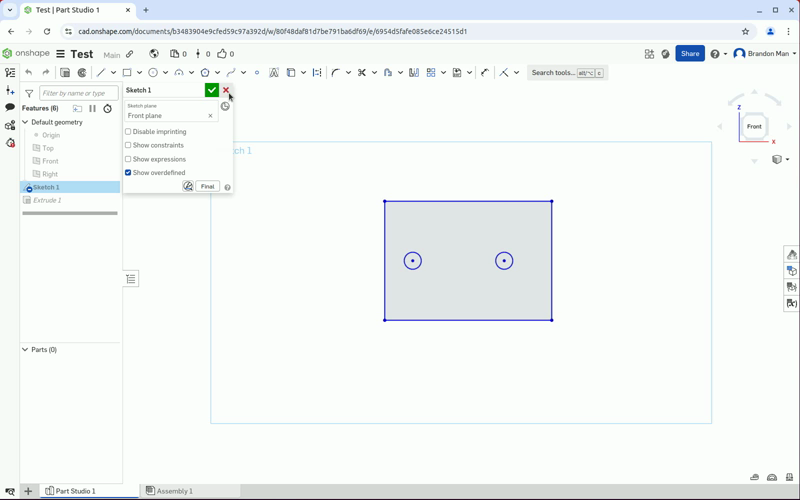
key(shift+s)
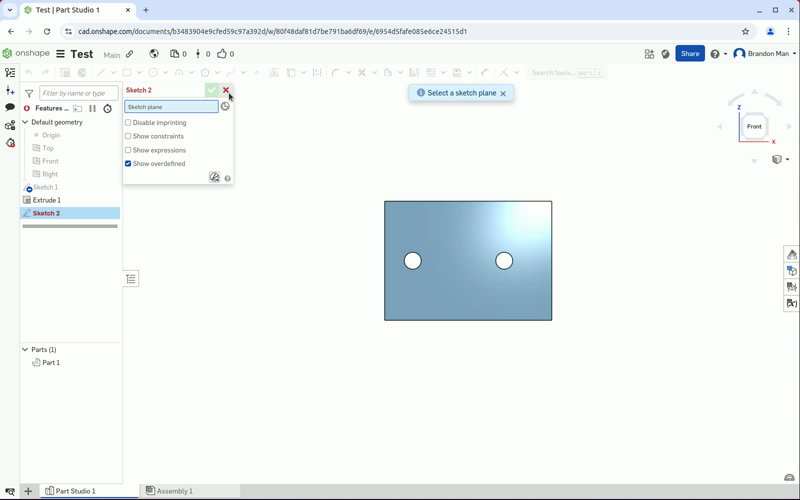
mouse_move(73, 163)
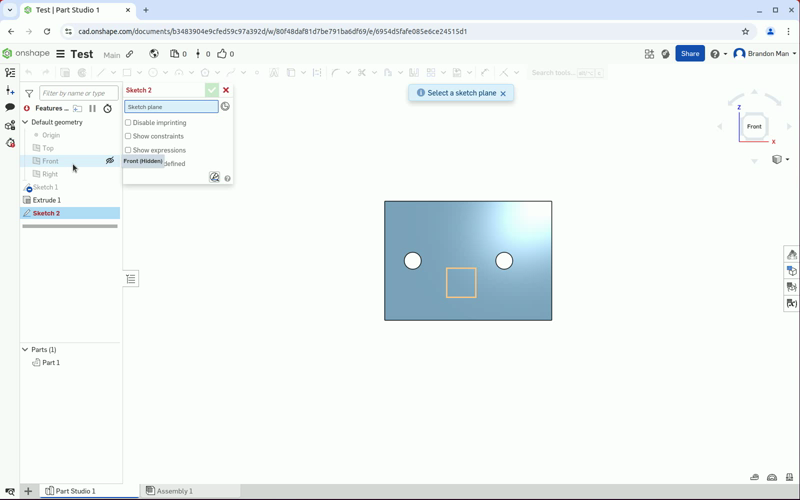
click(73, 163)
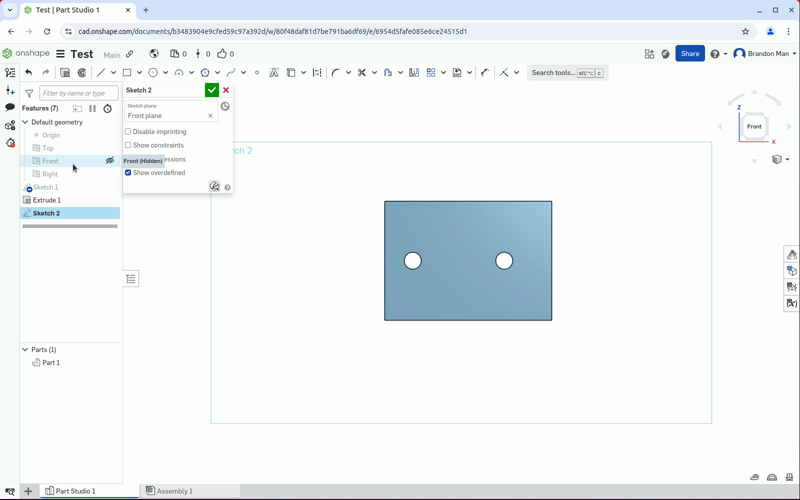
mouse_move(73, 352)
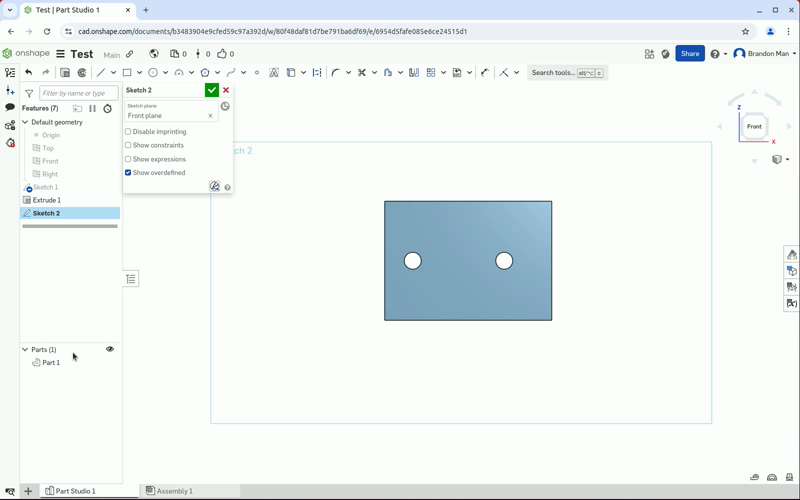
key(y)
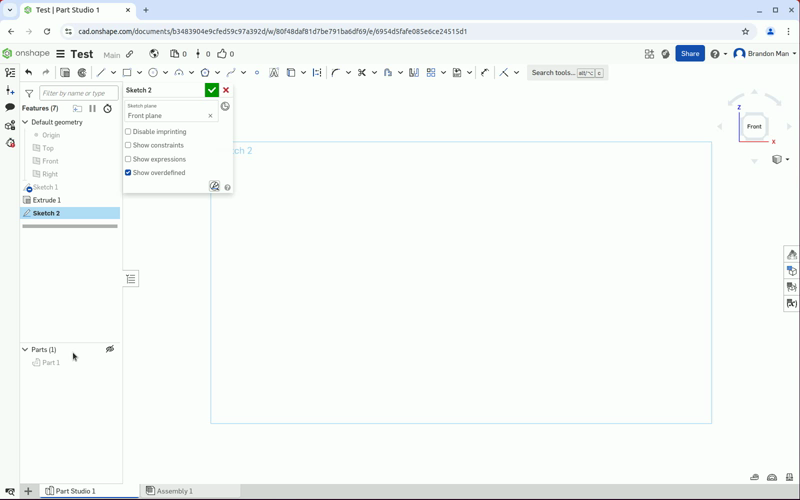
key(c)
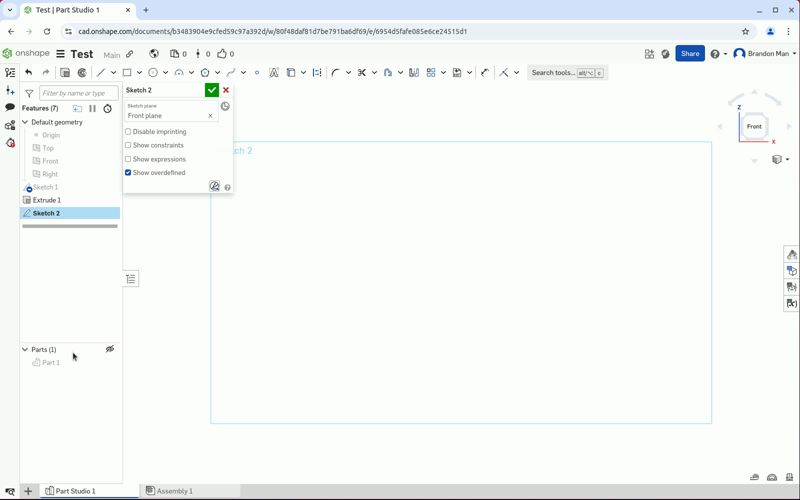
key_down(shift)
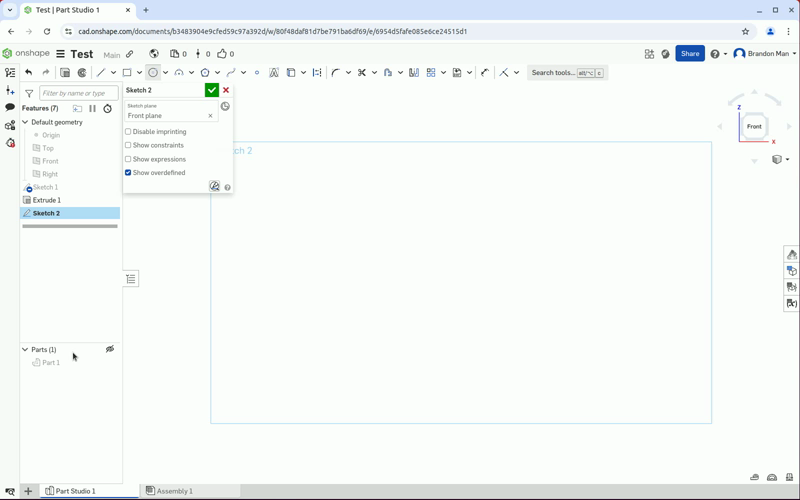
mouse_move(414, 260)
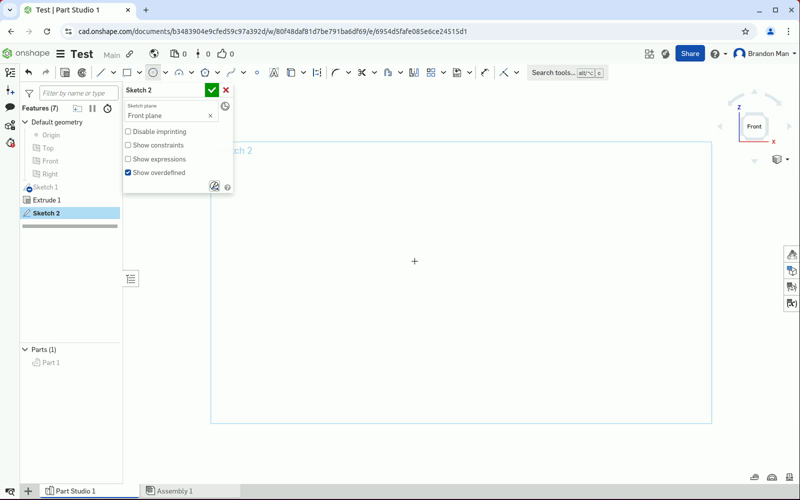
click(414, 260)
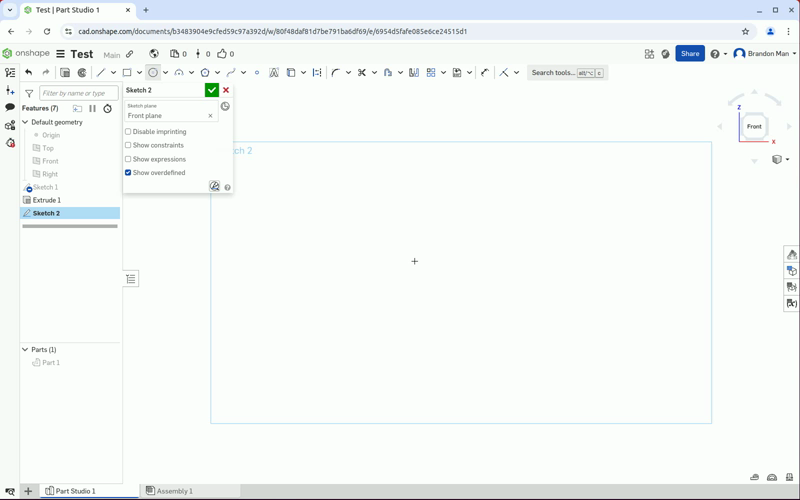
key_up(shift)
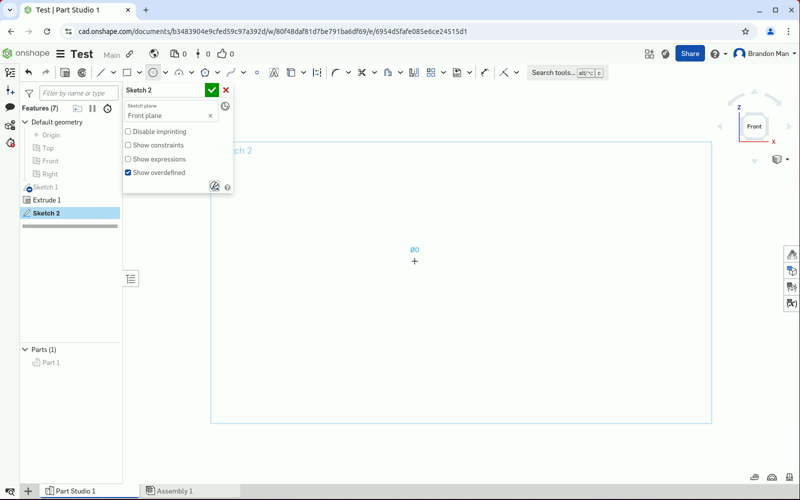
mouse_move(423, 260)
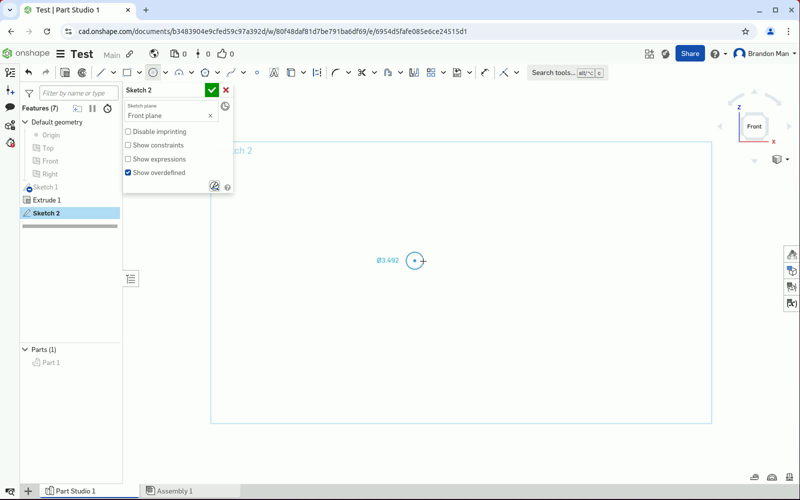
click(423, 260)
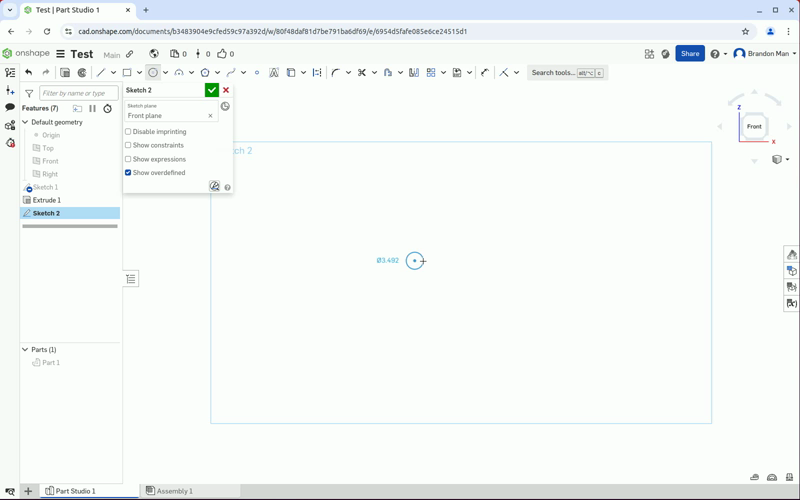
key(esc)
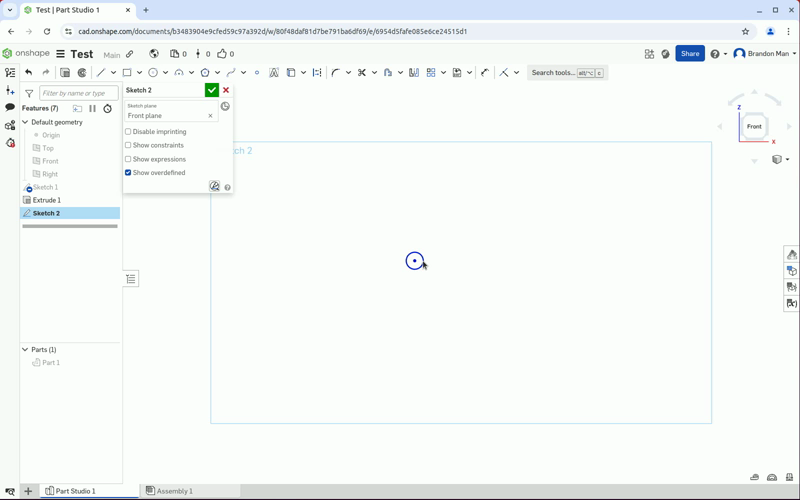
mouse_move(413, 257)
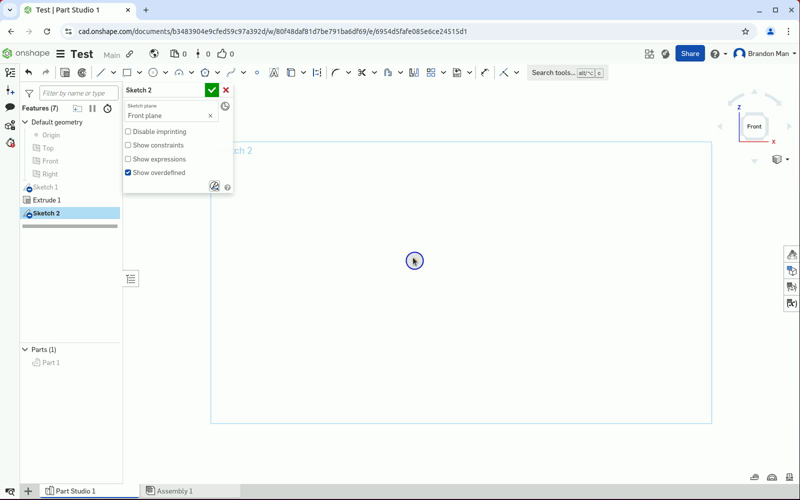
scroll(6)
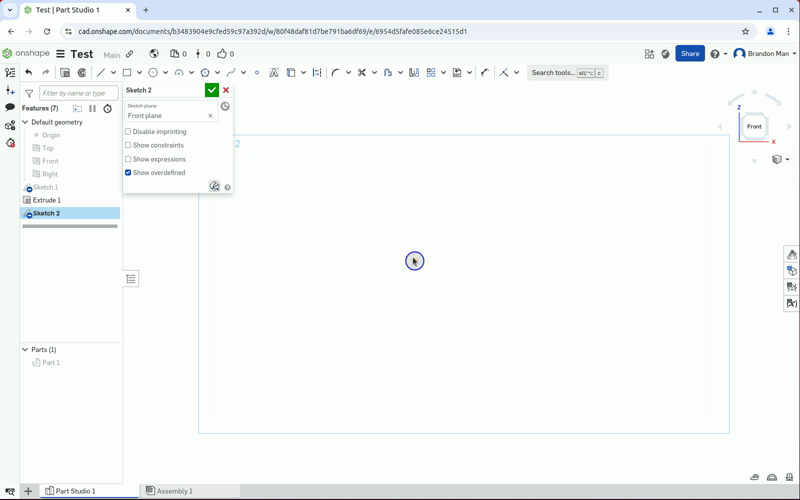
scroll(6)
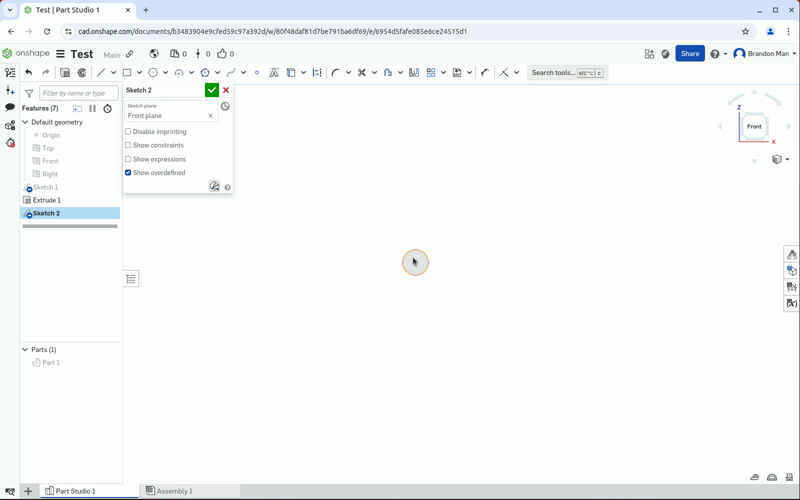
scroll(6)
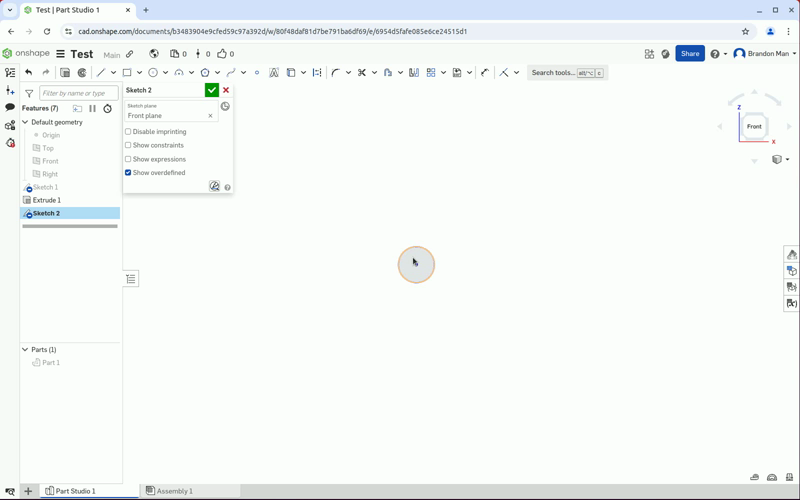
scroll(6)
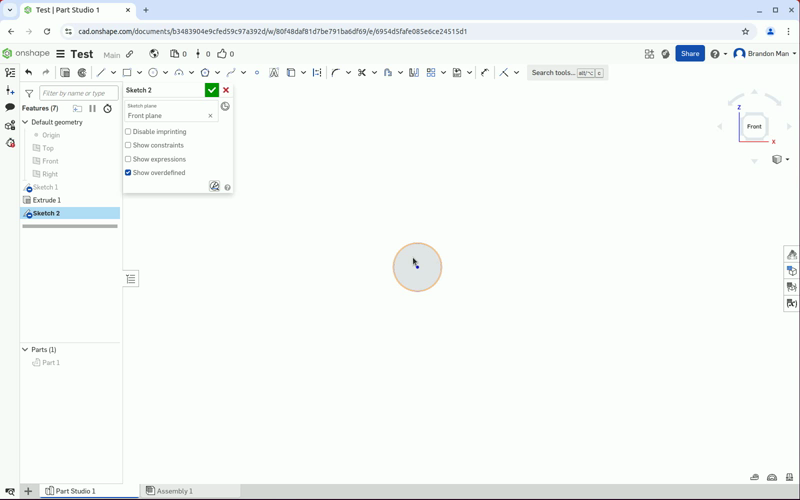
scroll(6)
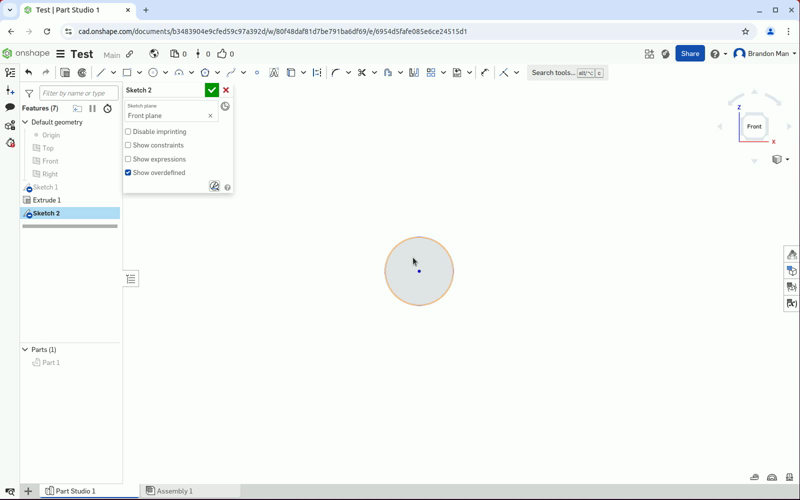
scroll(6)
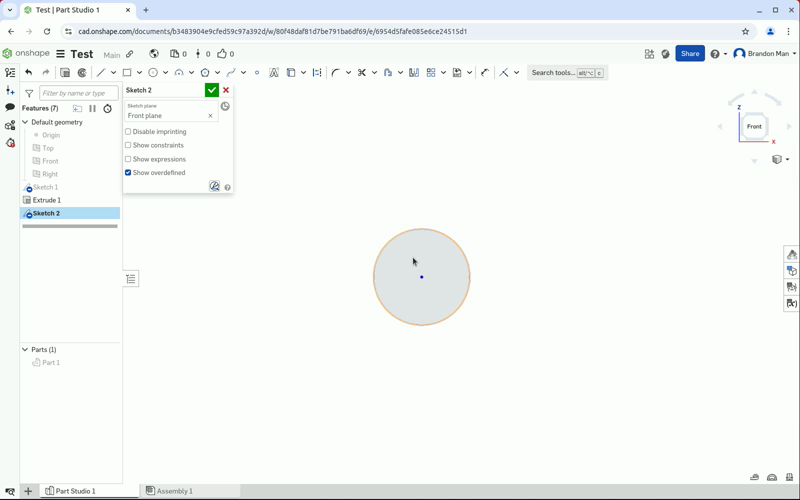
scroll(6)
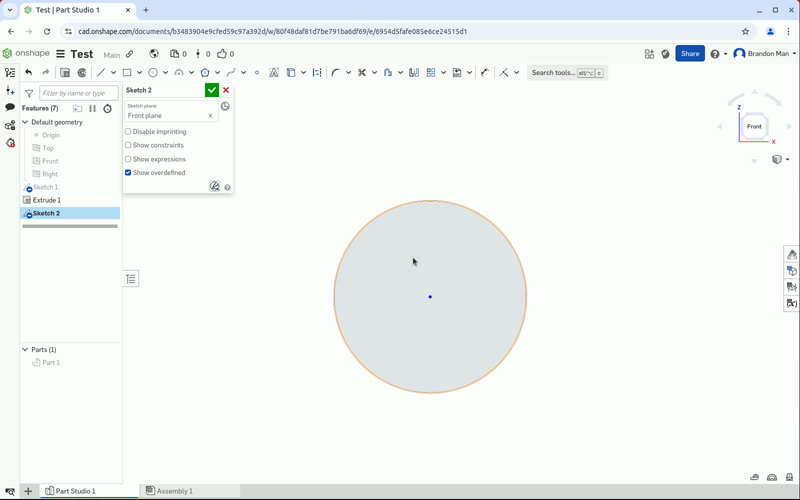
click(413, 257)
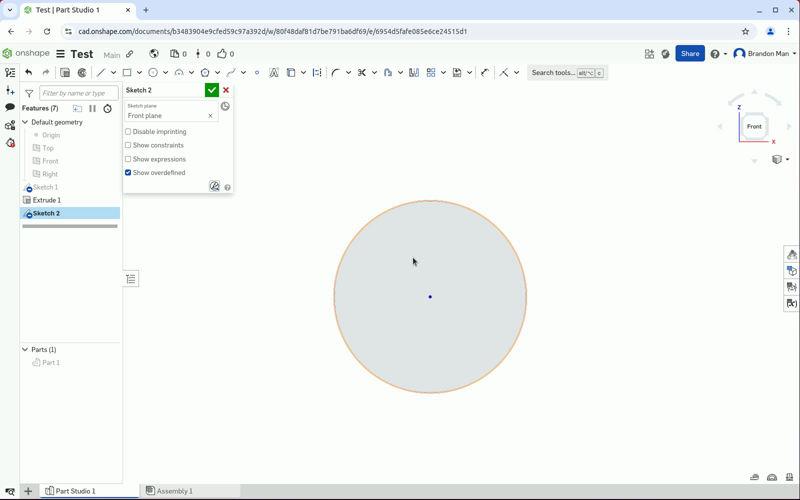
scroll(-6)
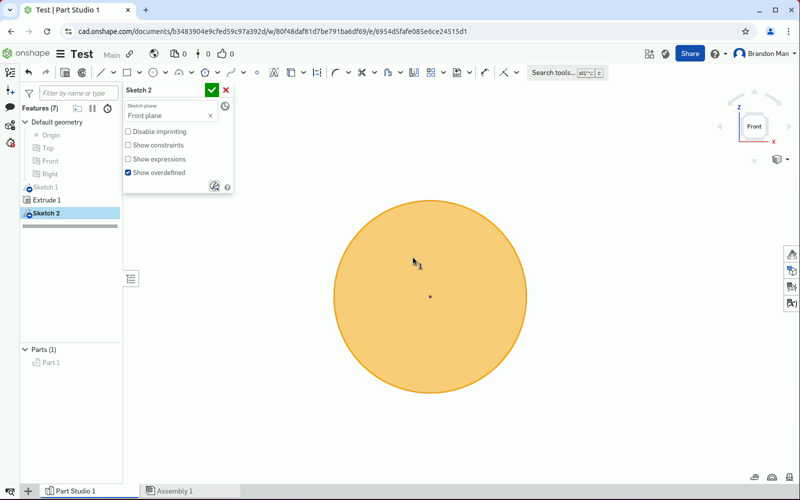
scroll(-6)
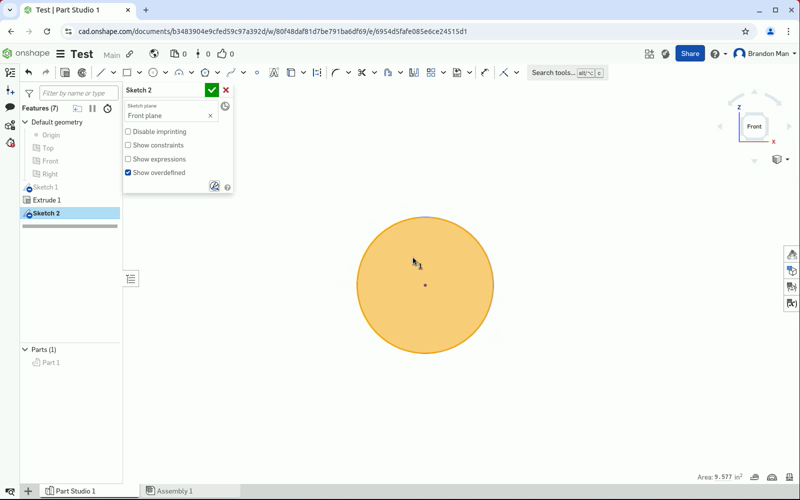
scroll(-6)
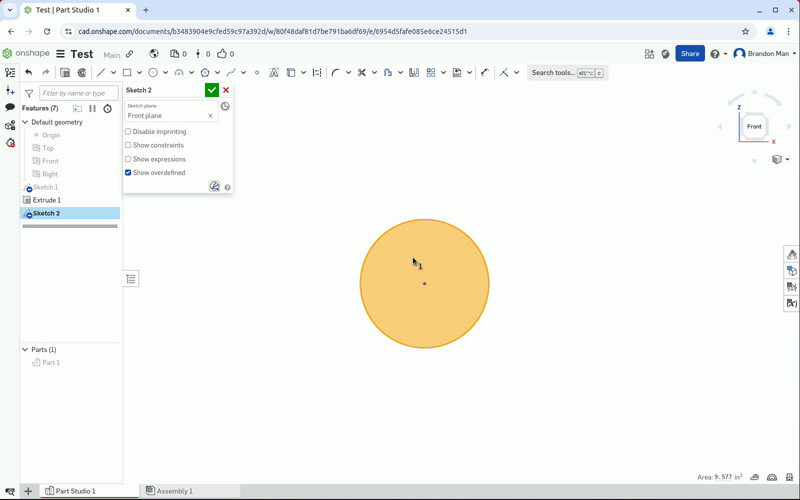
scroll(-6)
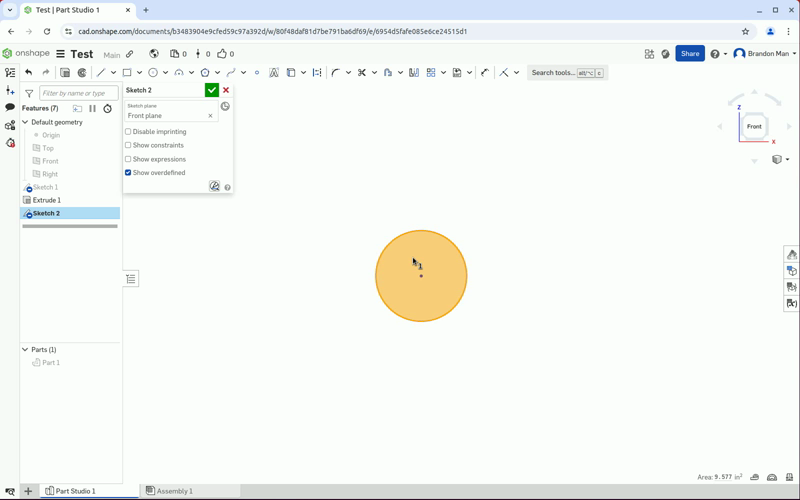
scroll(-6)
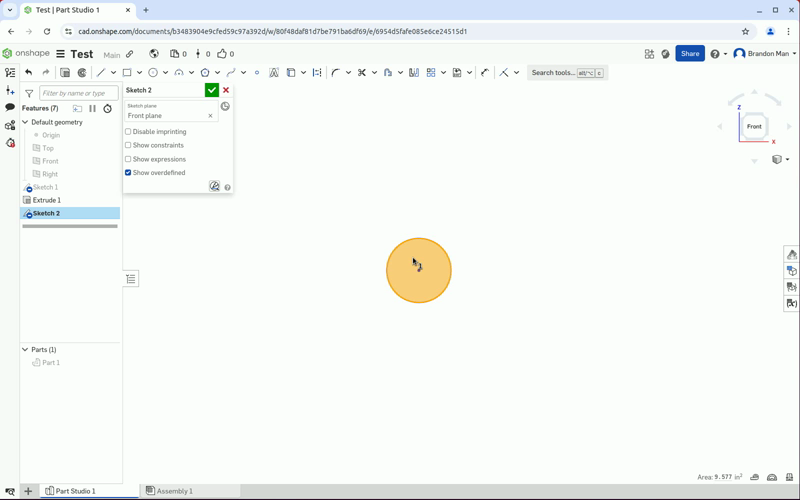
scroll(-6)
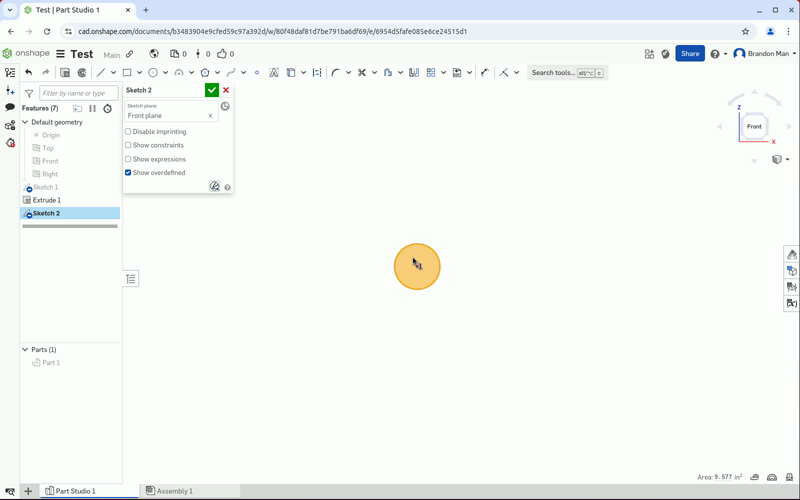
scroll(-6)
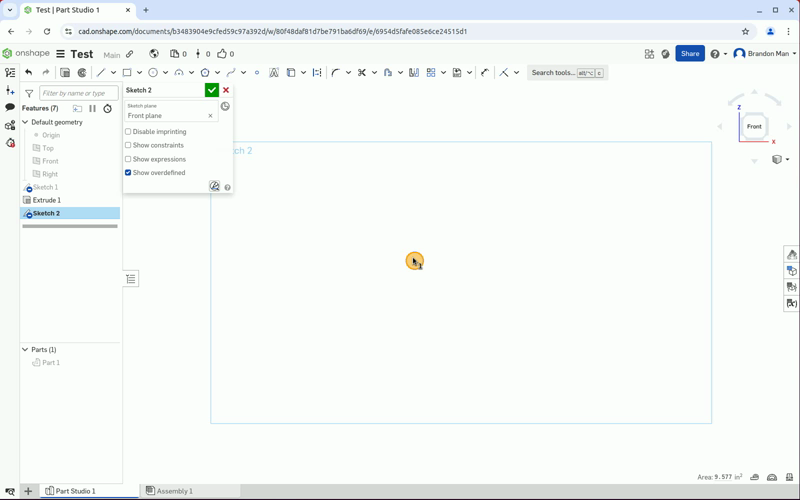
mouse_move(73, 352)
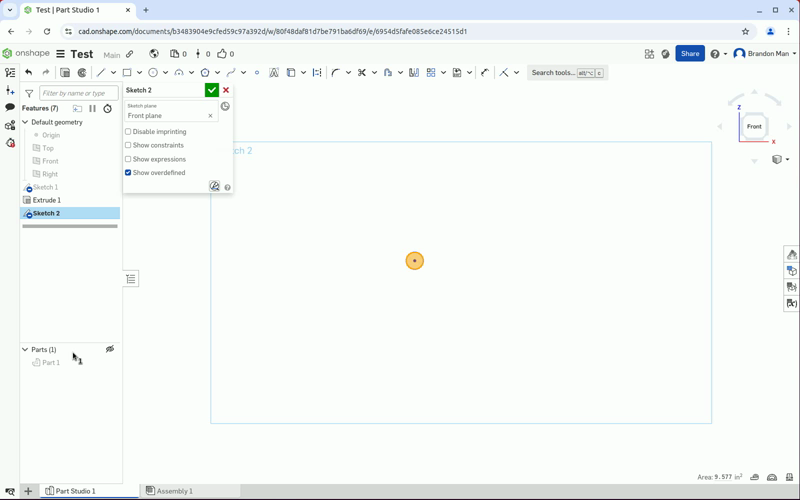
key(shift+y)
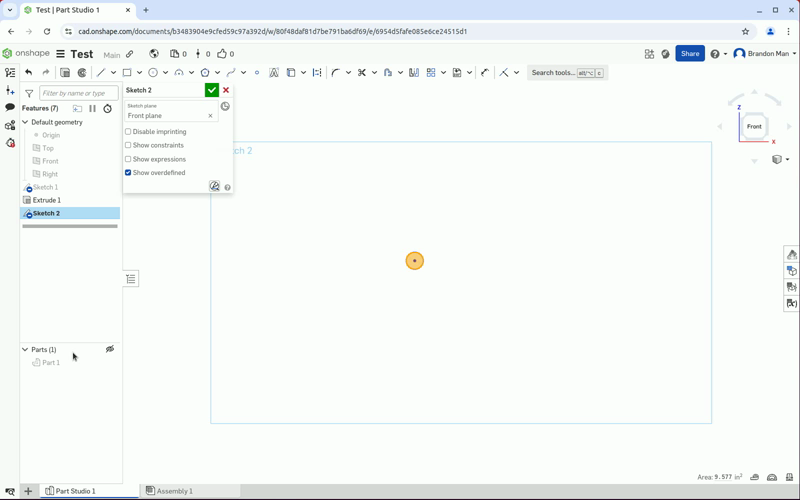
key(shift+e)
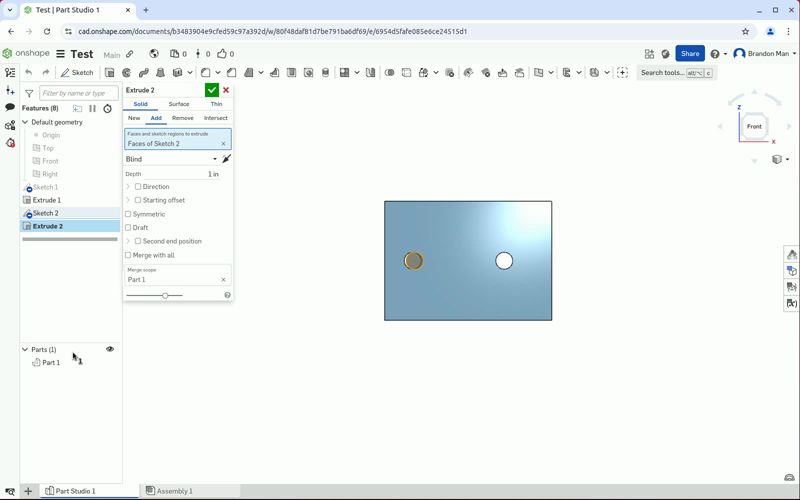
mouse_move(143, 106)
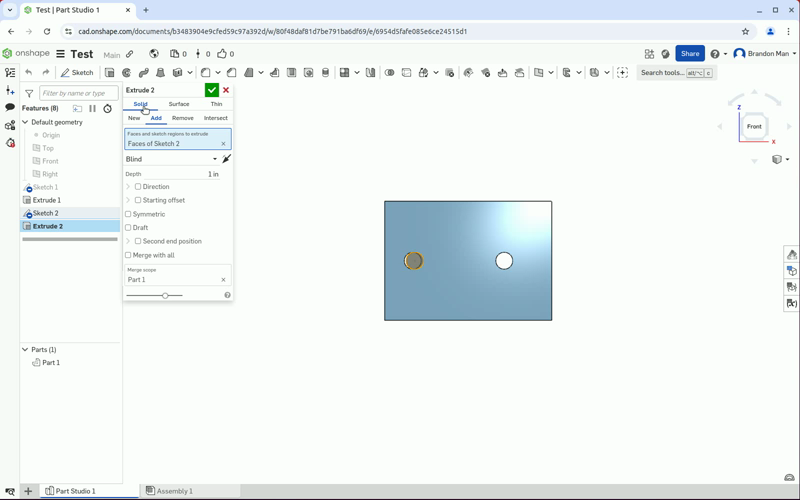
click(143, 106)
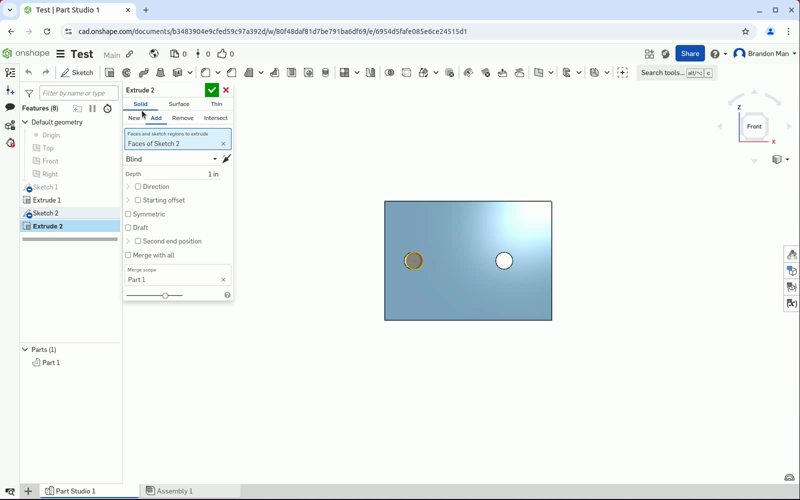
mouse_move(137, 120)
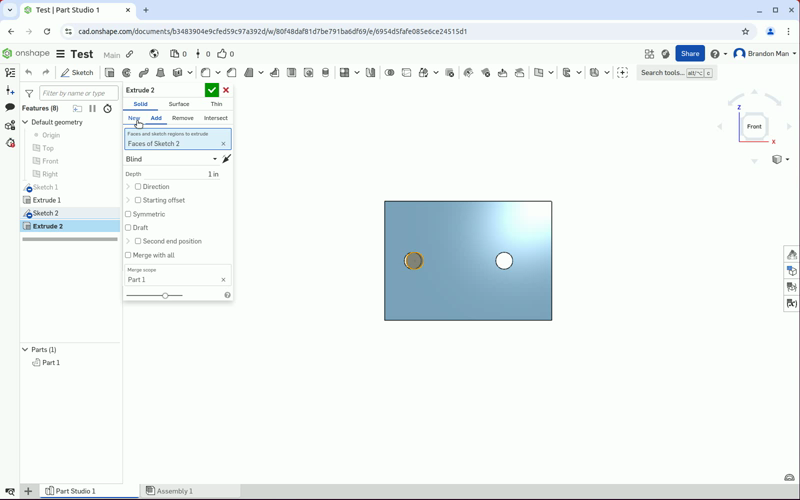
click(137, 120)
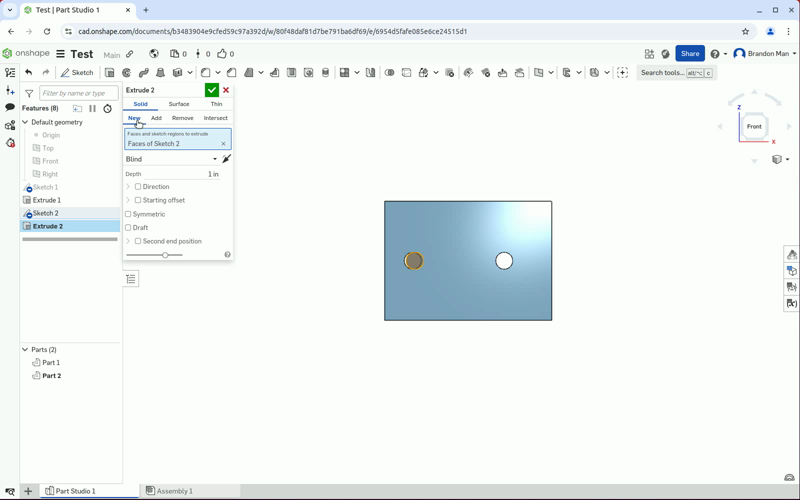
key(tab, 4)
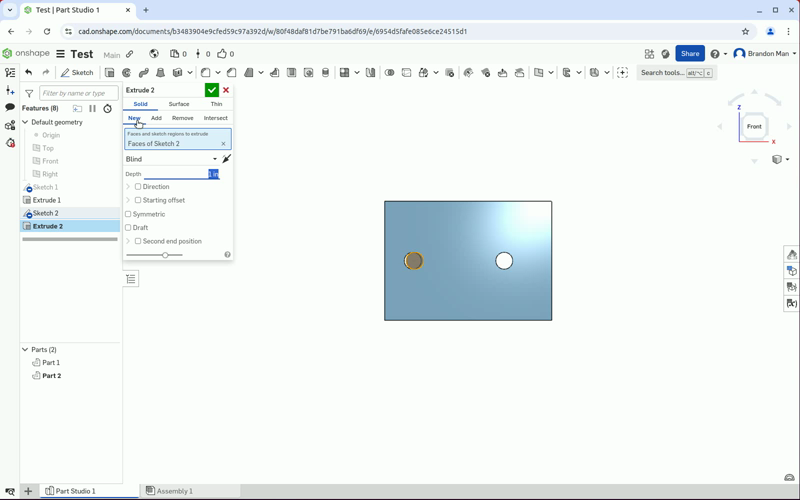
text(7.462)
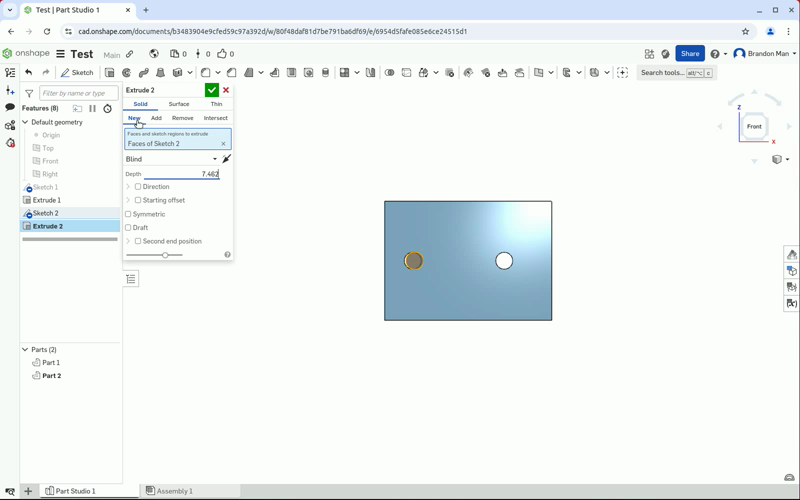
key(enter)
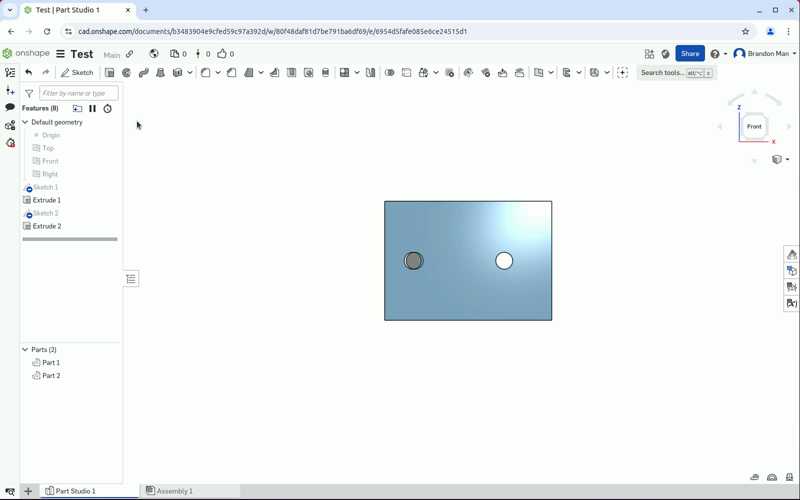
key(shift+h)
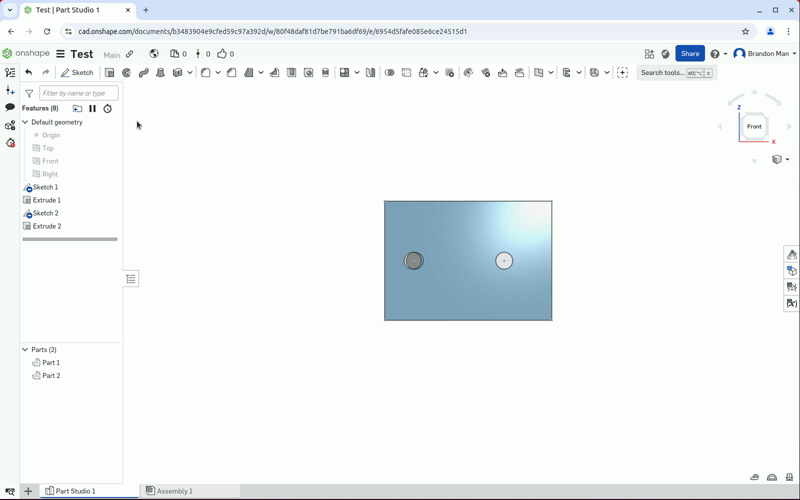
key(shift+h)
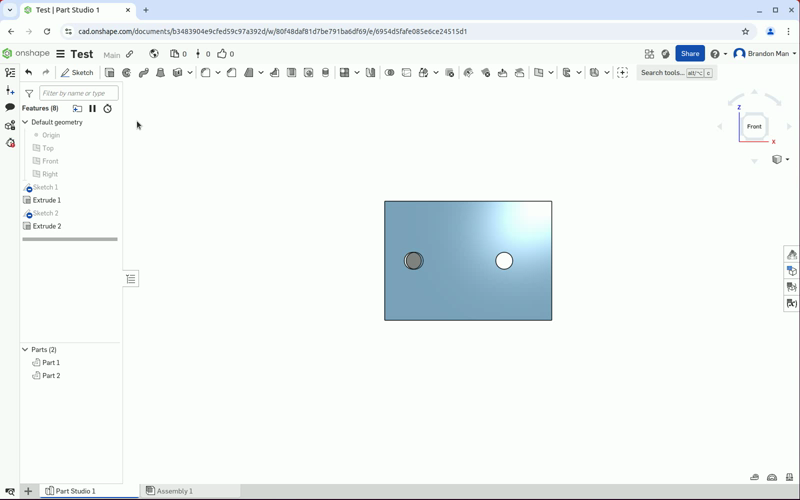
mouse_move(73, 189)
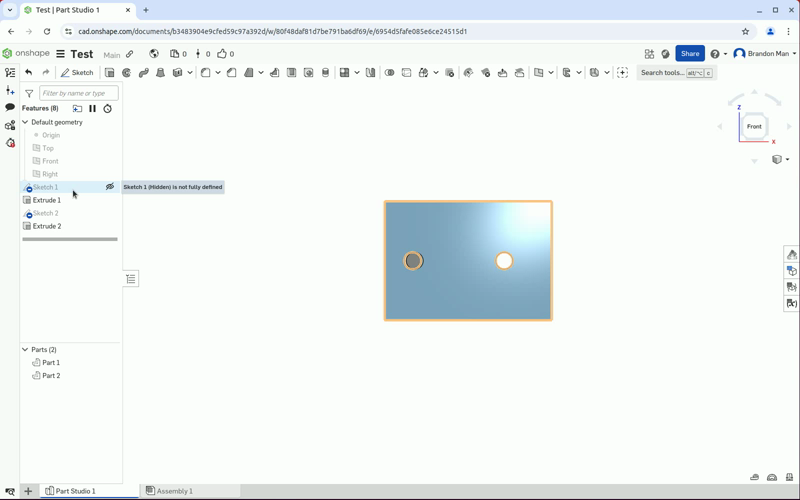
click(73, 189)
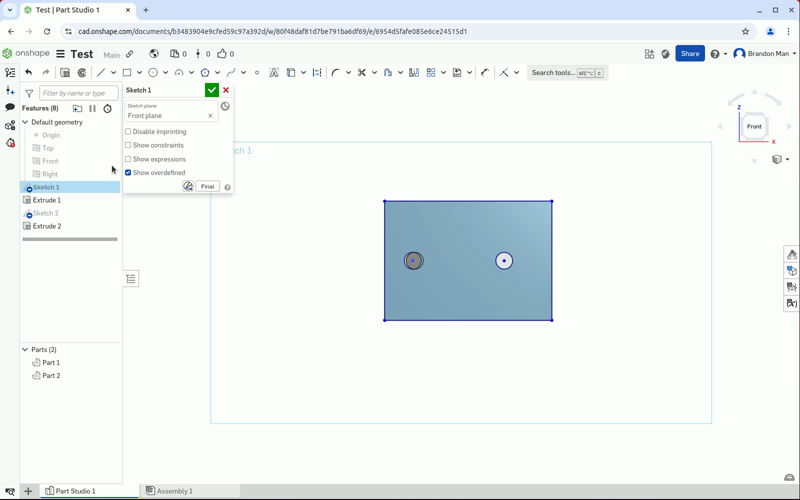
mouse_move(229, 92)
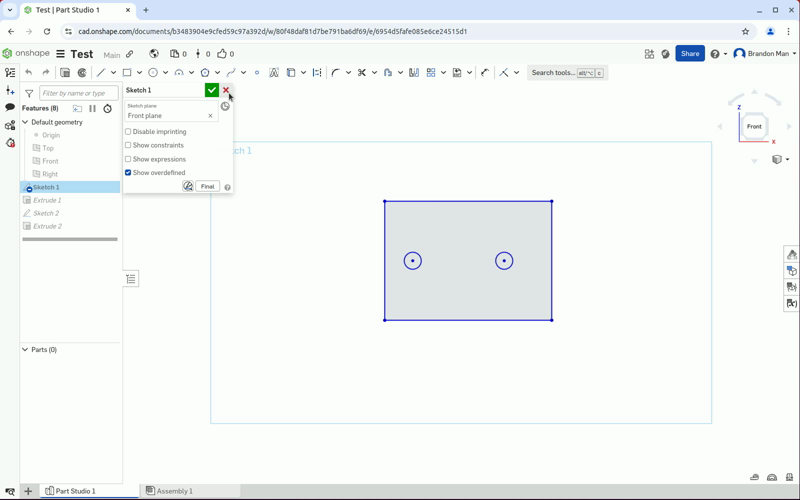
click(229, 92)
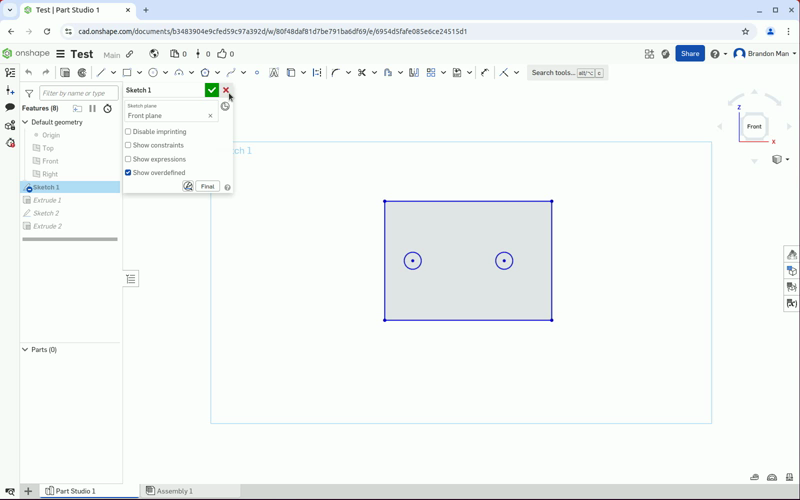
key(shift+s)
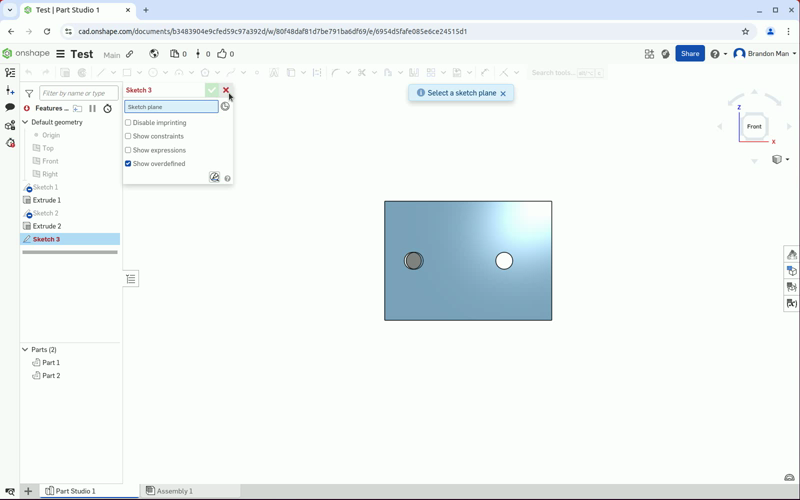
mouse_move(73, 163)
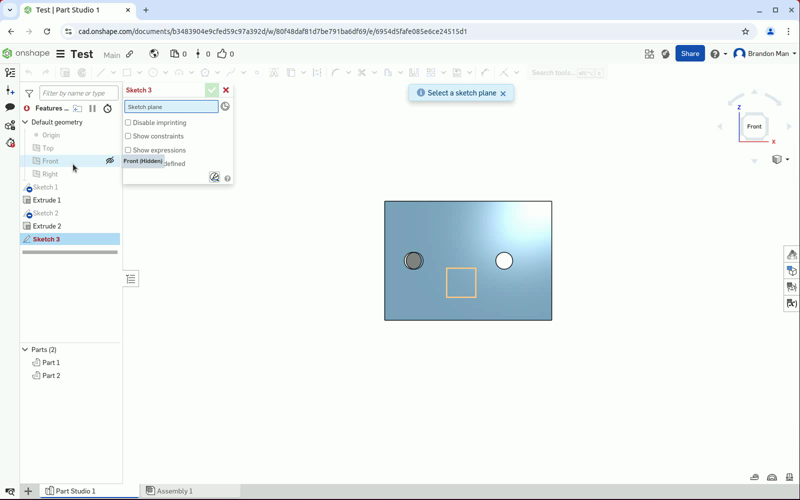
click(73, 163)
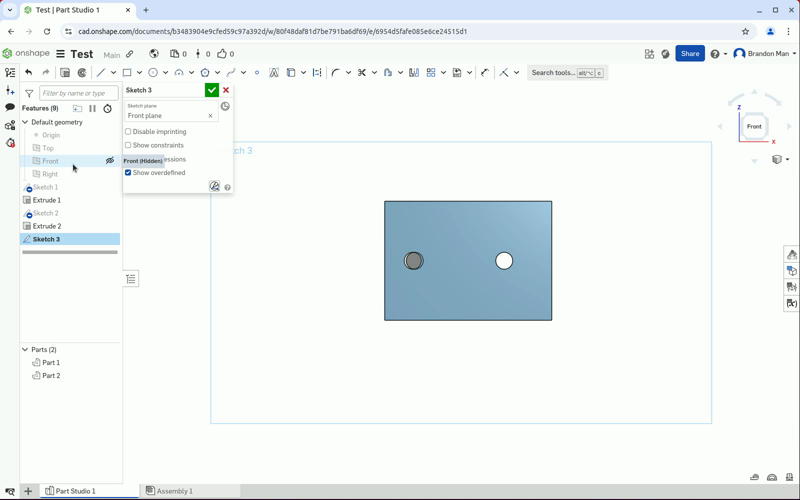
mouse_move(73, 352)
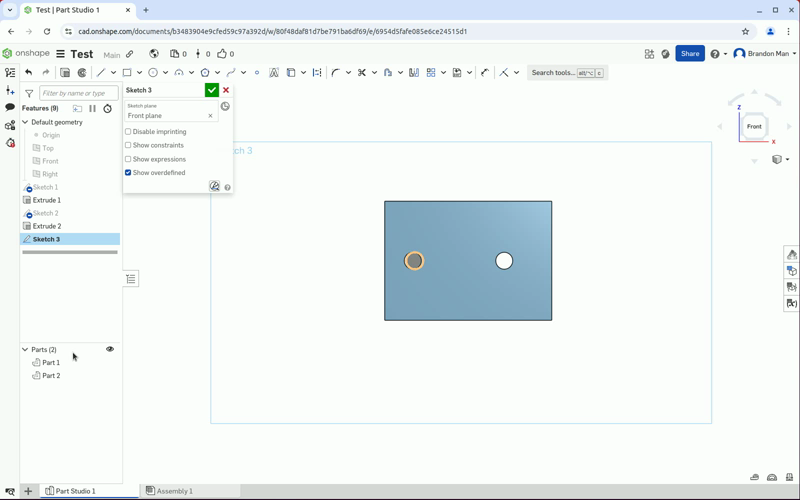
key(y)
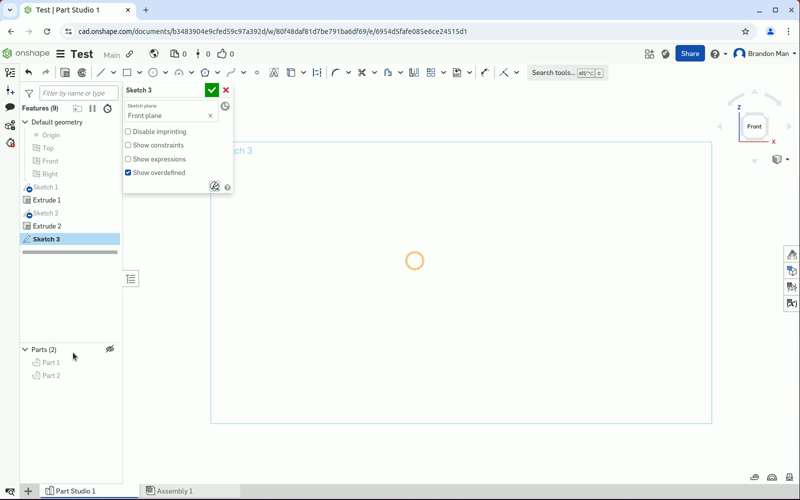
key(c)
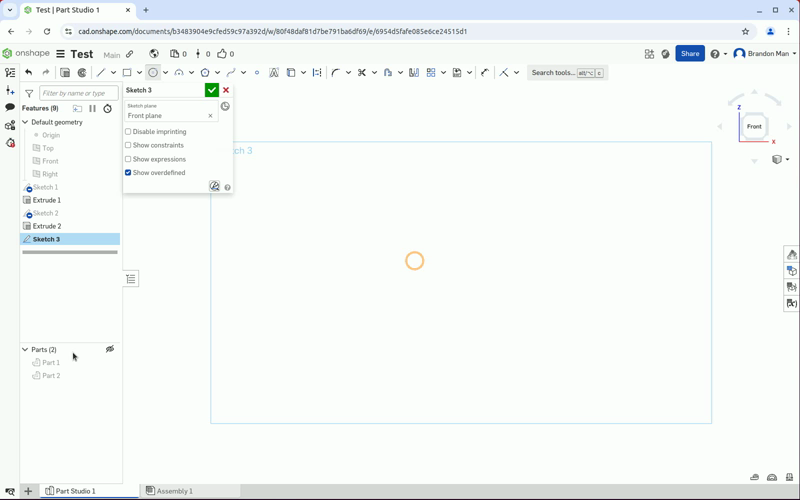
key_down(shift)
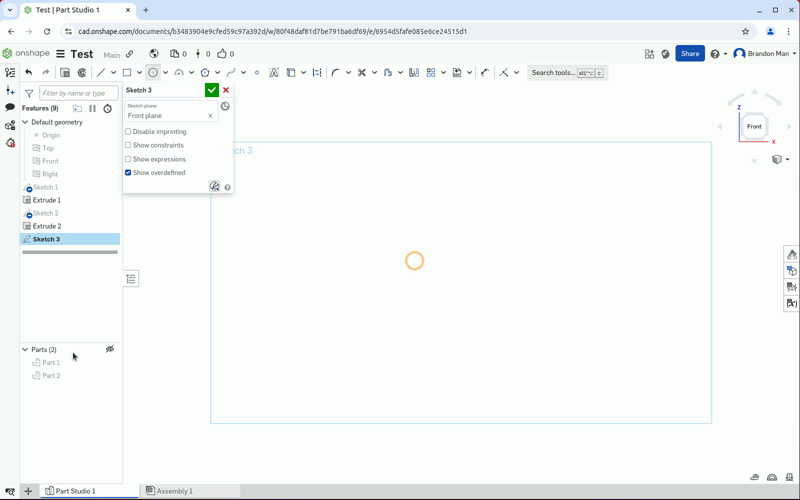
mouse_move(504, 260)
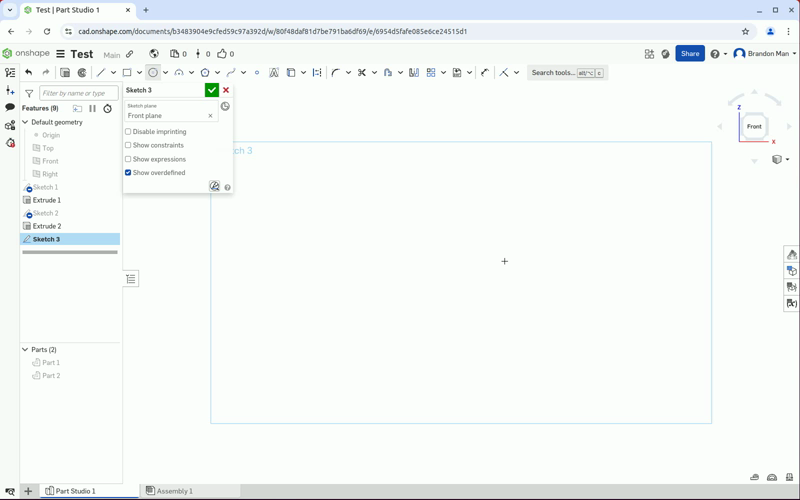
click(504, 260)
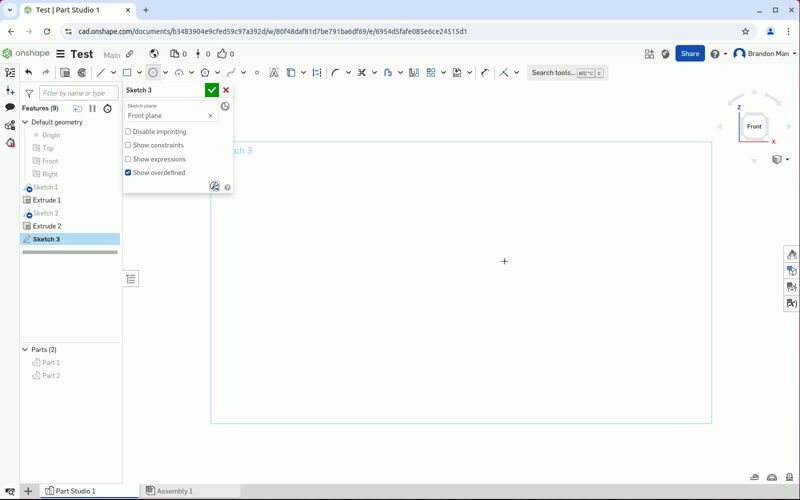
key_up(shift)
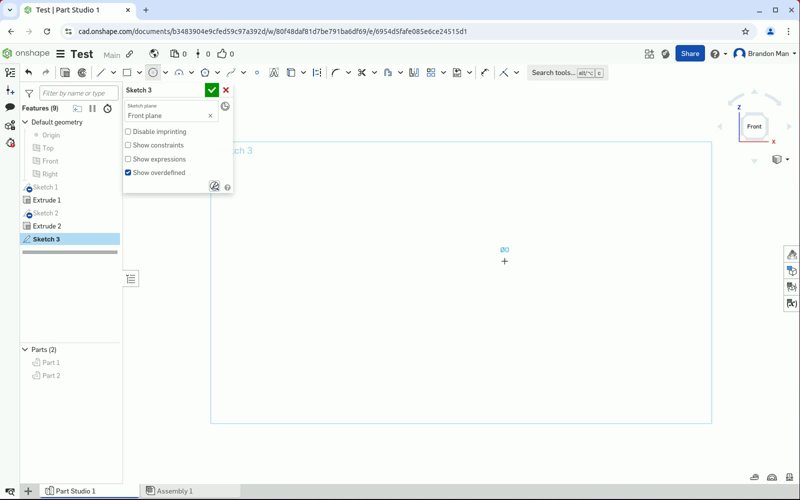
mouse_move(513, 260)
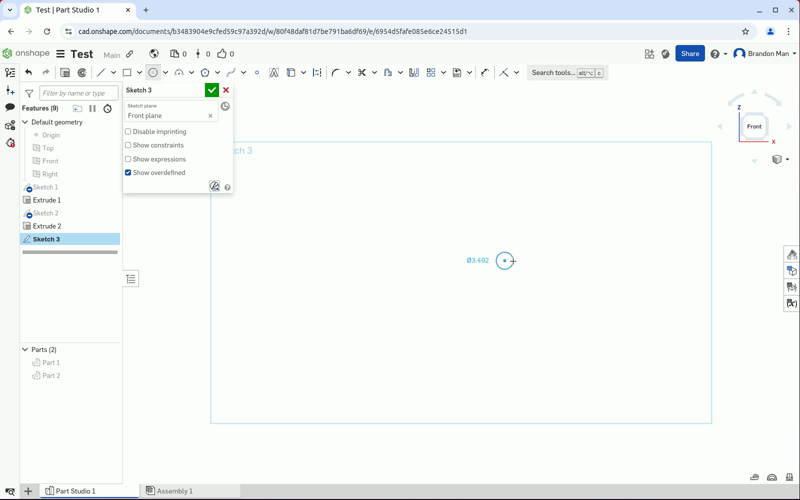
click(513, 260)
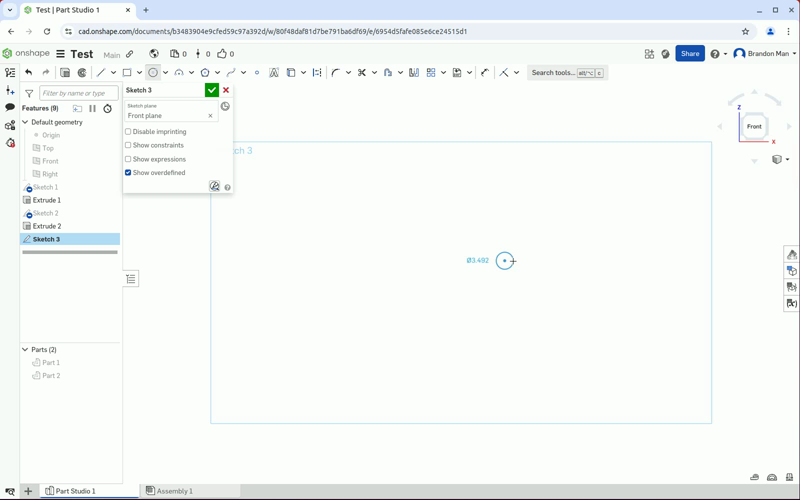
key(esc)
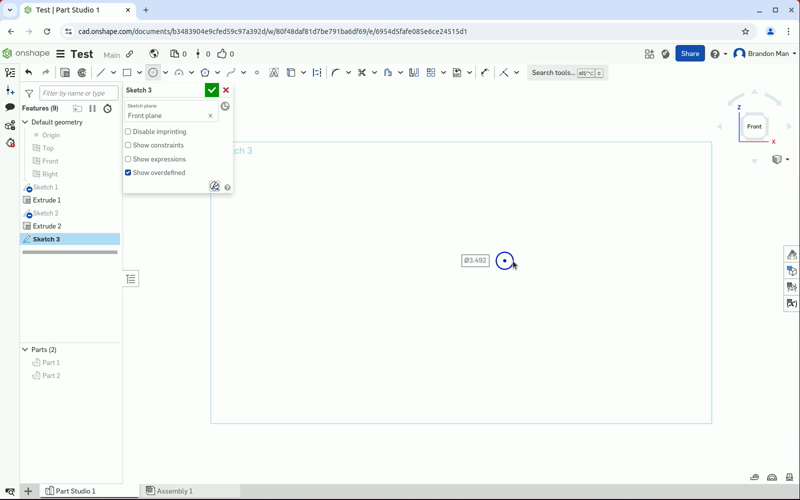
mouse_move(497, 260)
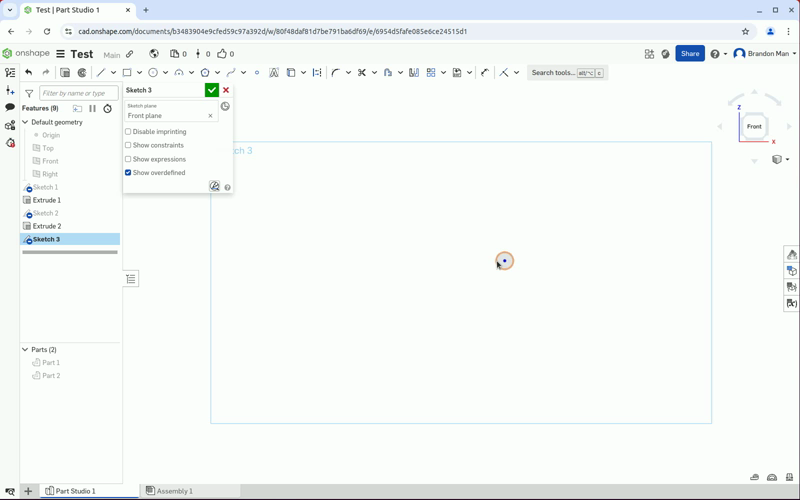
scroll(6)
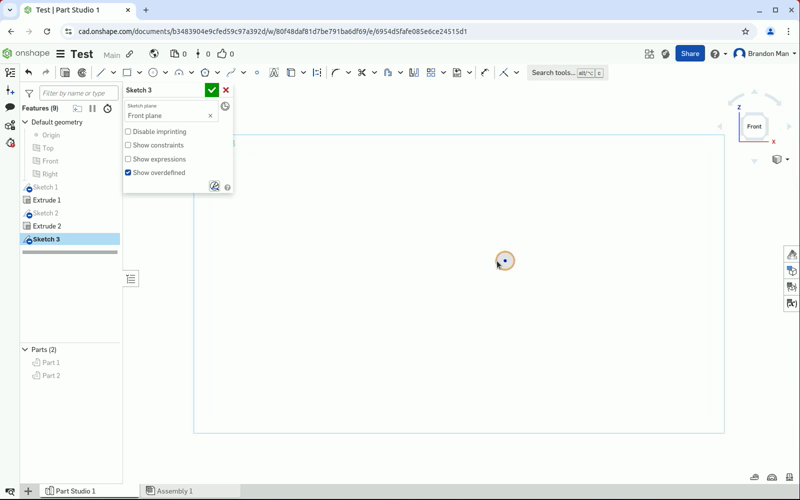
scroll(6)
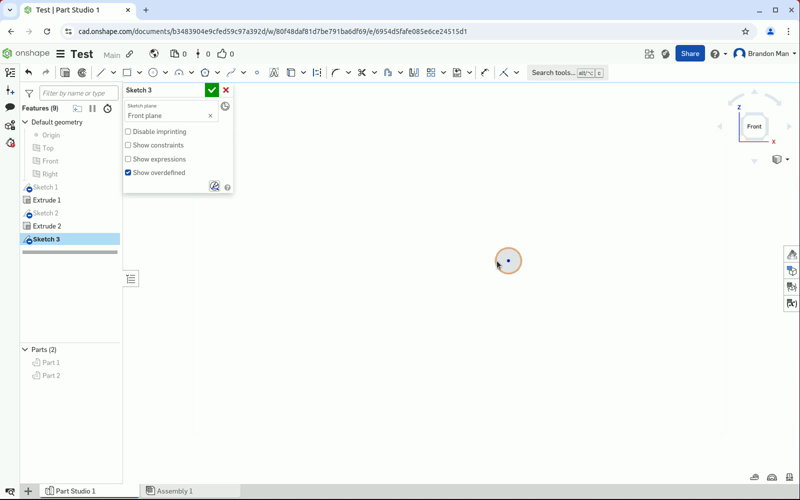
scroll(6)
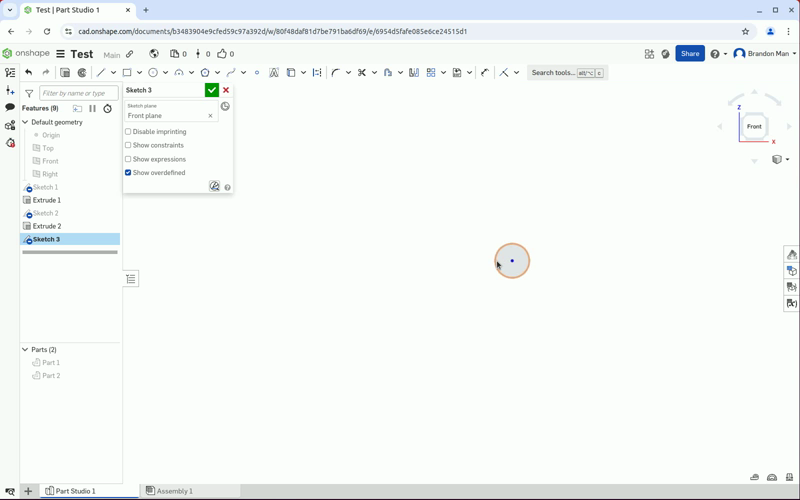
scroll(6)
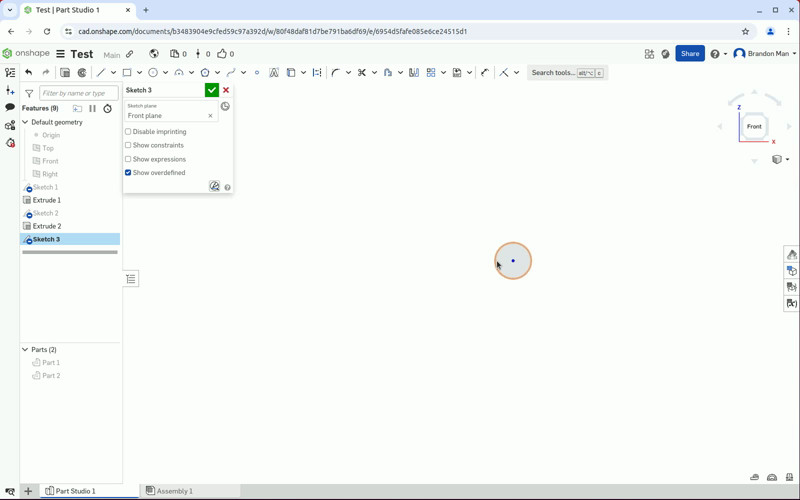
scroll(6)
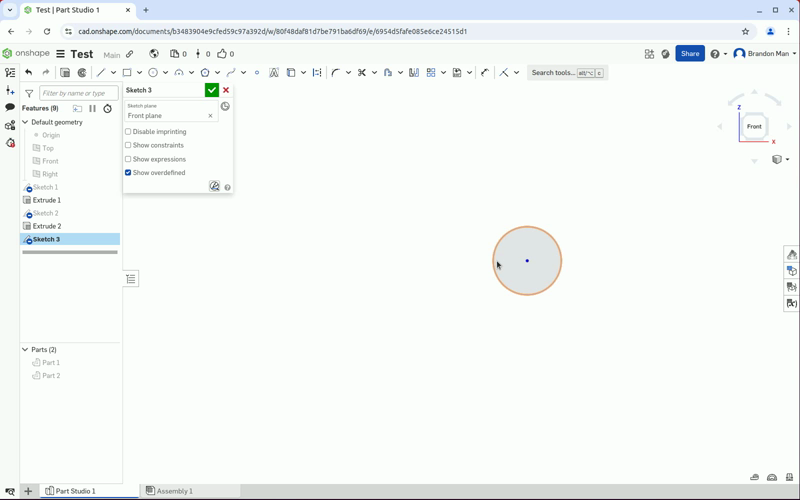
scroll(6)
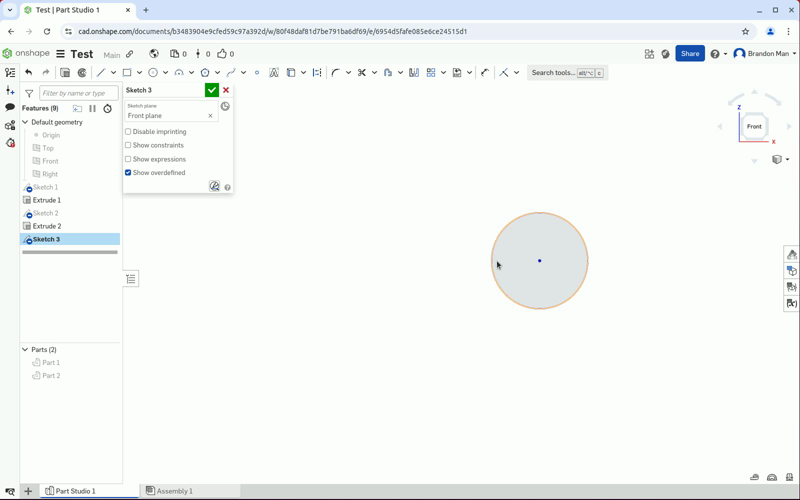
scroll(6)
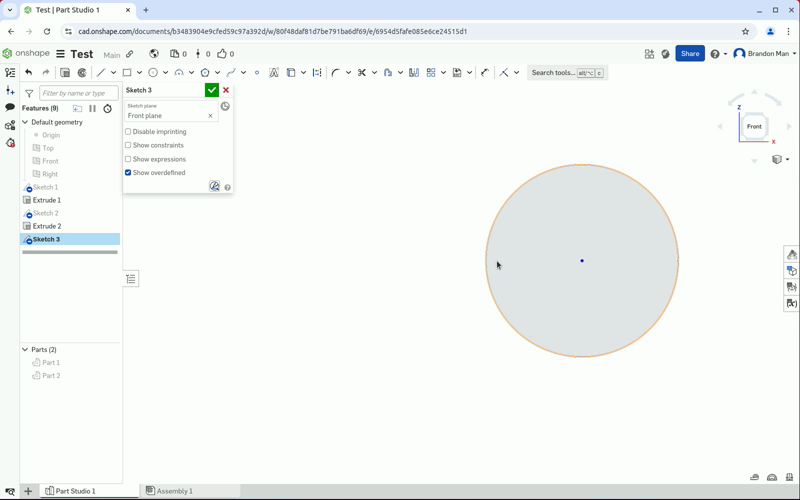
click(497, 260)
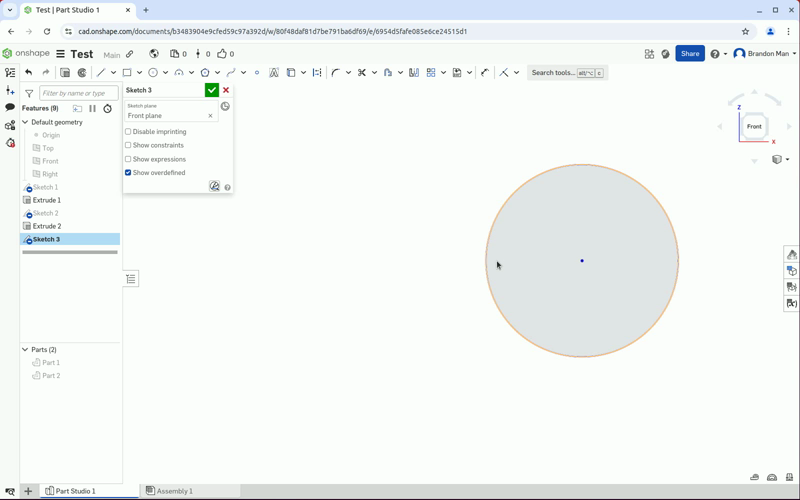
scroll(-6)
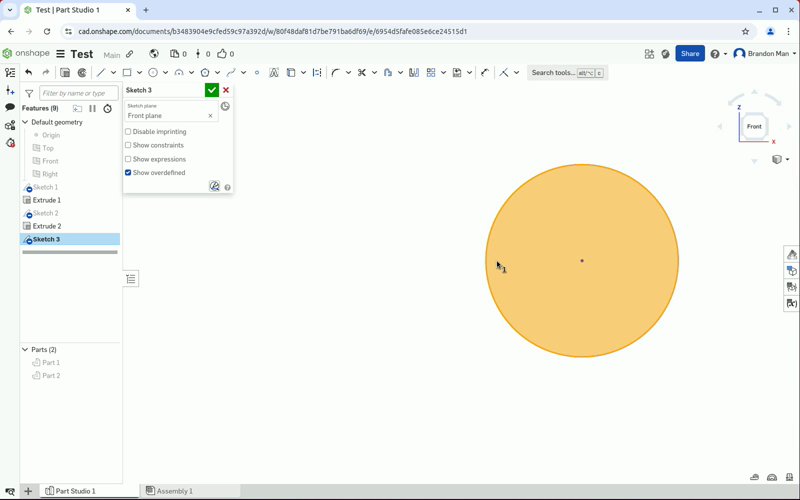
scroll(-6)
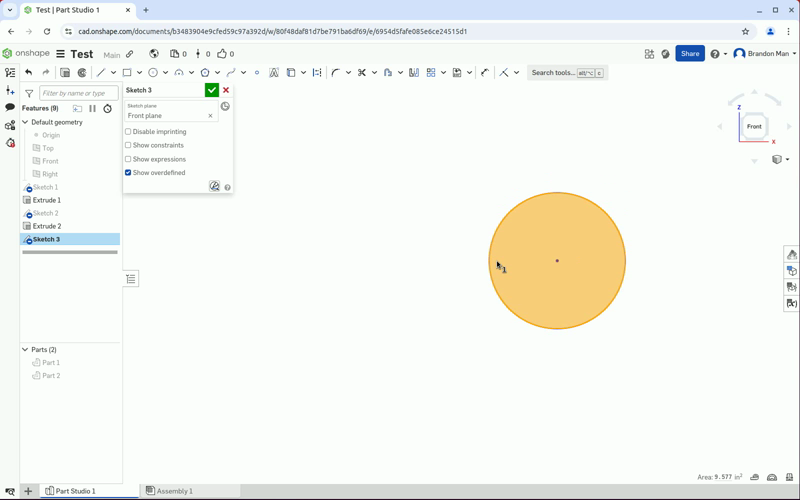
scroll(-6)
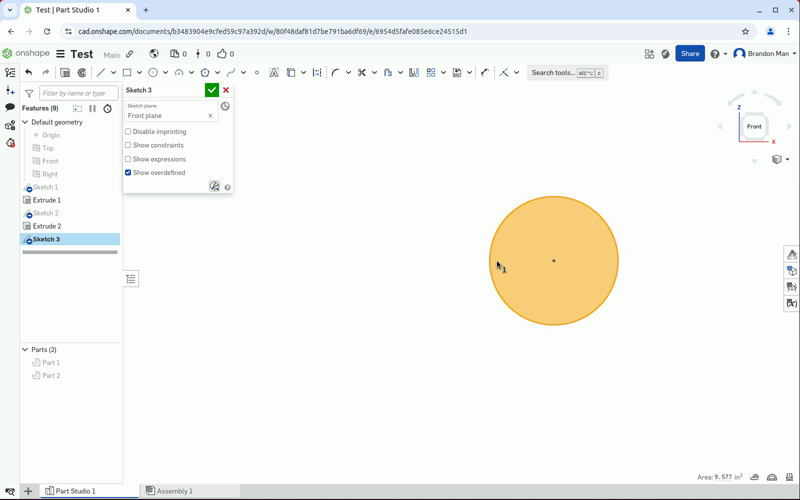
scroll(-6)
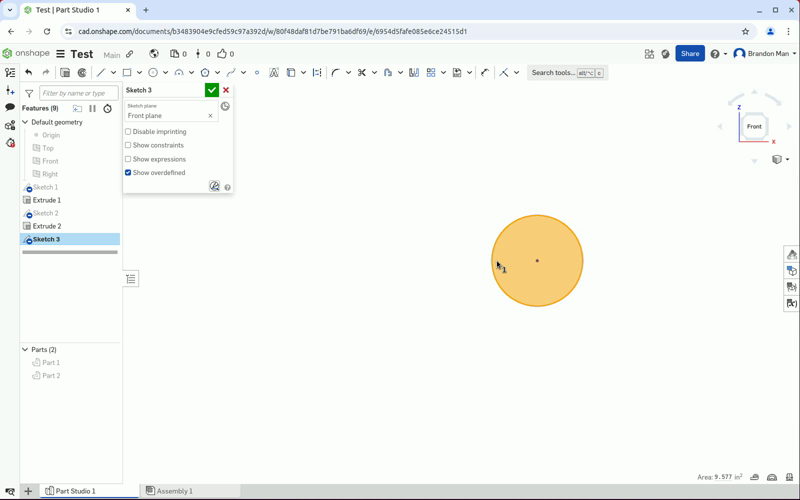
scroll(-6)
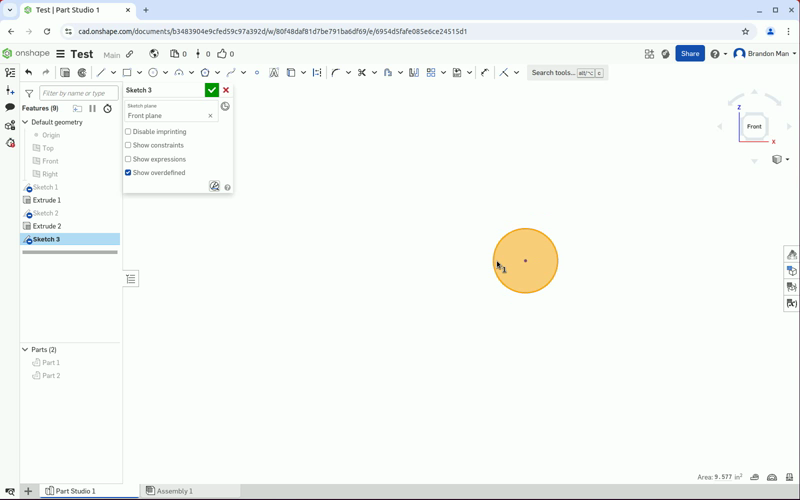
scroll(-6)
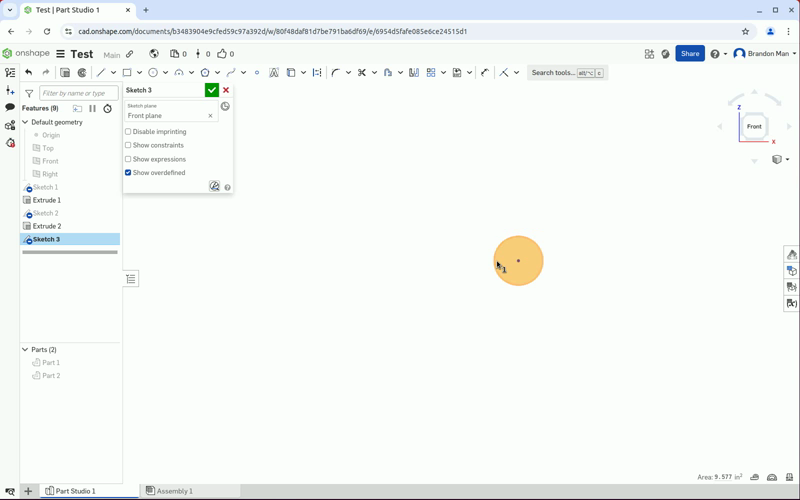
scroll(-6)
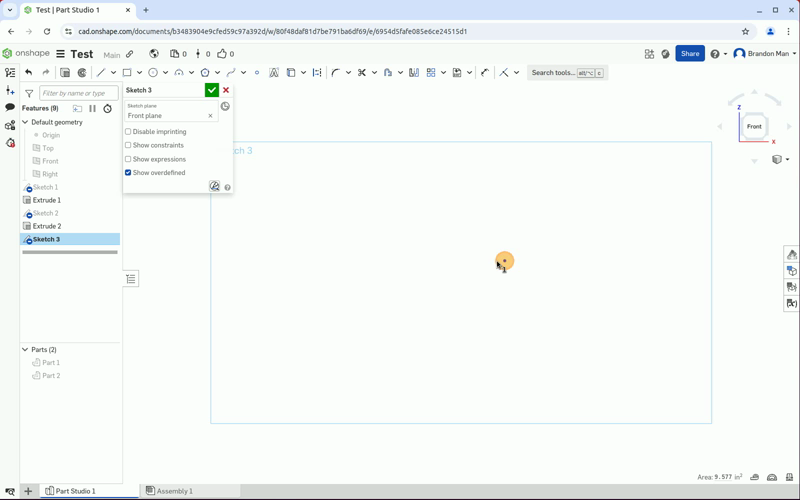
mouse_move(73, 352)
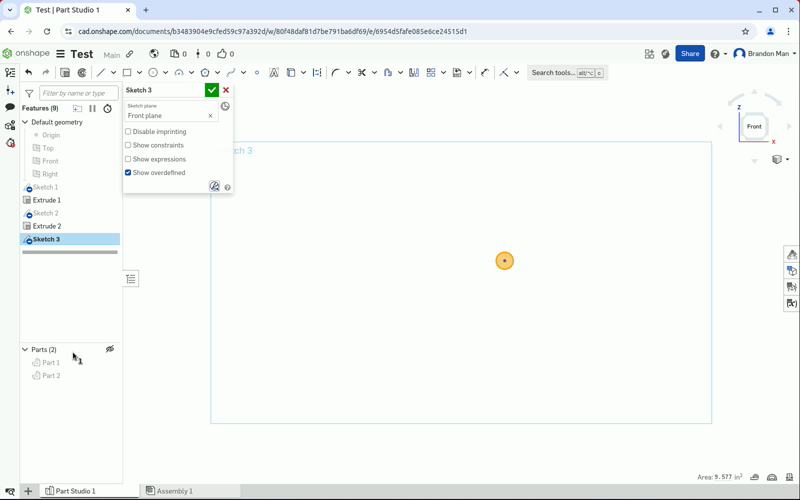
key(shift+y)
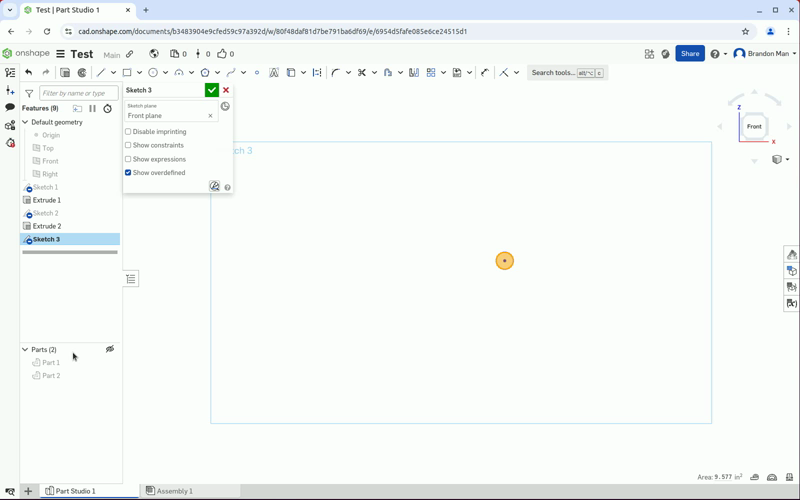
key(shift+e)
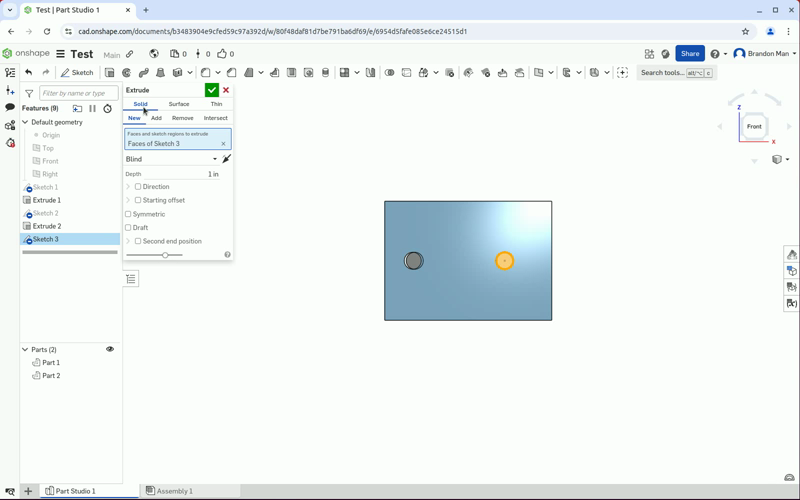
mouse_move(143, 106)
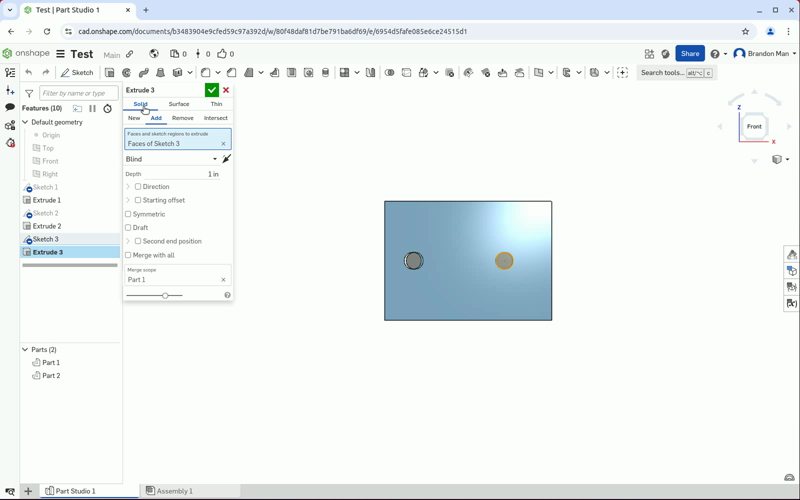
click(143, 106)
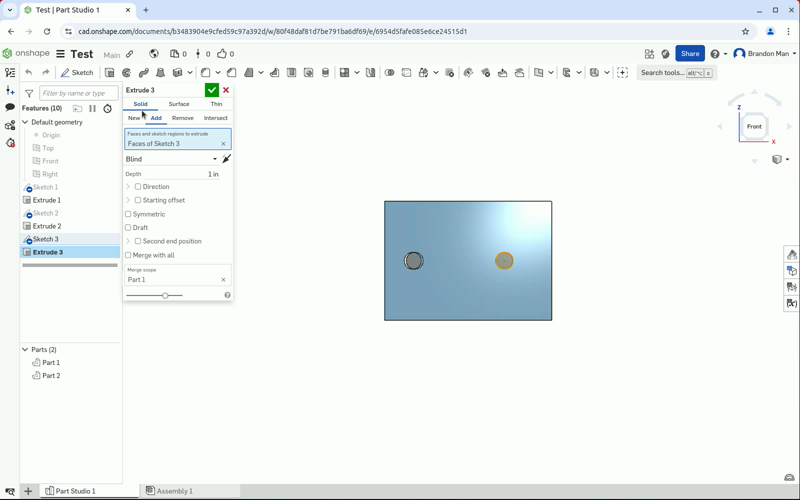
mouse_move(137, 120)
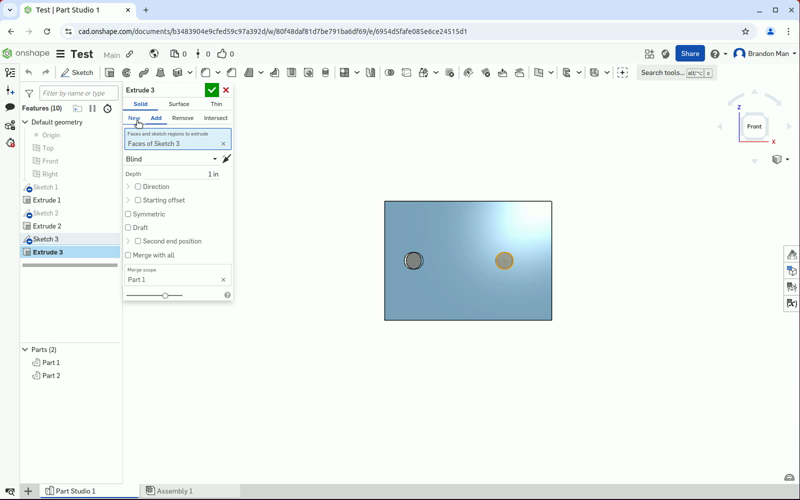
click(137, 120)
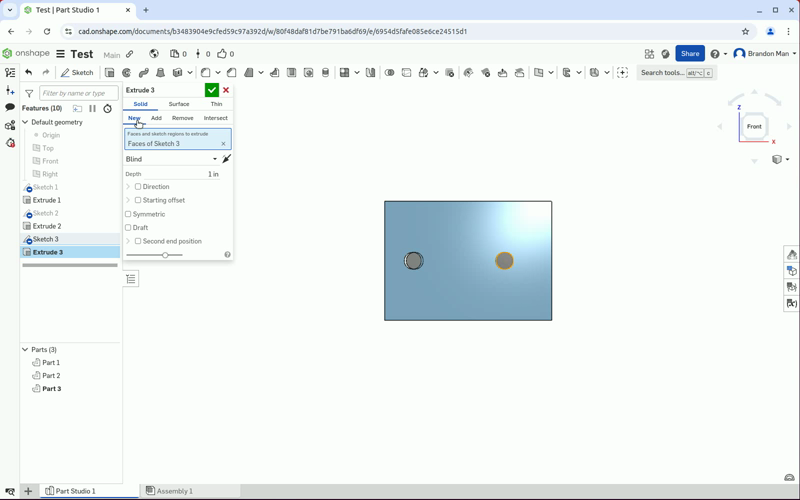
key(tab, 4)
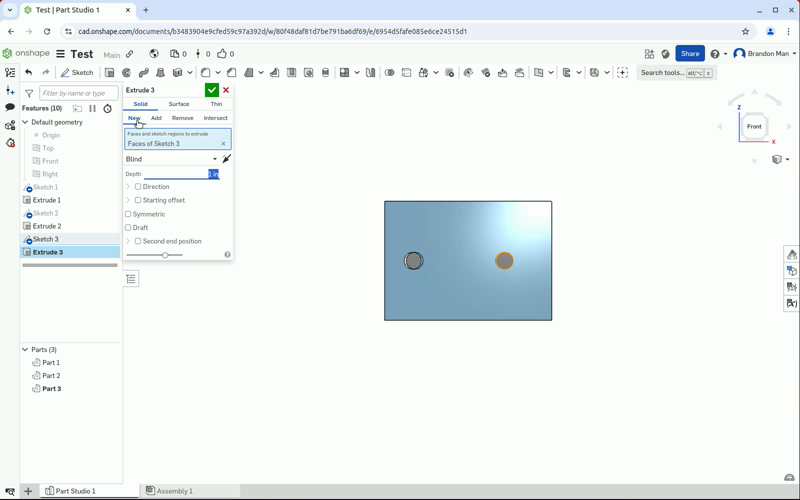
text(7.462)
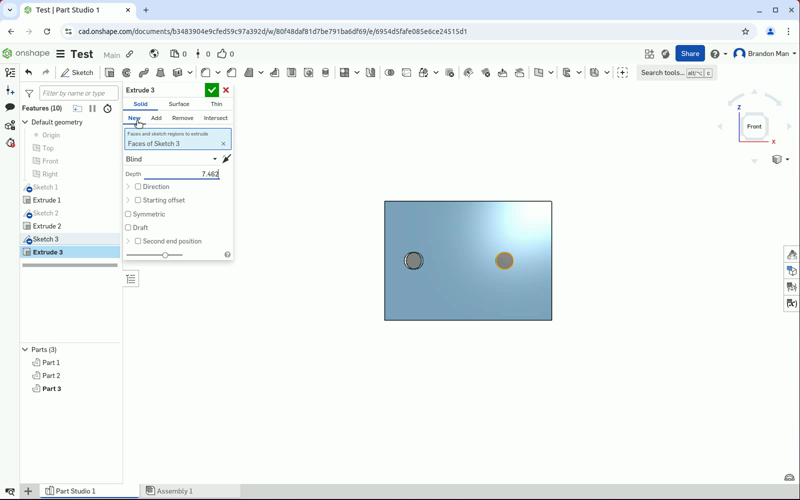
key(enter)
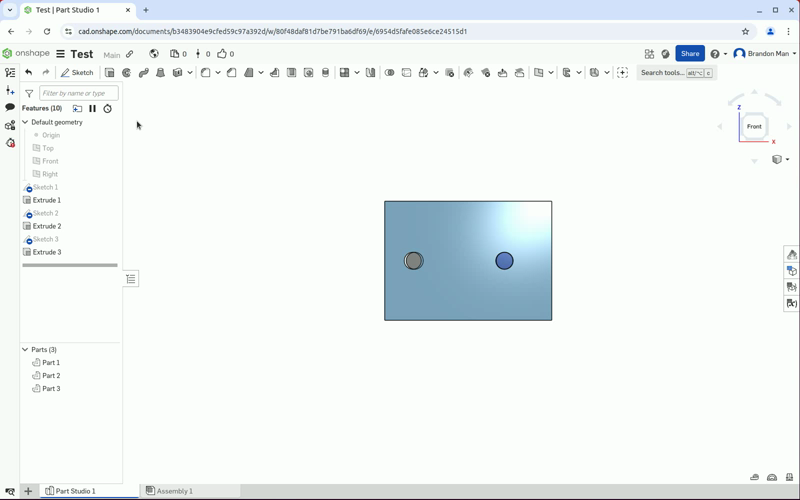
key(shift+h)
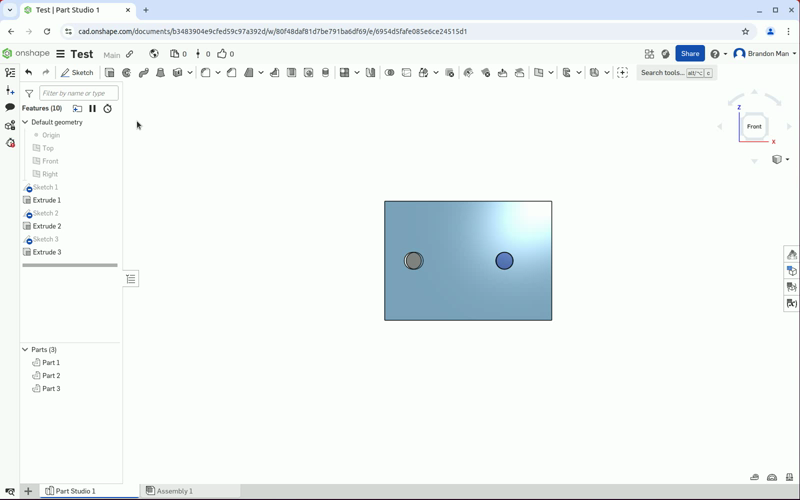
key(shift+h)
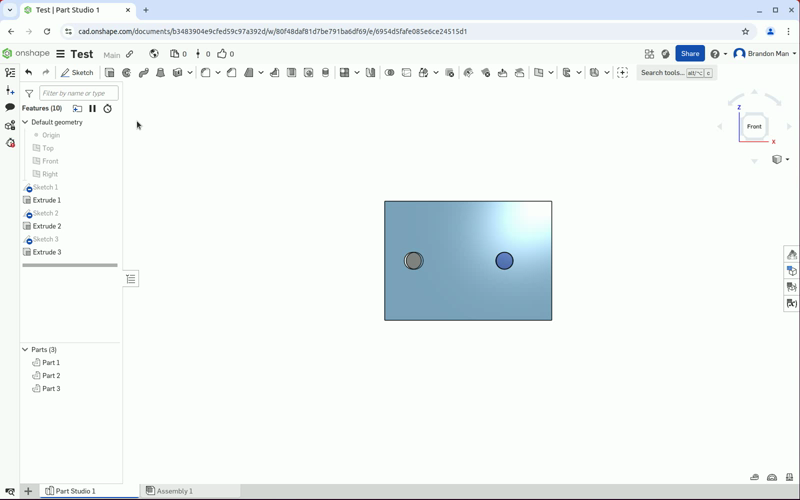
mouse_move(73, 189)
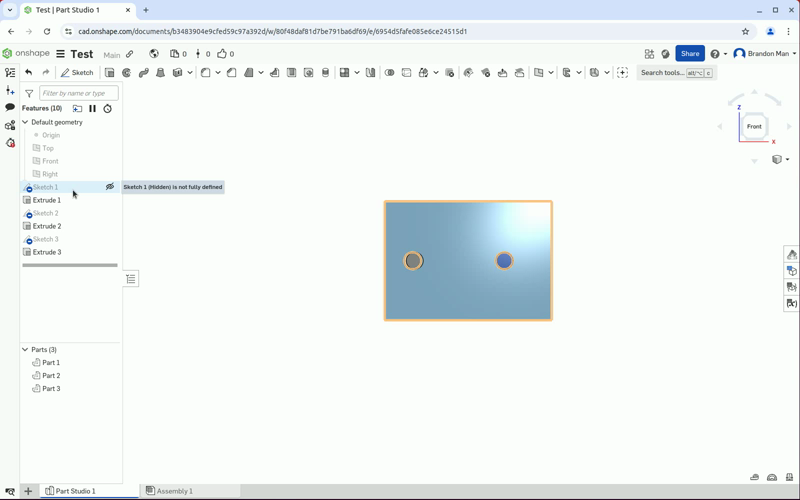
click(73, 189)
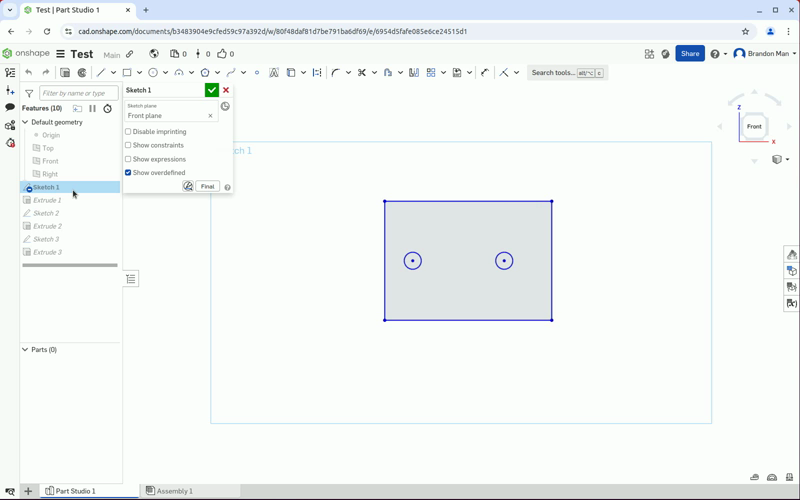
mouse_move(229, 92)
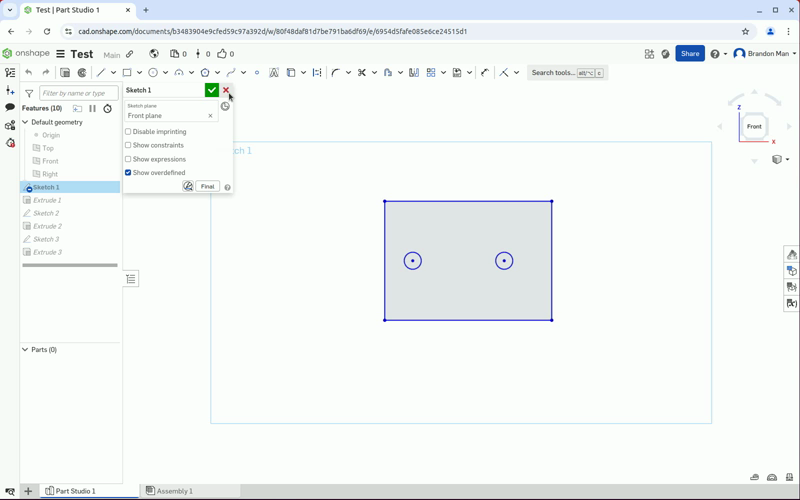
click(229, 92)
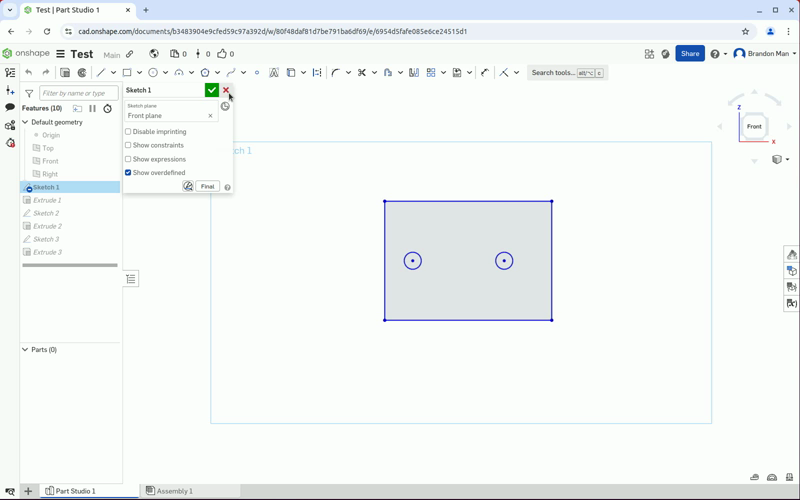
key(shift+s)
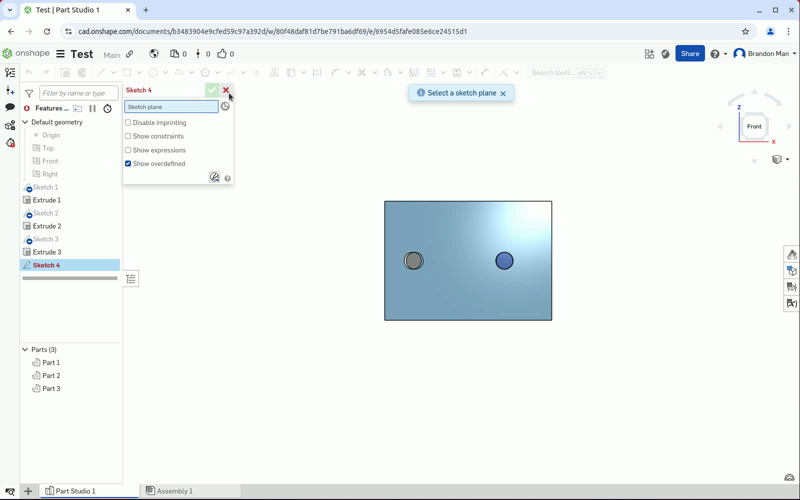
mouse_move(73, 163)
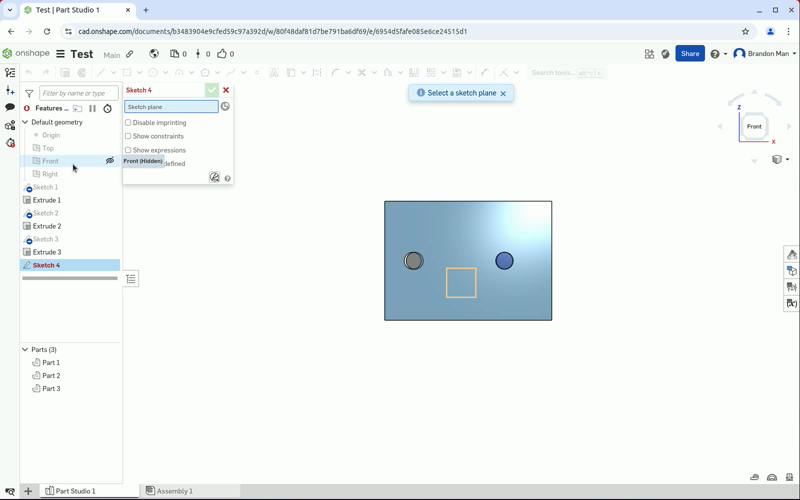
click(73, 163)
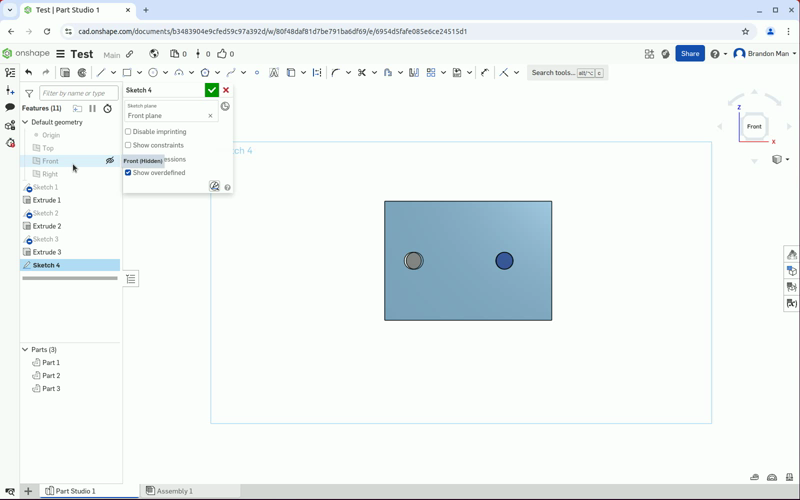
mouse_move(73, 352)
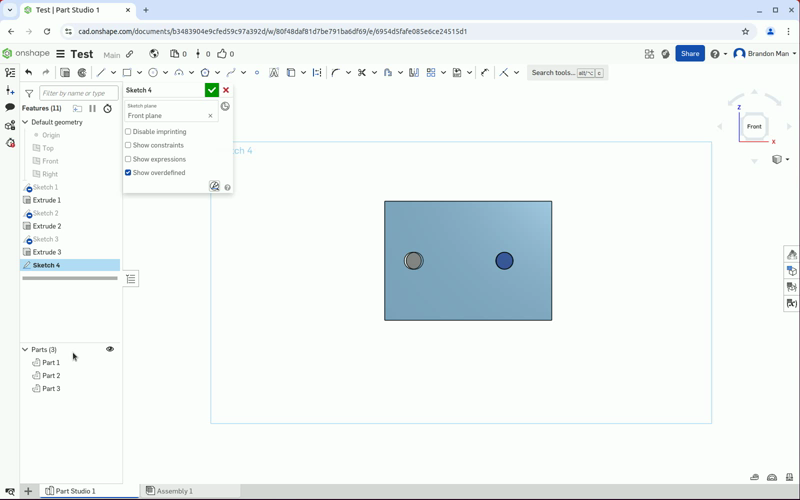
key(y)
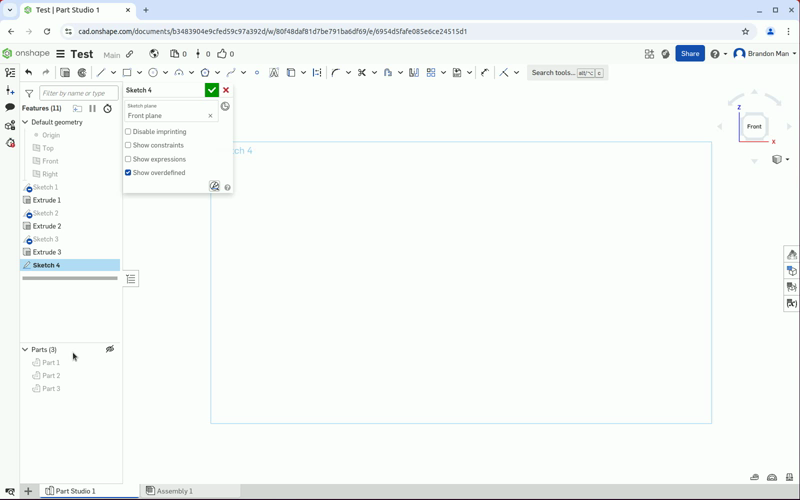
key(c)
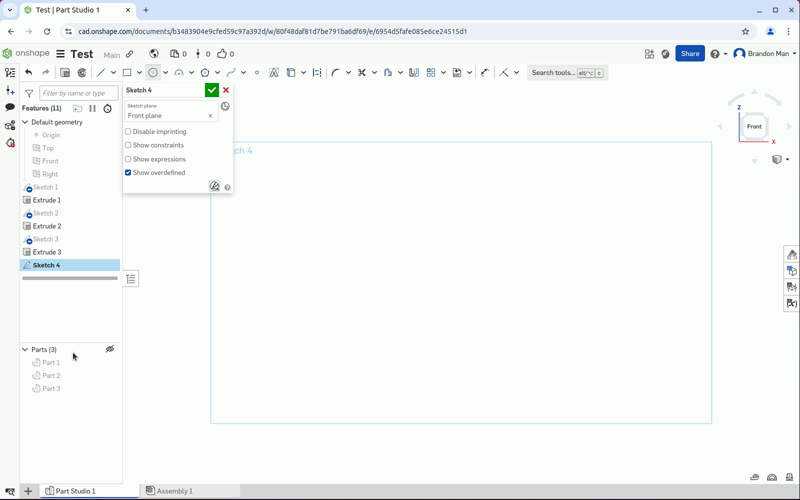
key_down(shift)
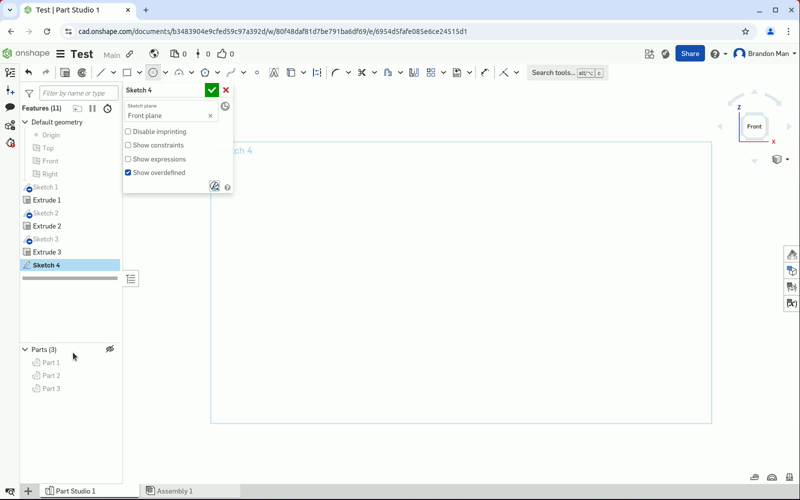
mouse_move(504, 260)
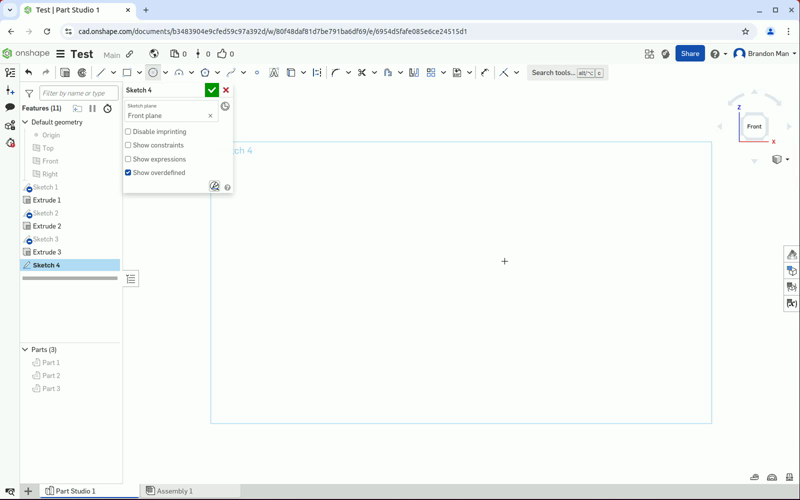
click(504, 260)
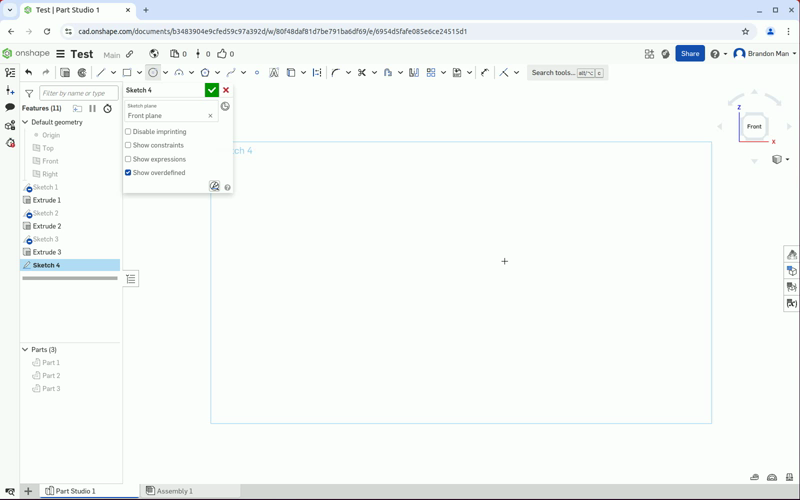
key_up(shift)
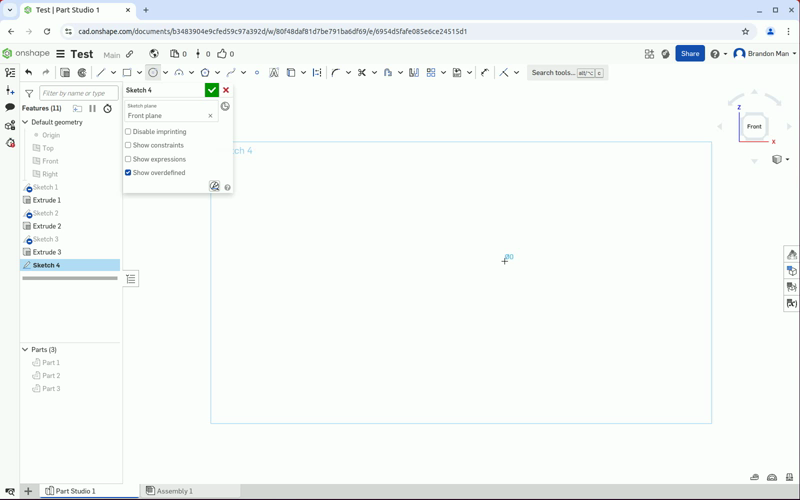
mouse_move(513, 260)
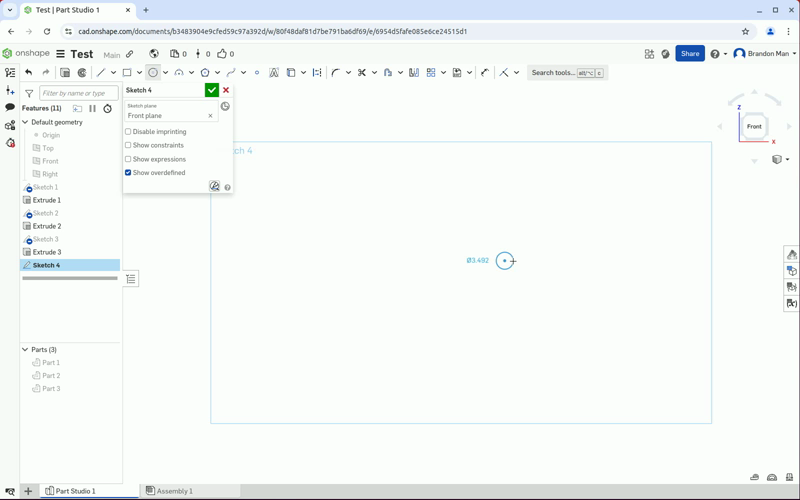
click(513, 260)
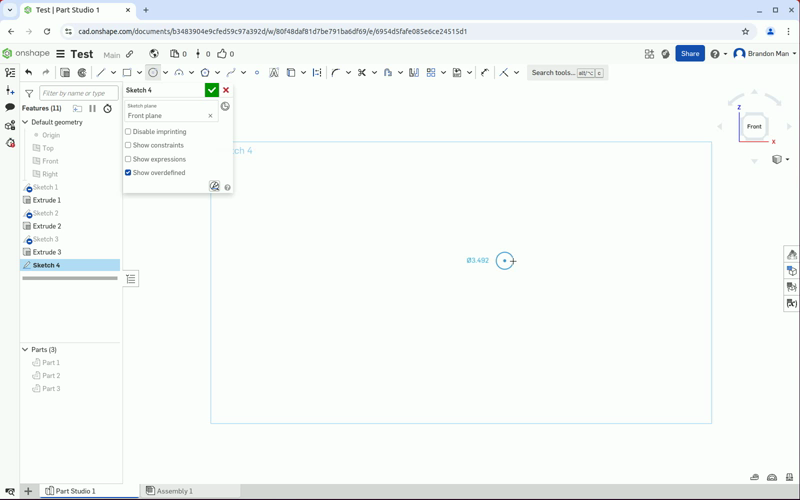
key(esc)
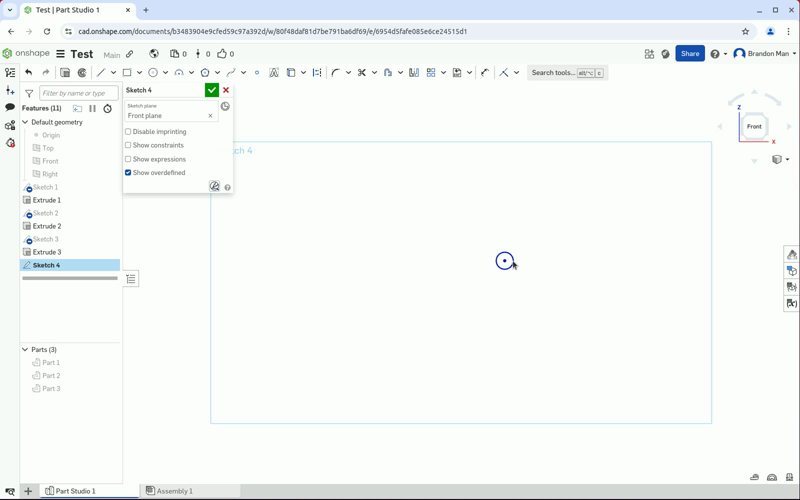
mouse_move(505, 252)
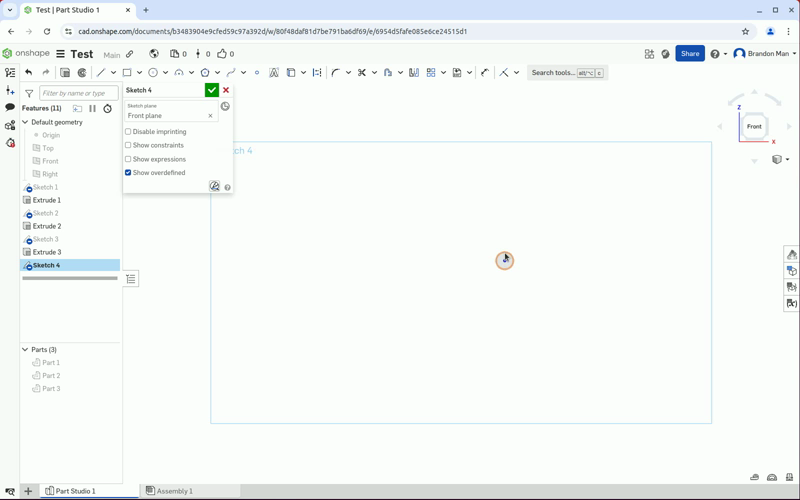
scroll(6)
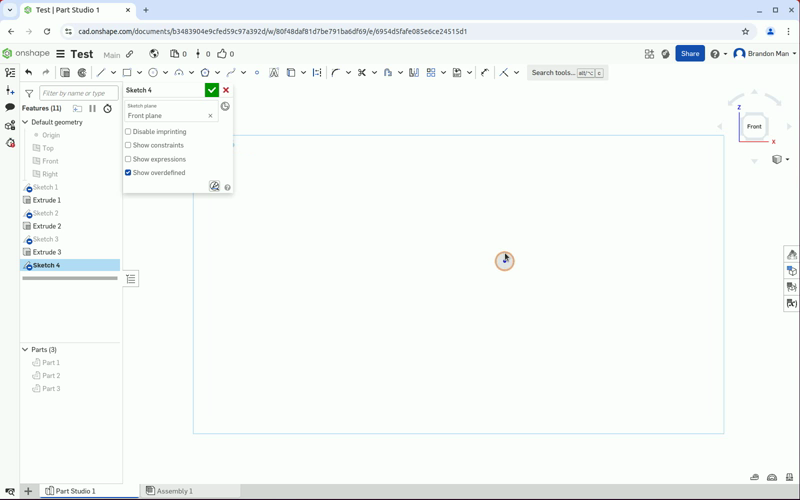
scroll(6)
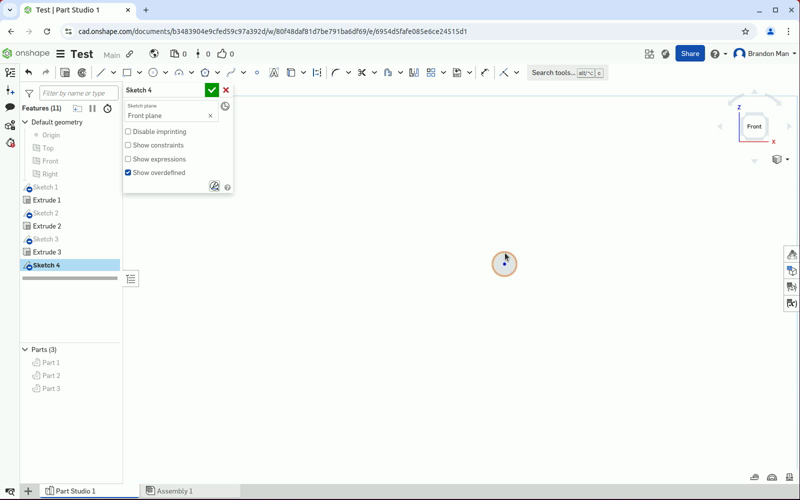
scroll(6)
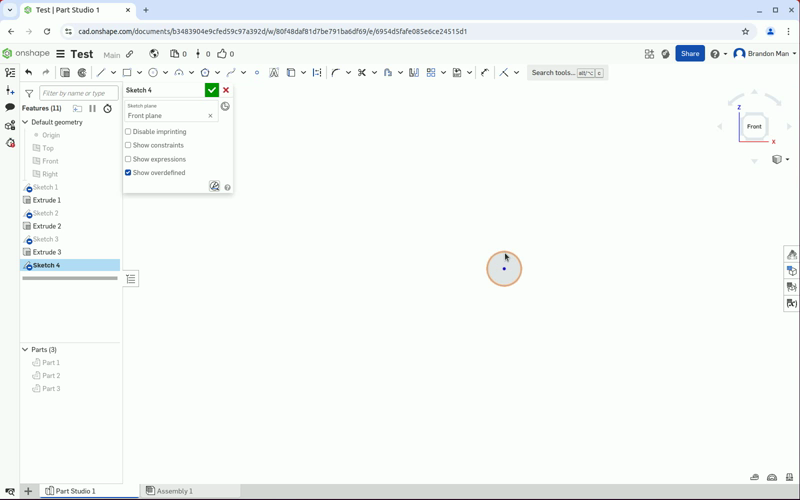
scroll(6)
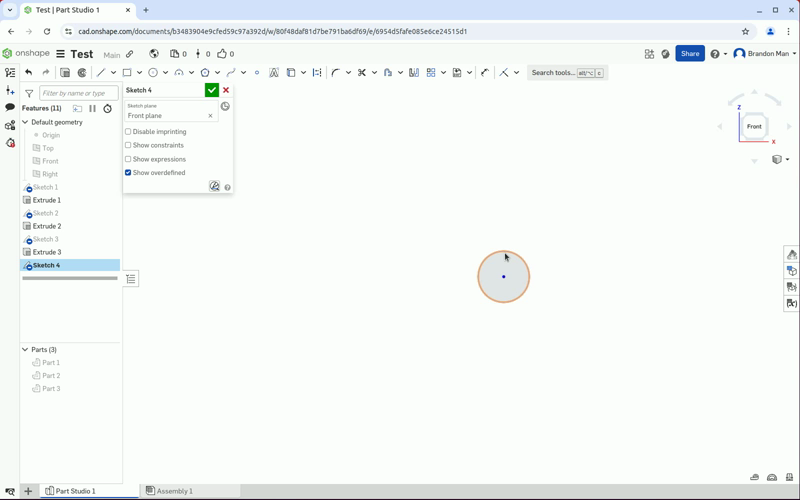
scroll(6)
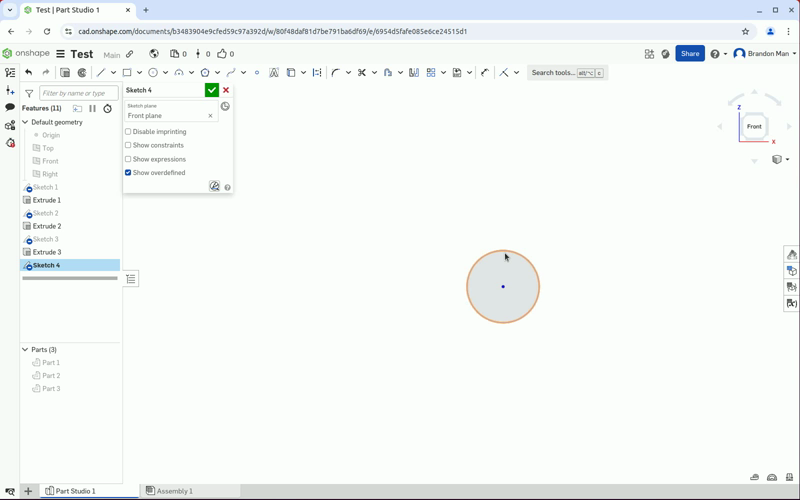
scroll(6)
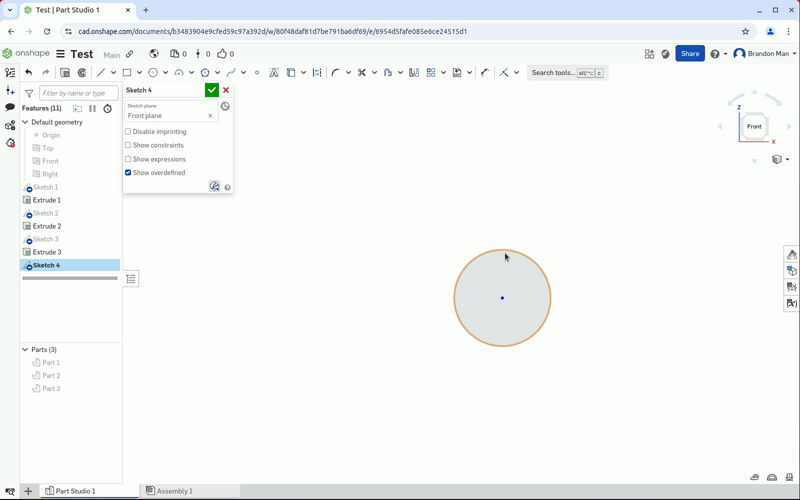
scroll(6)
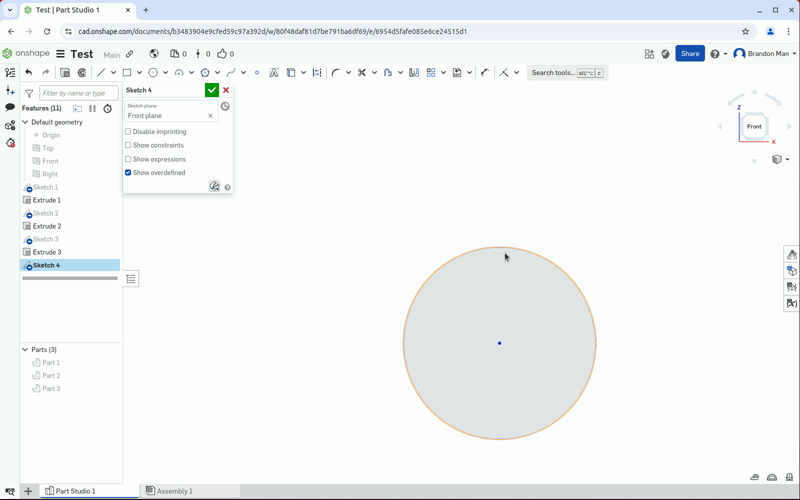
click(505, 252)
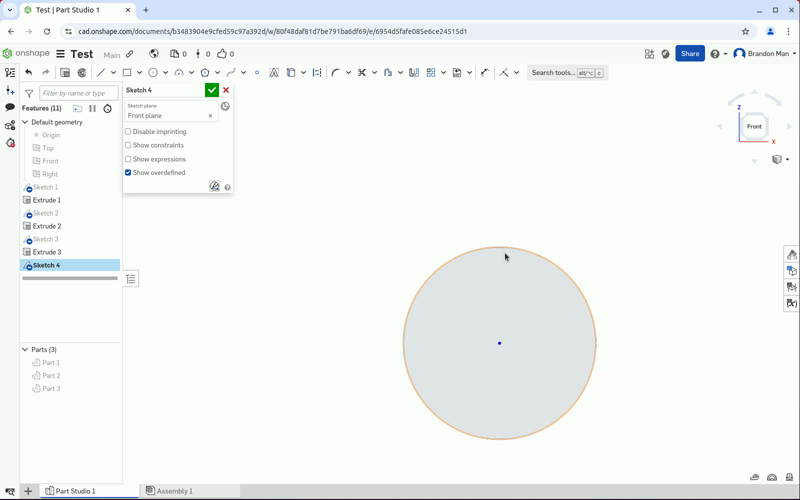
scroll(-6)
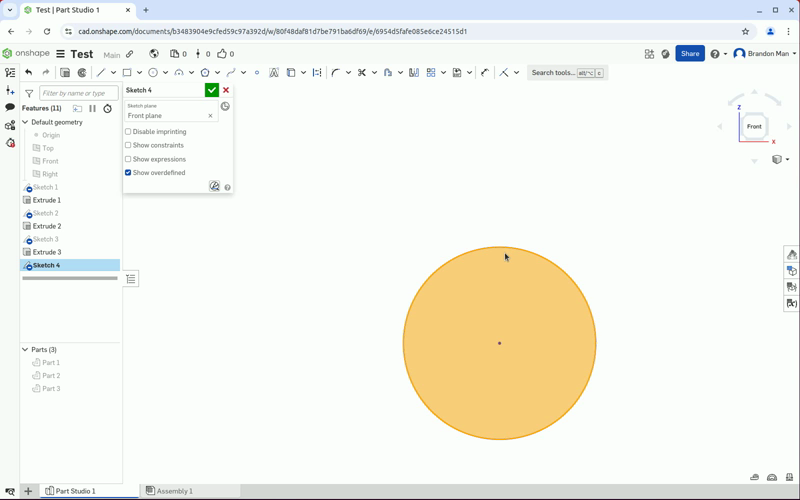
scroll(-6)
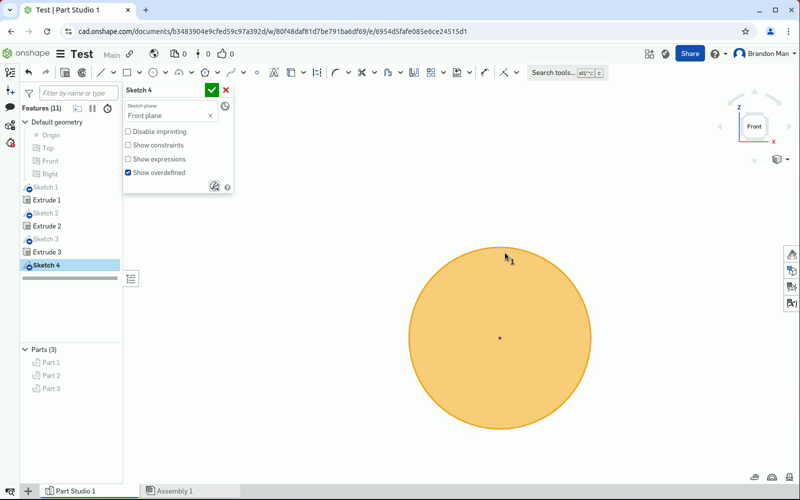
scroll(-6)
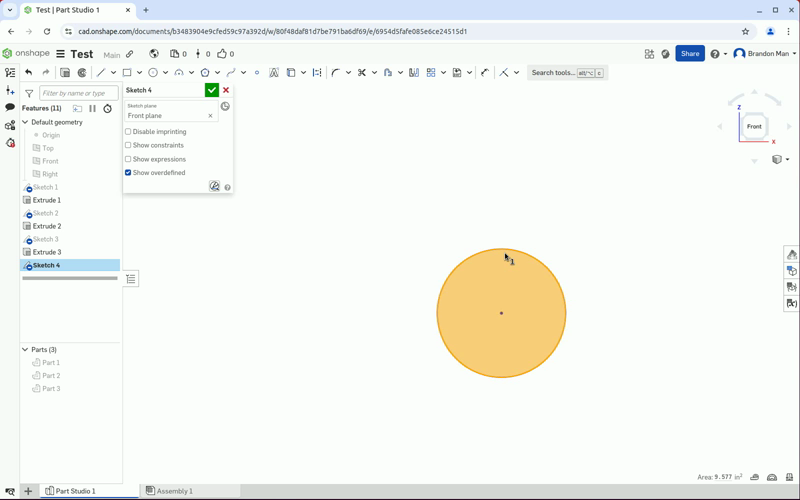
scroll(-6)
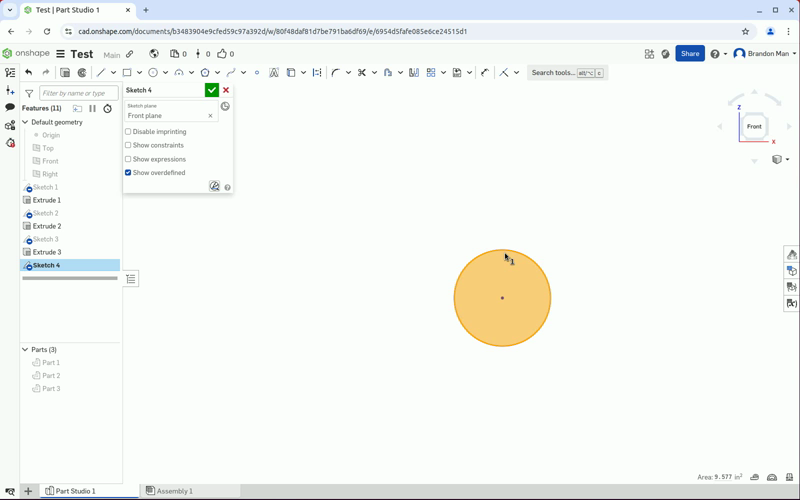
scroll(-6)
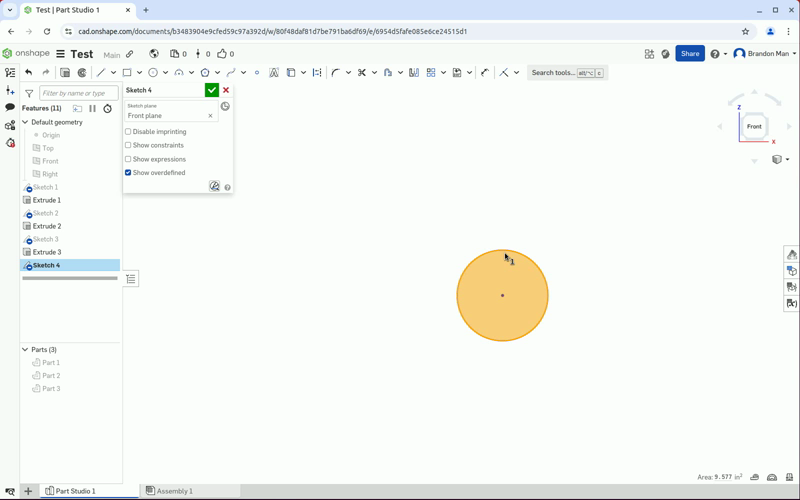
scroll(-6)
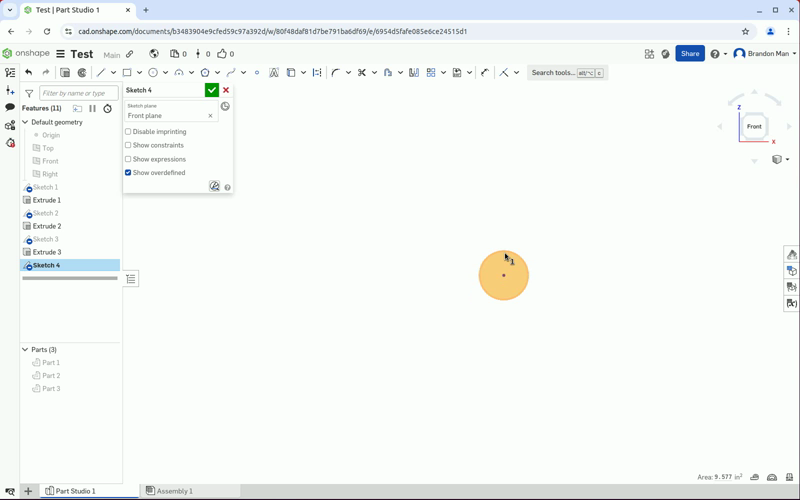
scroll(-6)
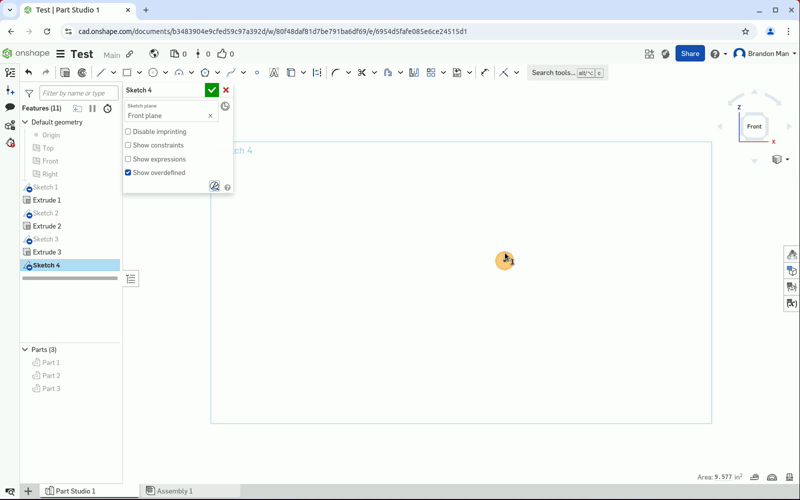
mouse_move(73, 352)
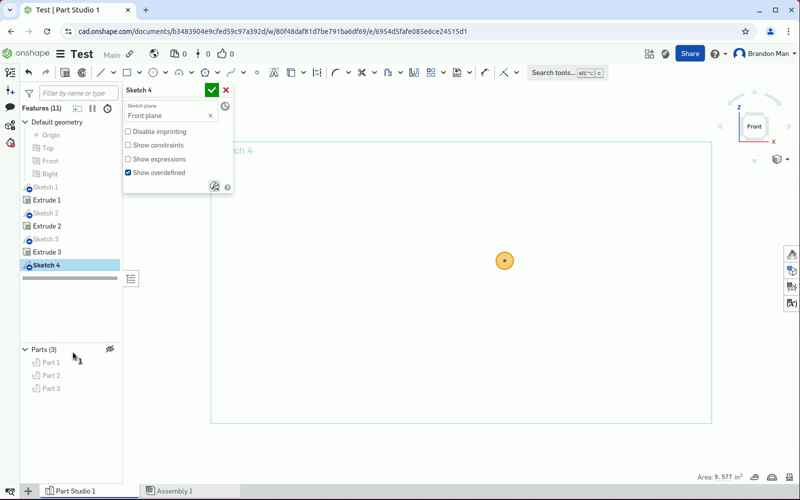
key(shift+y)
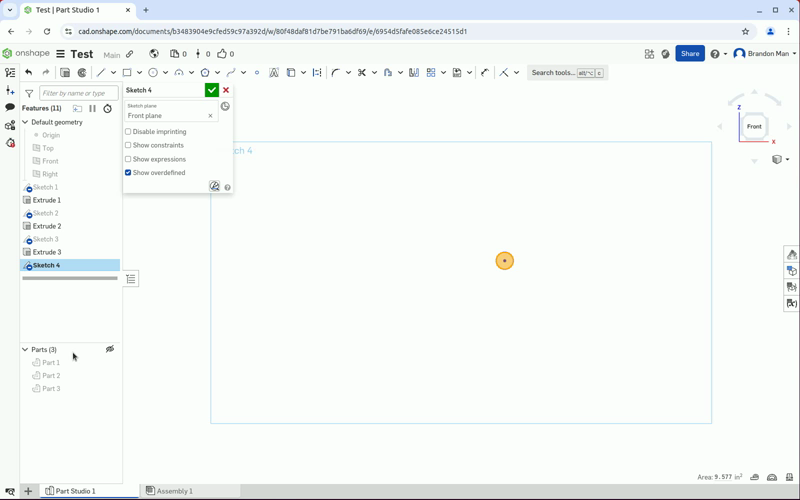
key(shift+e)
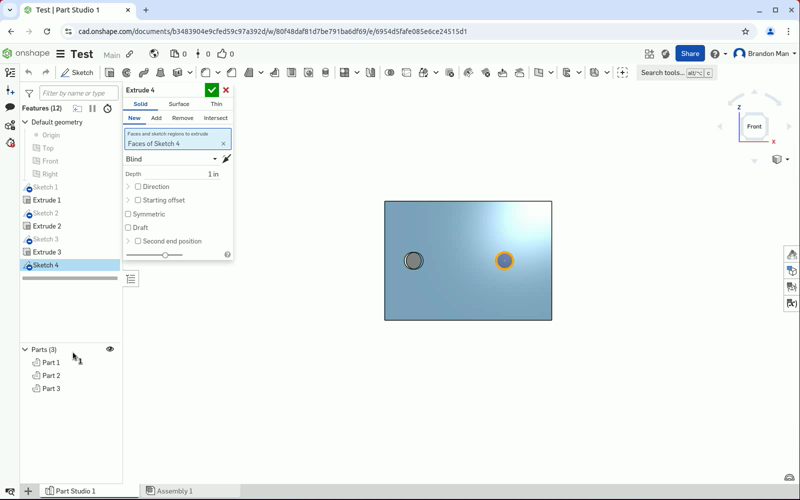
mouse_move(143, 106)
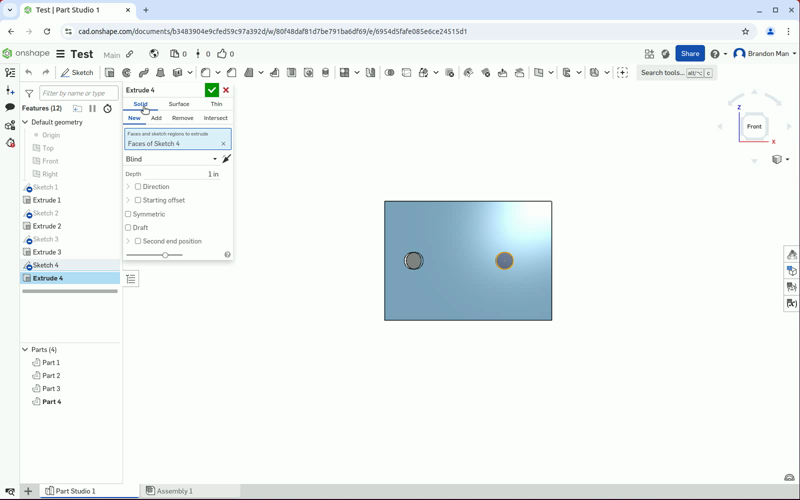
click(143, 106)
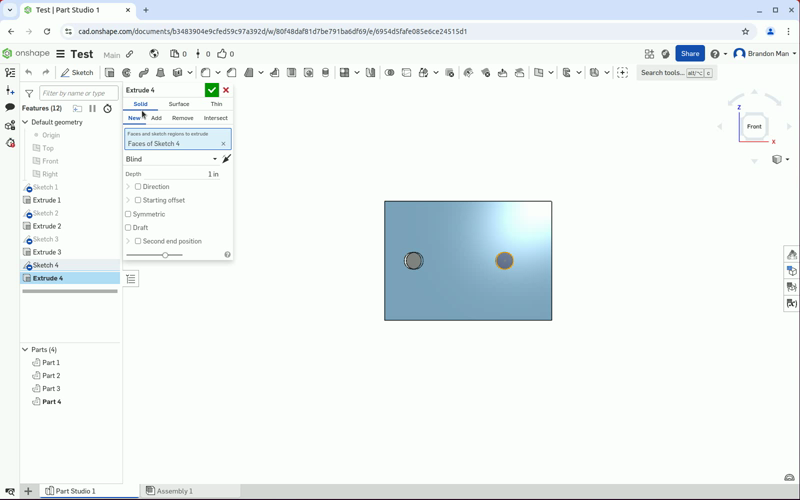
mouse_move(137, 120)
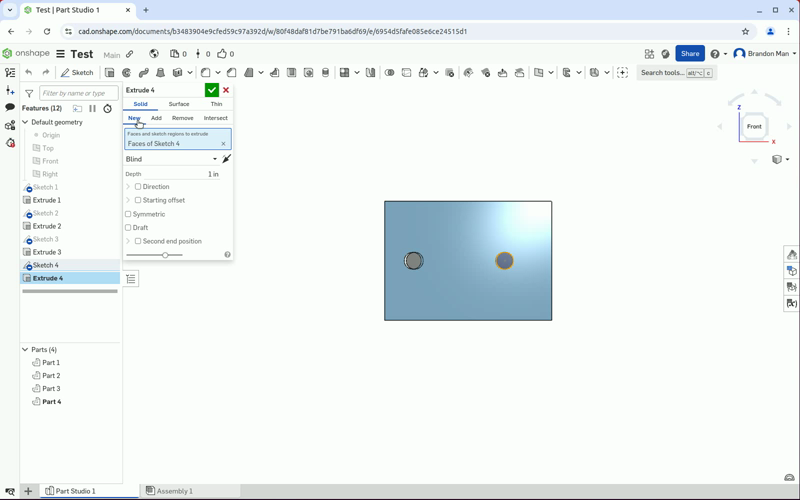
click(137, 120)
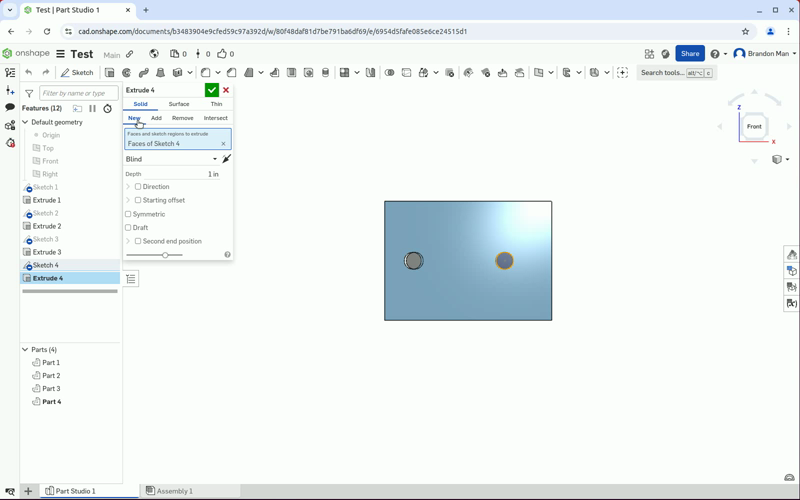
key(tab, 4)
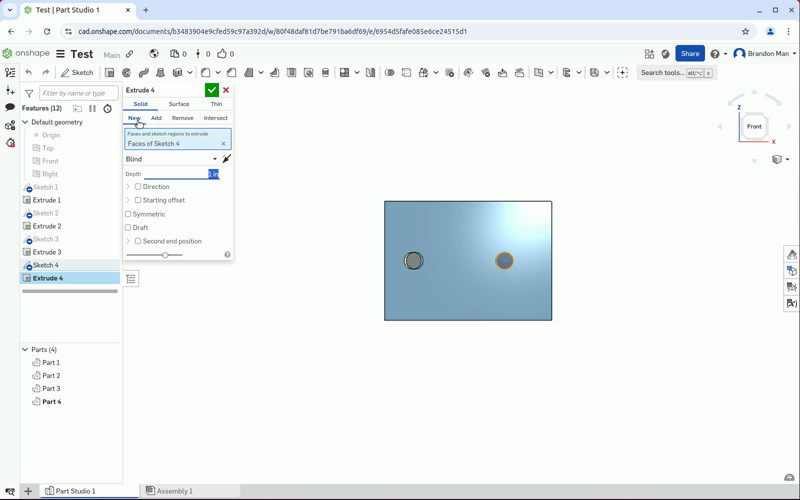
text(-1.926)
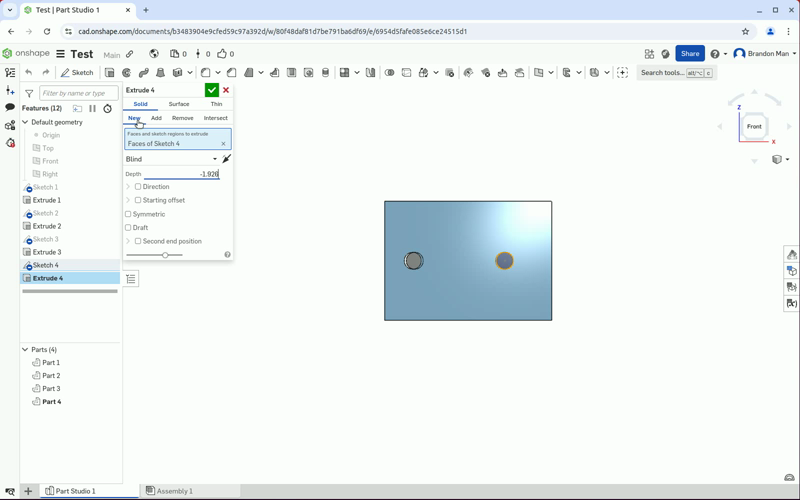
key(enter)
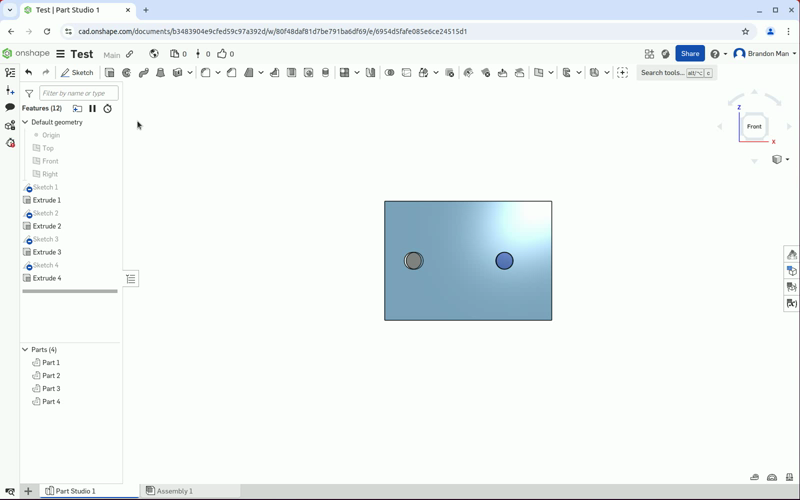
key(shift+h)
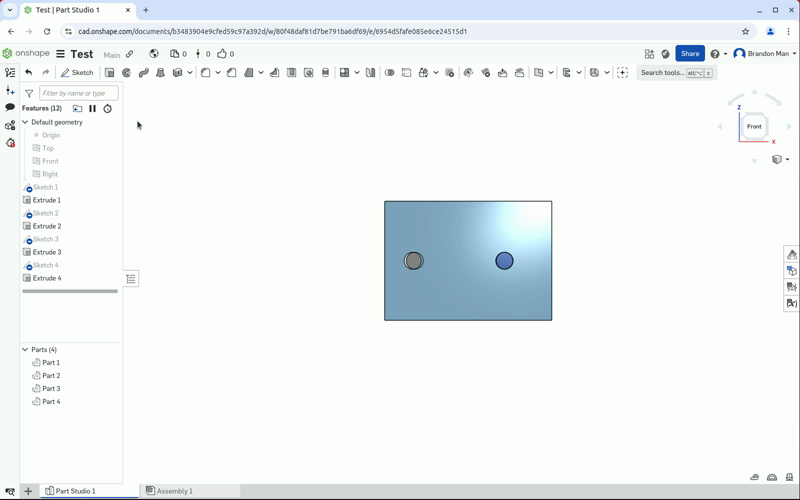
key(shift+h)
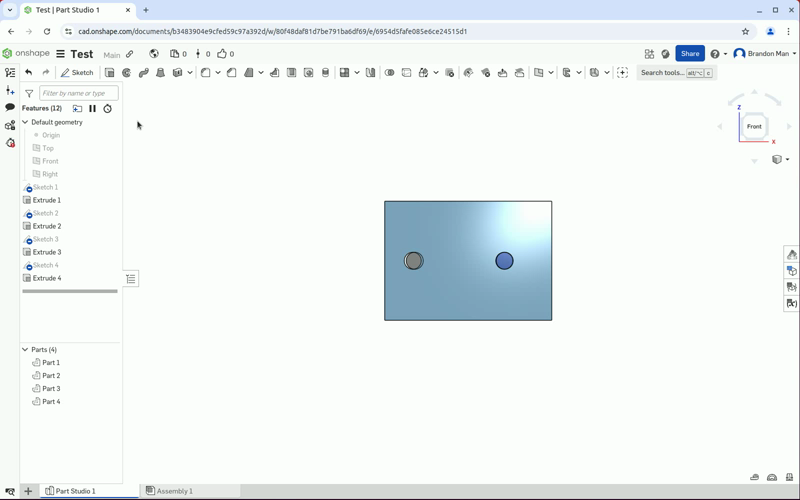
mouse_move(73, 189)
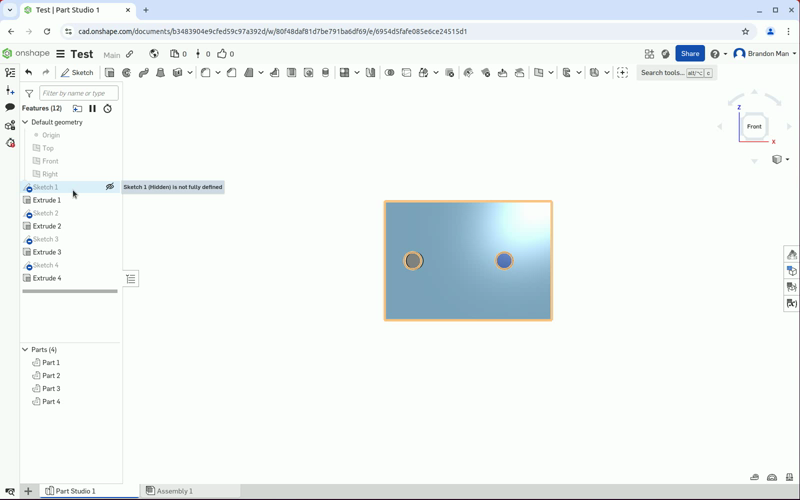
click(73, 189)
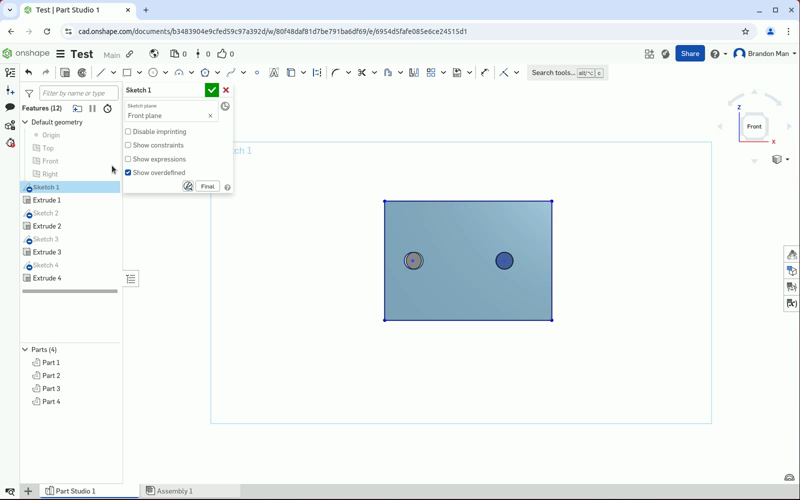
mouse_move(229, 92)
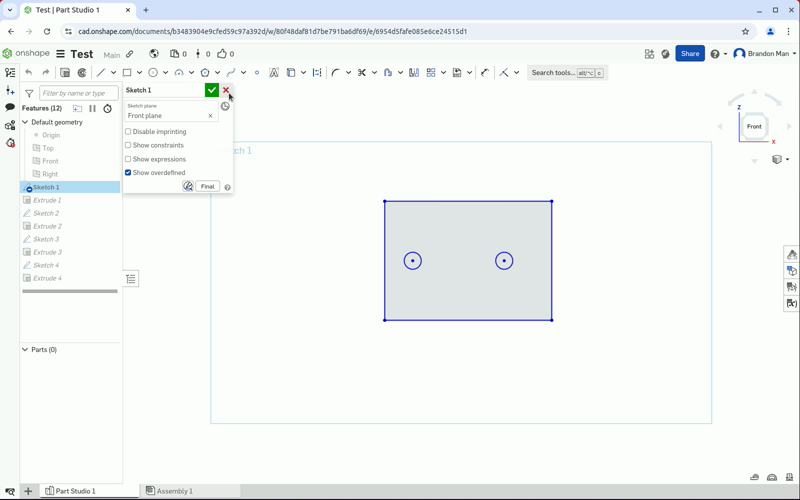
click(229, 92)
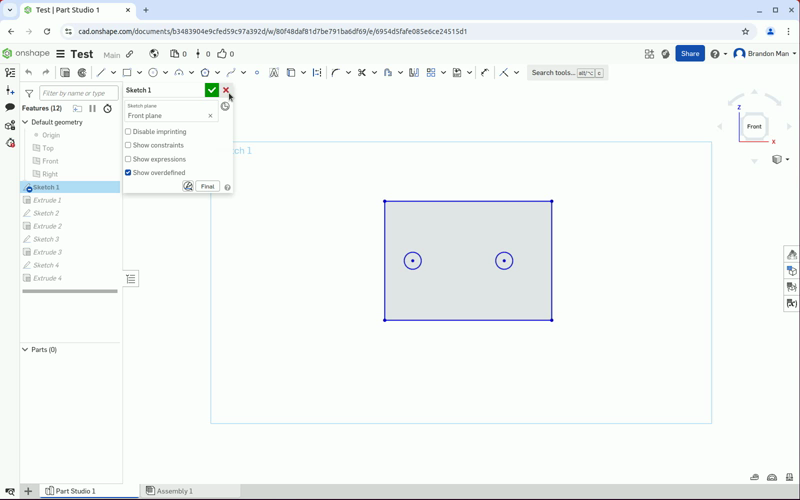
key(shift+s)
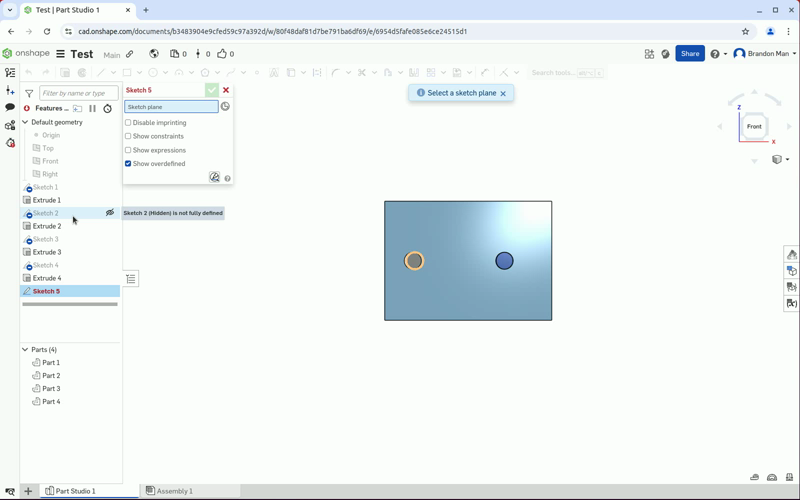
scroll(3)
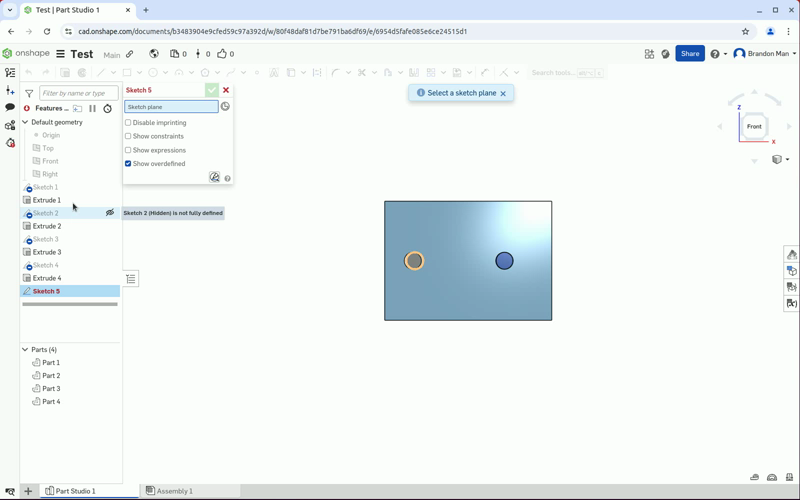
mouse_move(73, 163)
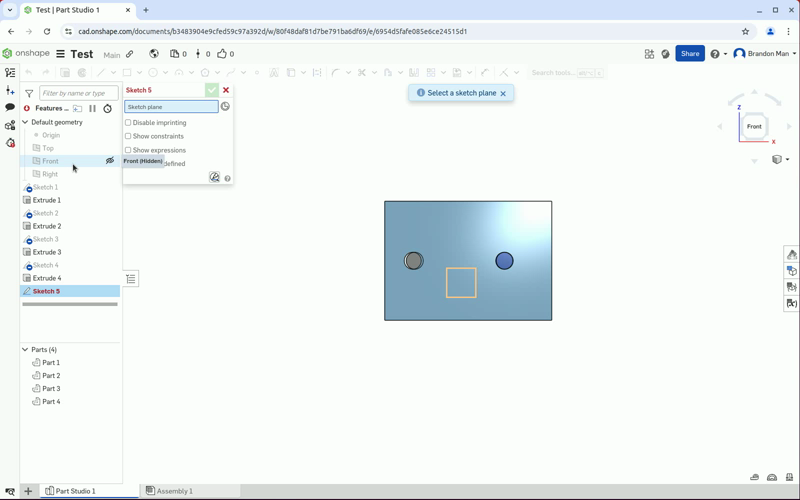
click(73, 163)
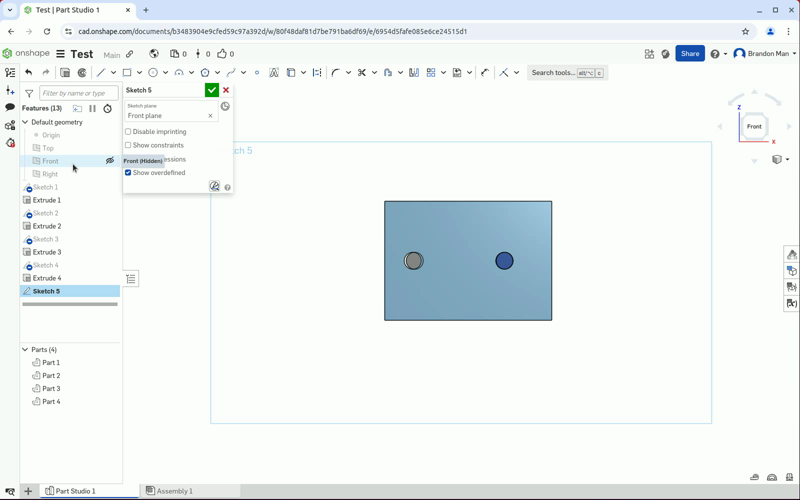
mouse_move(73, 352)
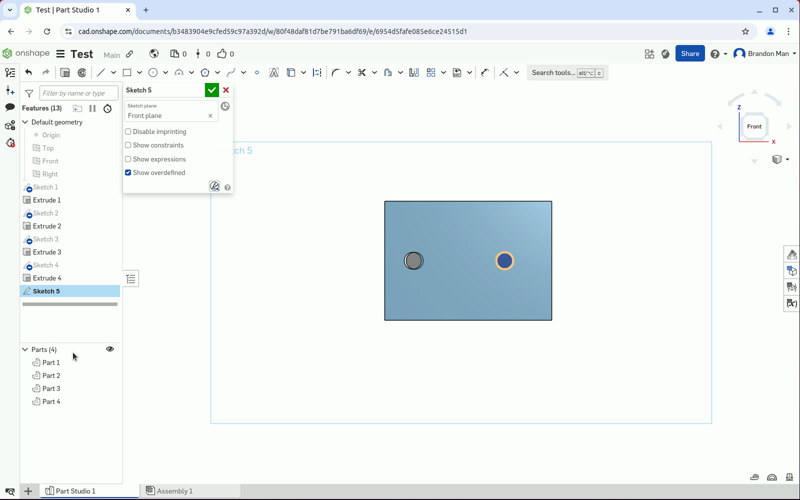
key(y)
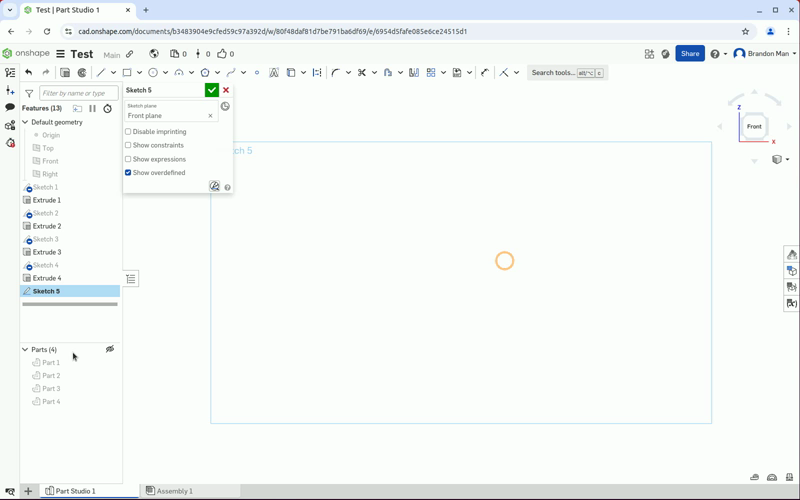
key(c)
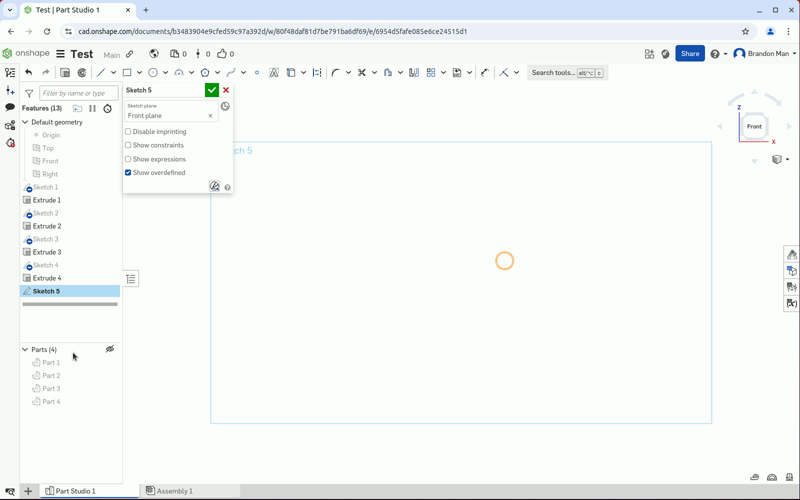
key_down(shift)
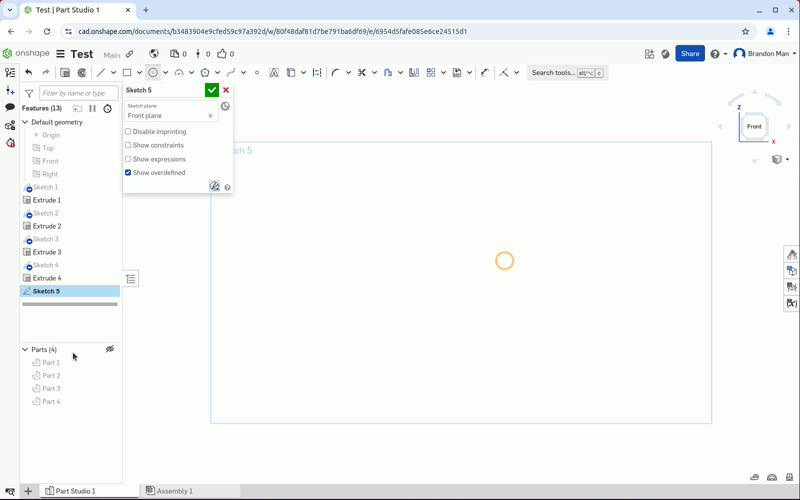
mouse_move(414, 260)
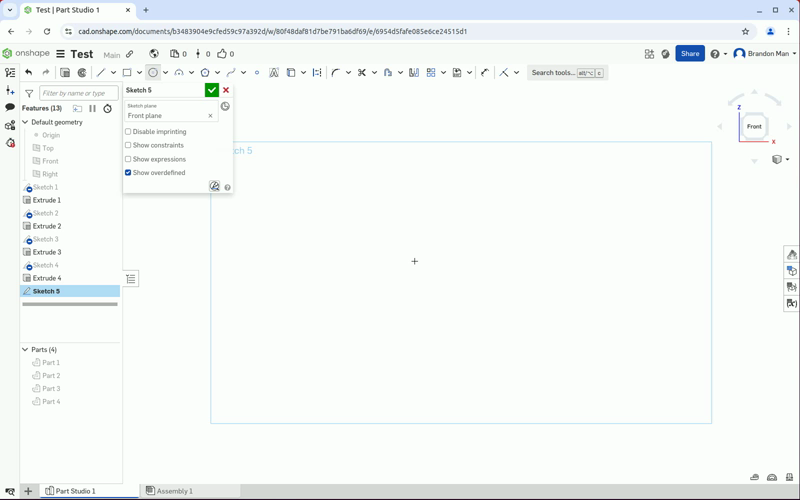
click(414, 260)
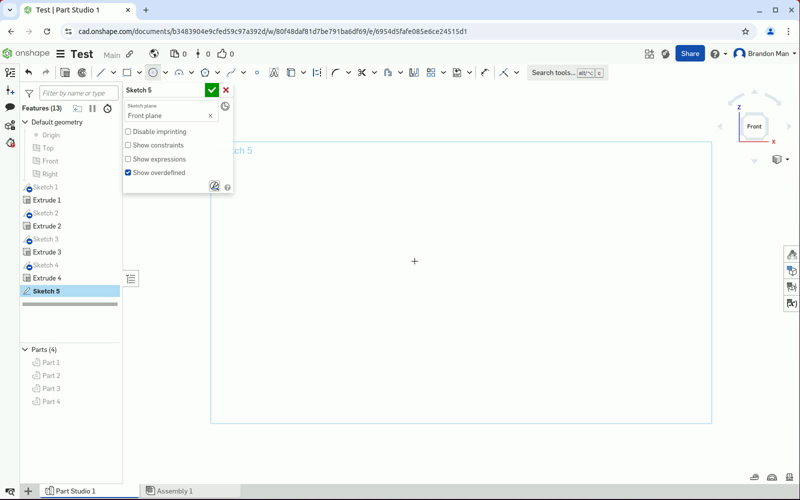
key_up(shift)
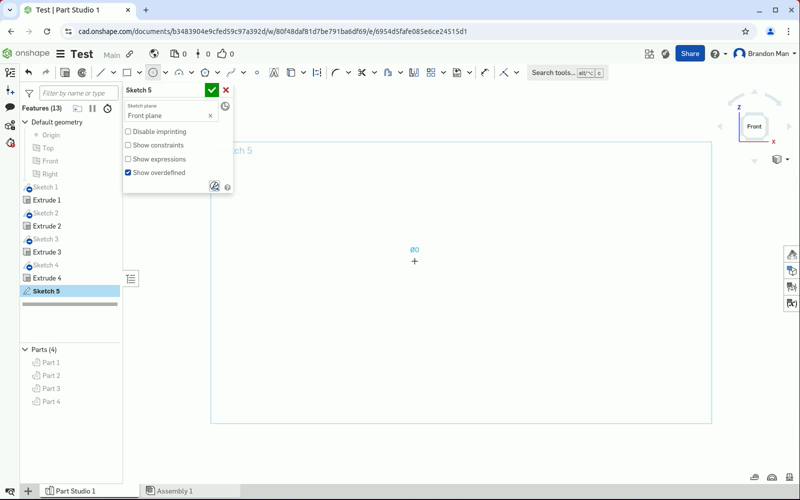
mouse_move(423, 260)
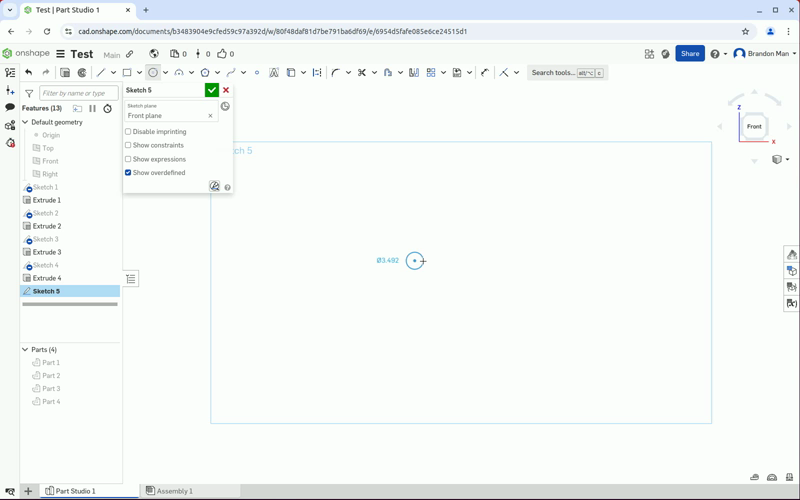
click(423, 260)
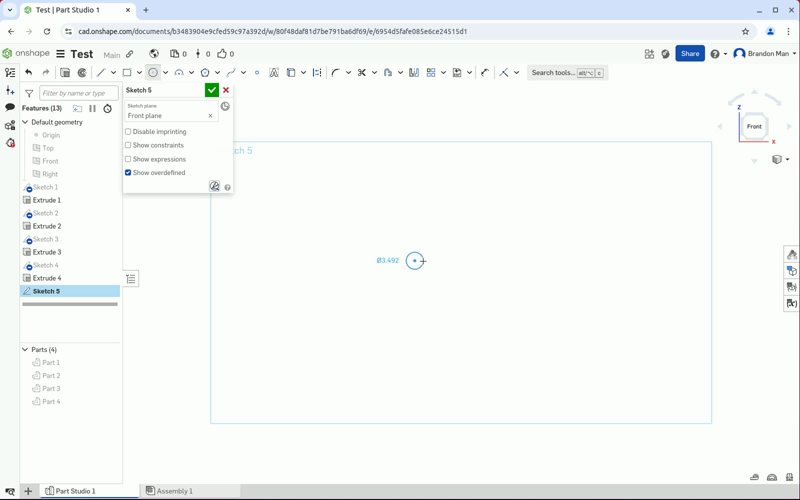
key(esc)
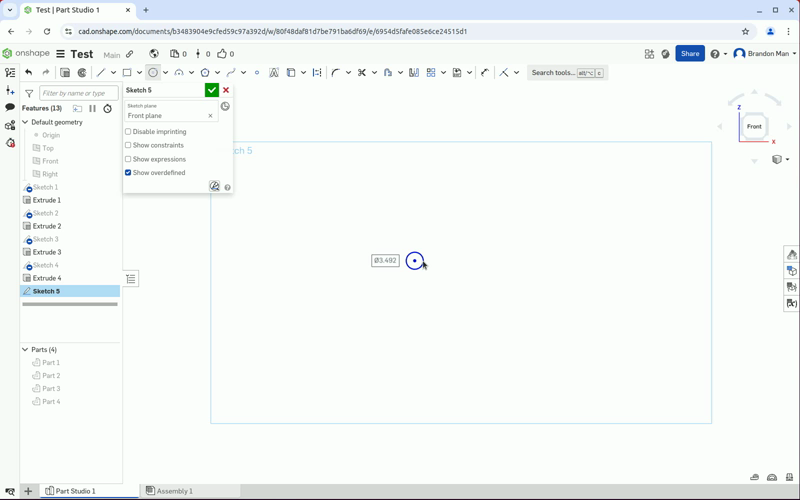
mouse_move(415, 253)
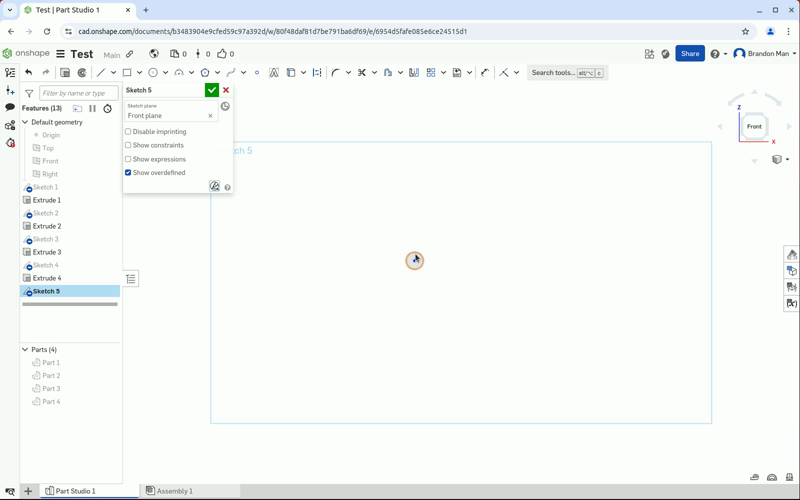
scroll(6)
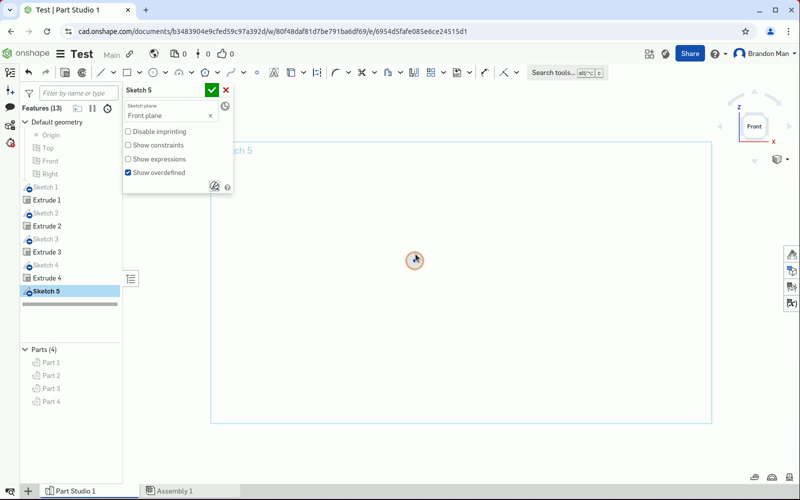
scroll(6)
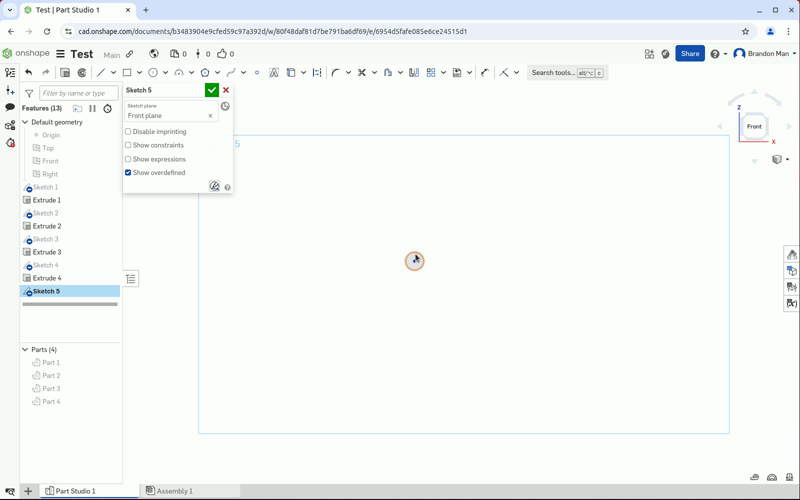
scroll(6)
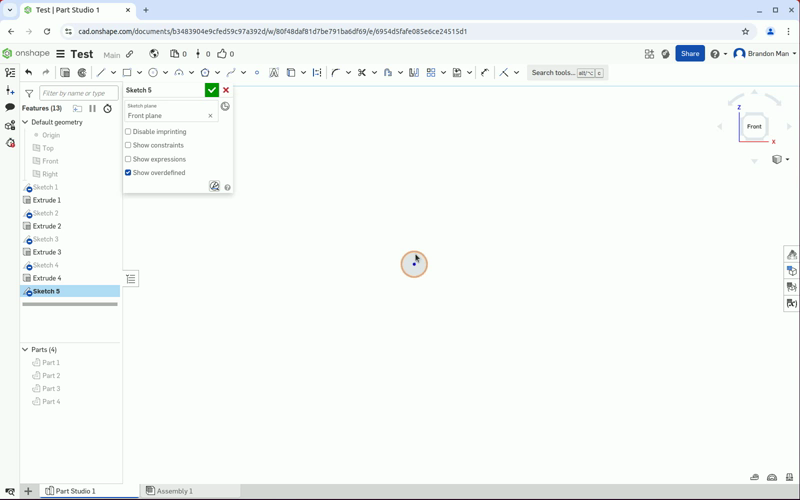
scroll(6)
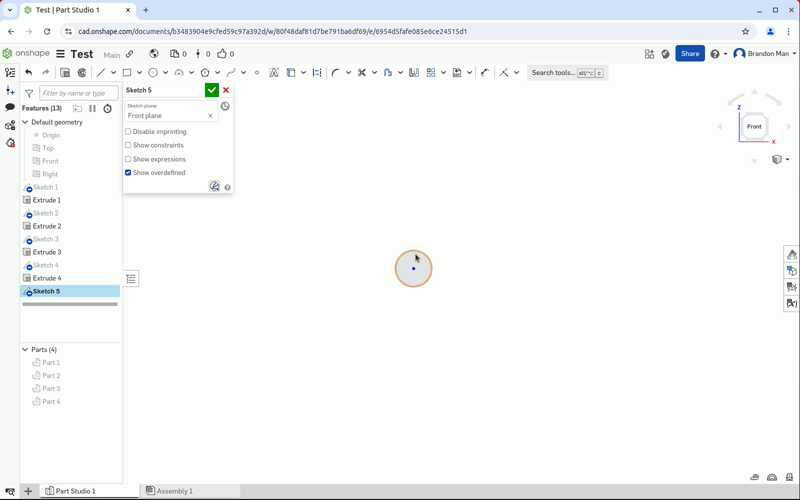
scroll(6)
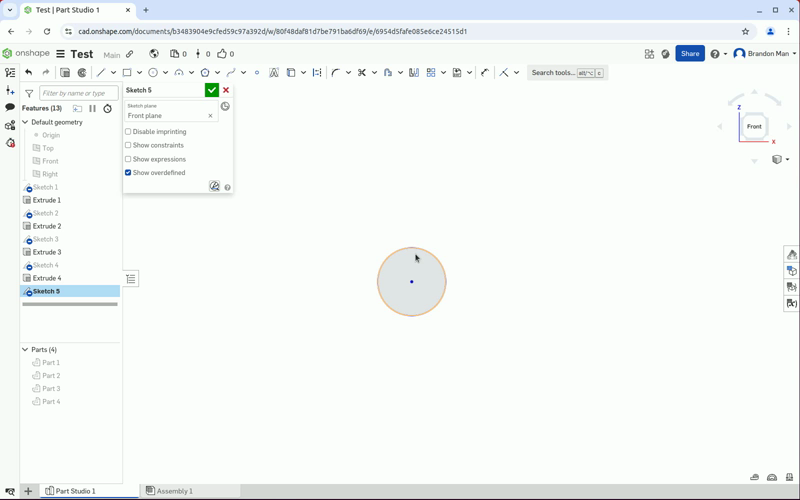
scroll(6)
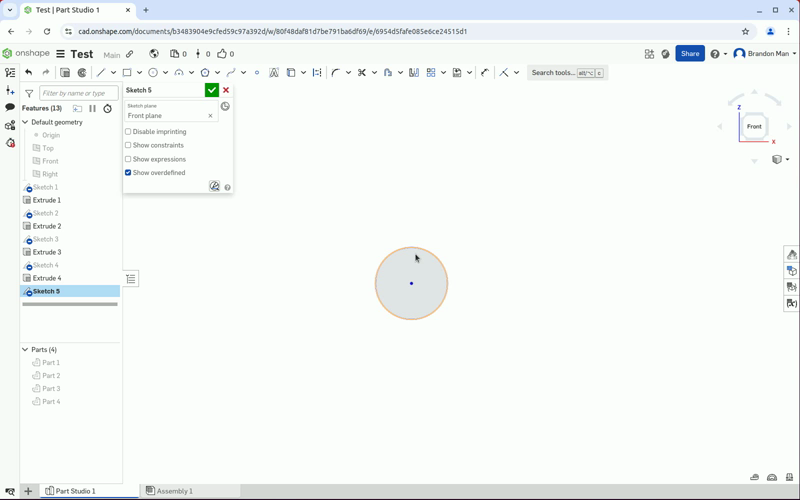
scroll(6)
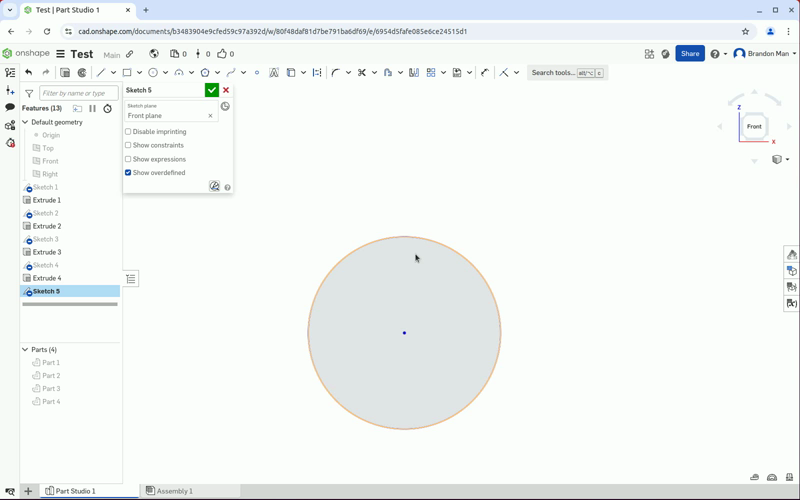
click(415, 253)
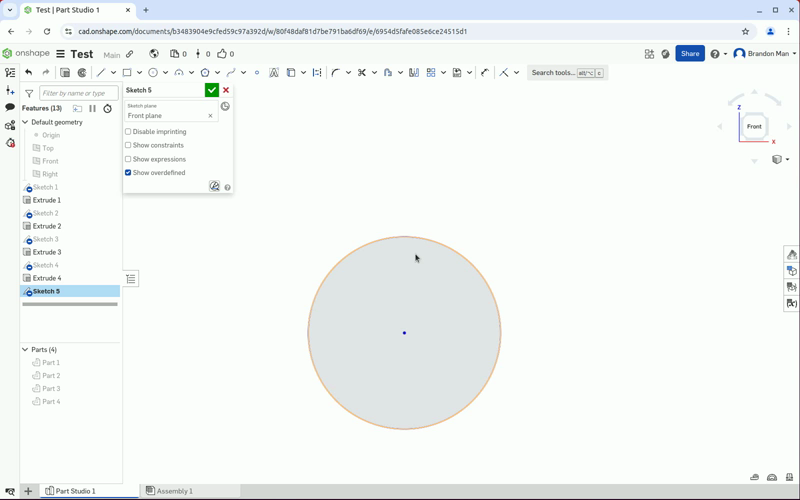
scroll(-6)
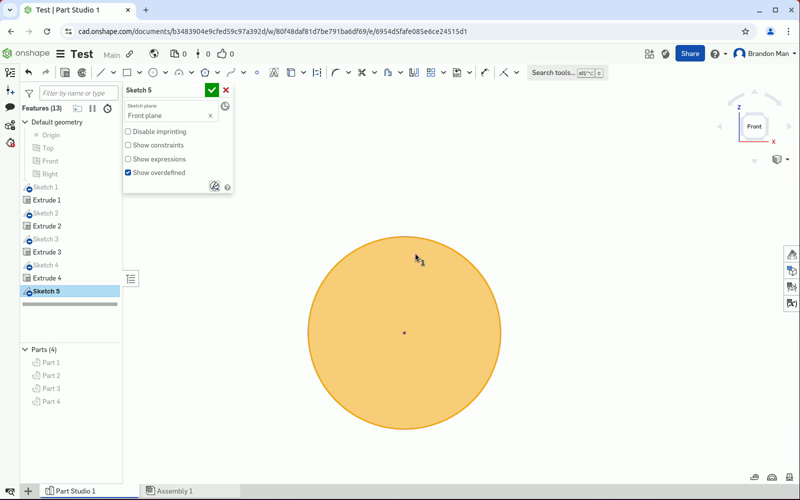
scroll(-6)
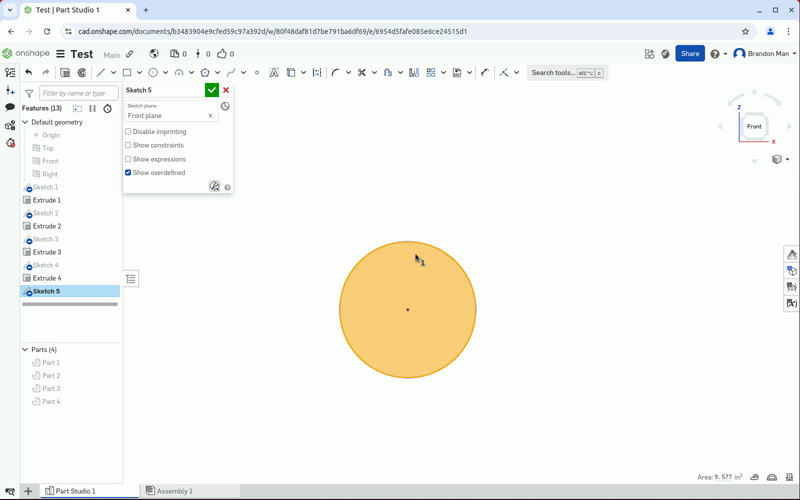
scroll(-6)
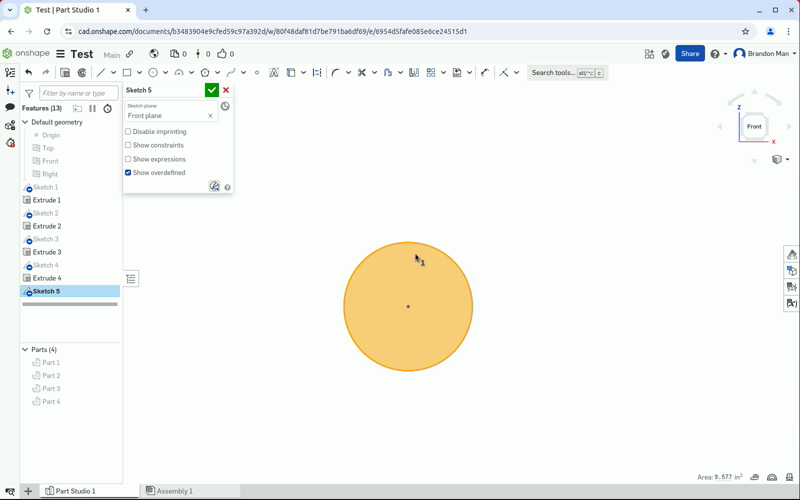
scroll(-6)
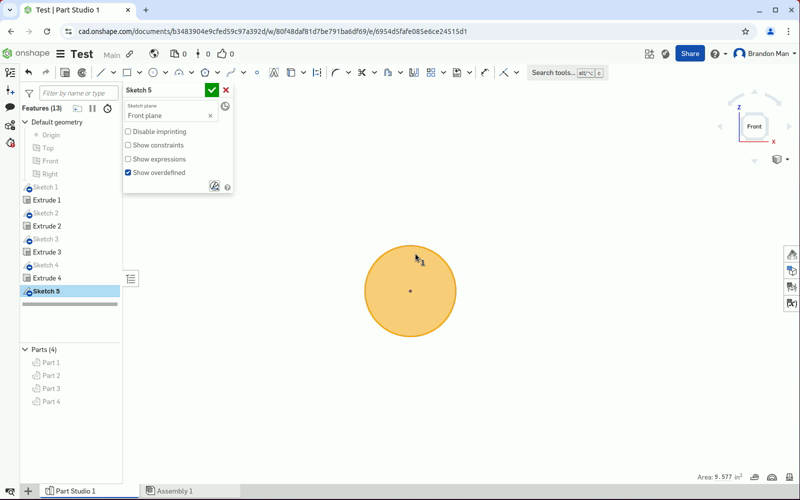
scroll(-6)
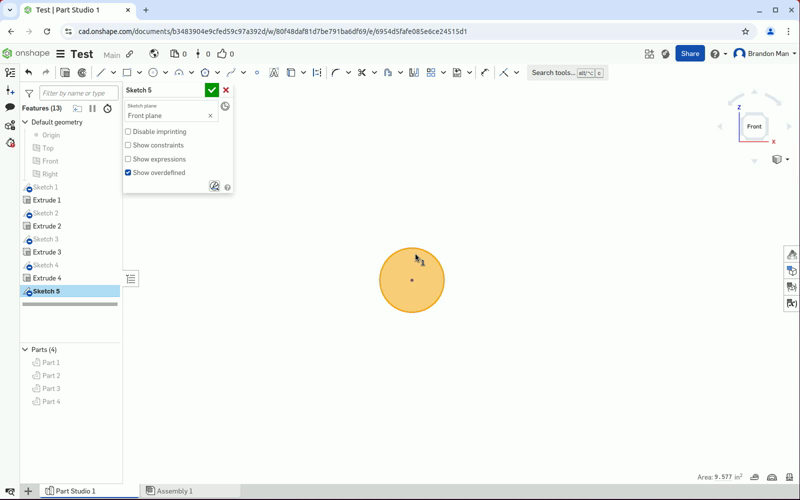
scroll(-6)
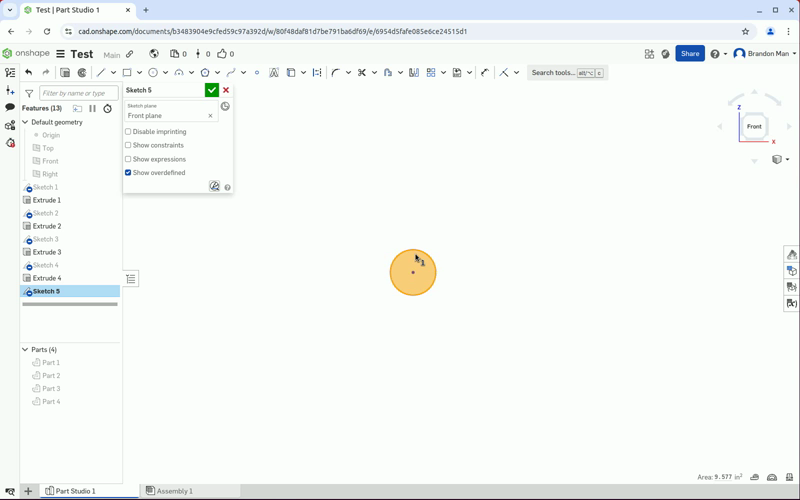
scroll(-6)
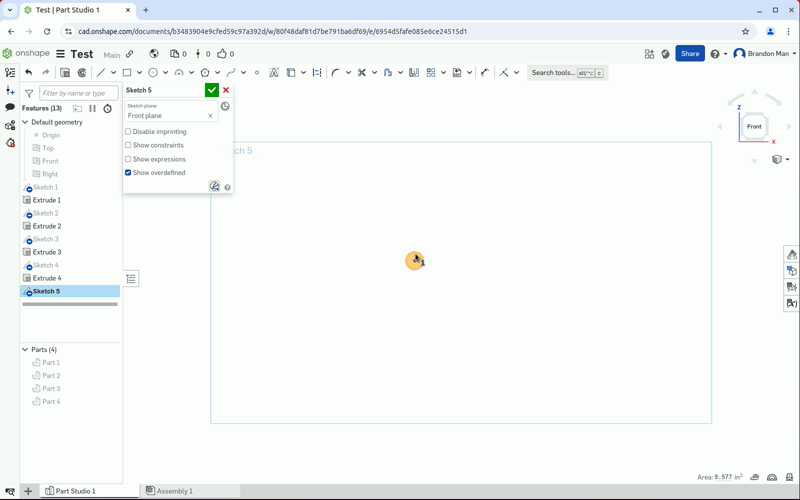
mouse_move(73, 352)
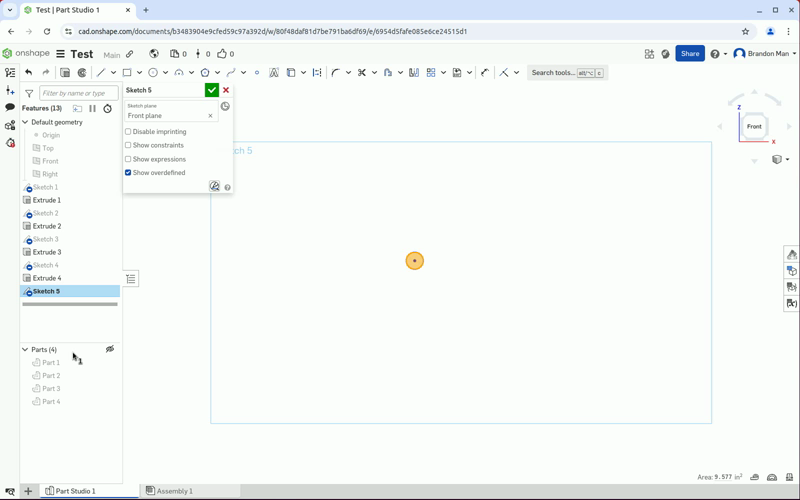
key(shift+y)
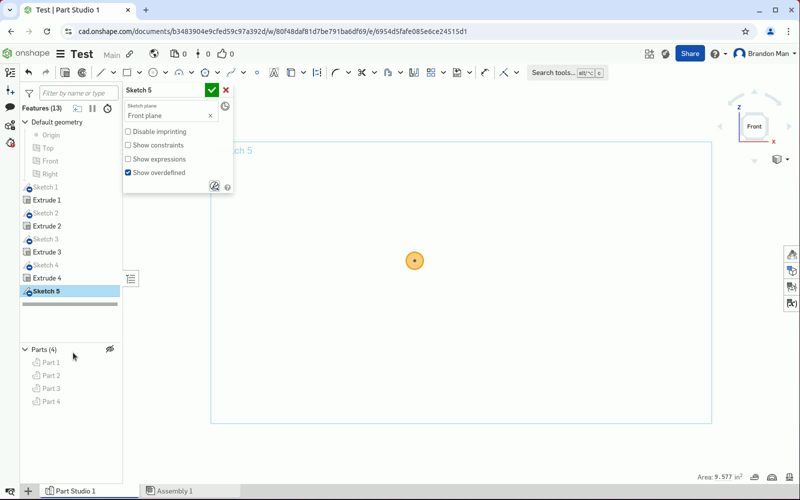
key(shift+e)
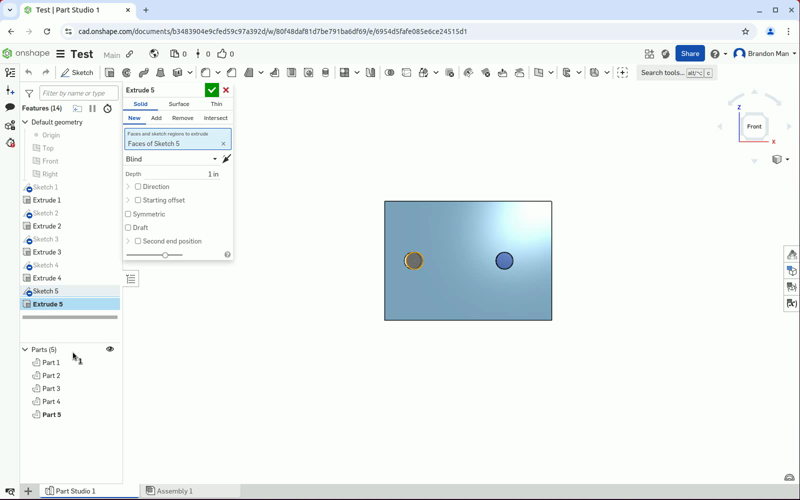
mouse_move(143, 106)
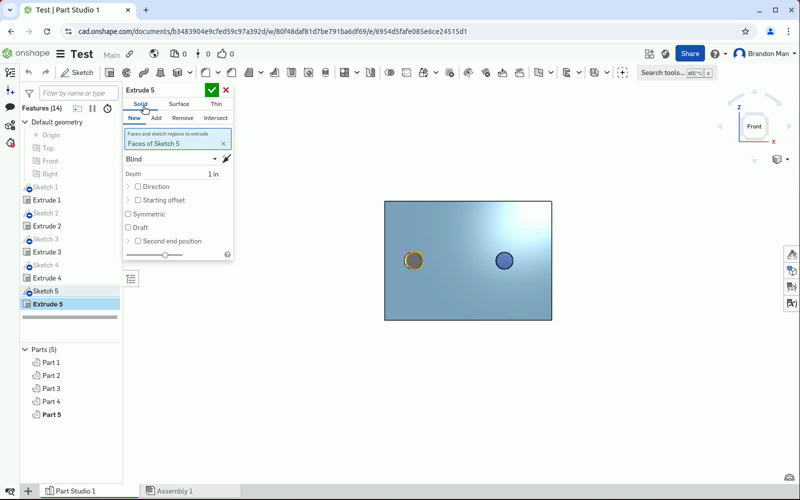
click(143, 106)
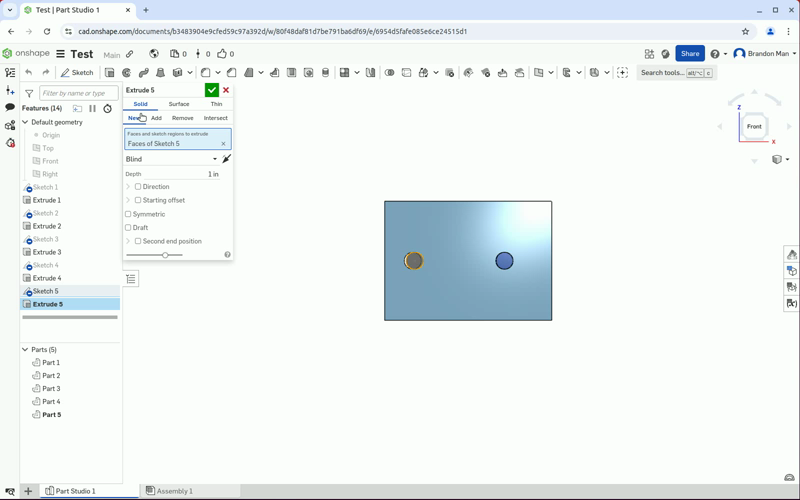
mouse_move(137, 120)
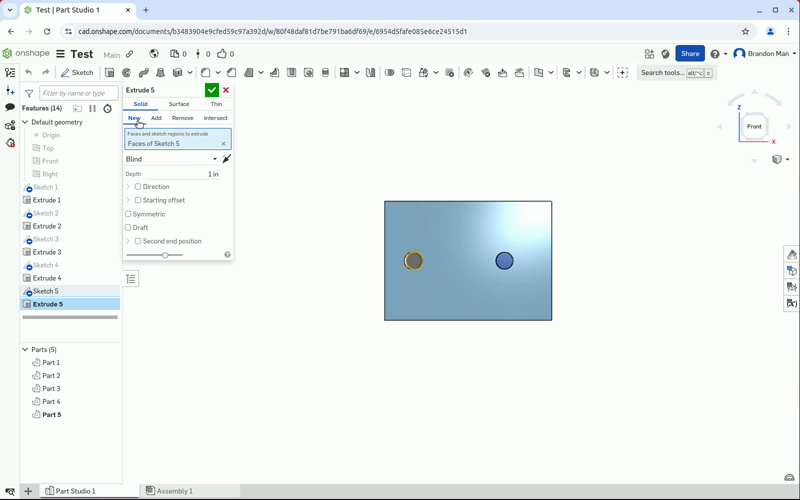
click(137, 120)
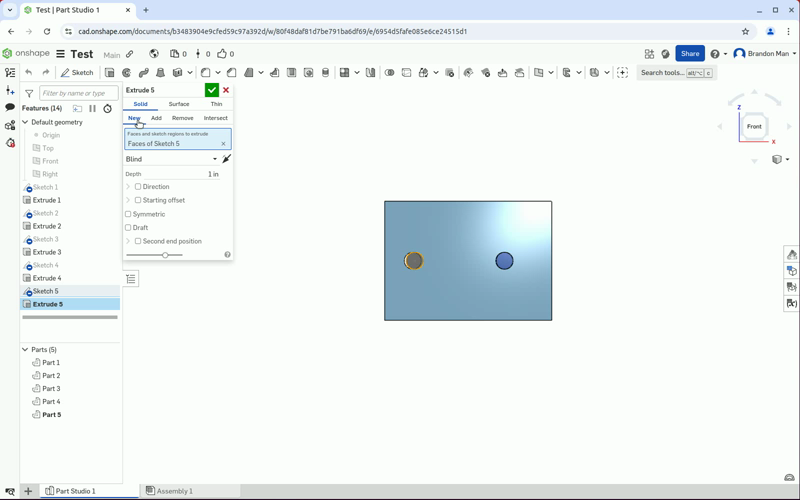
key(tab, 4)
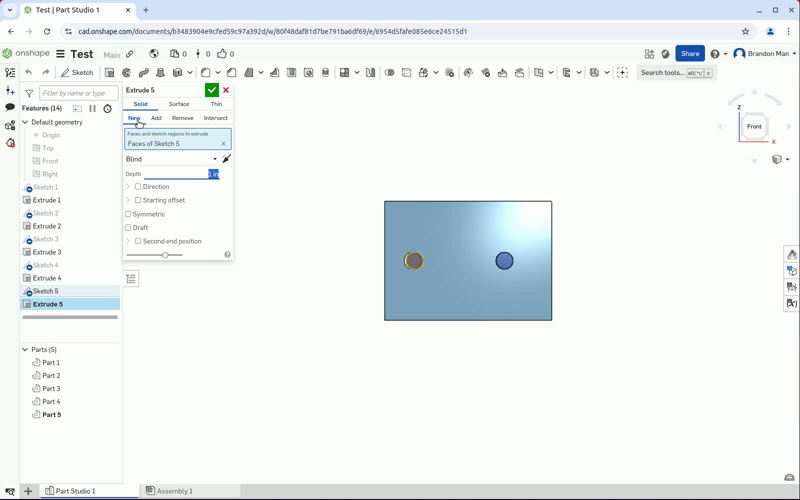
text(-1.926)
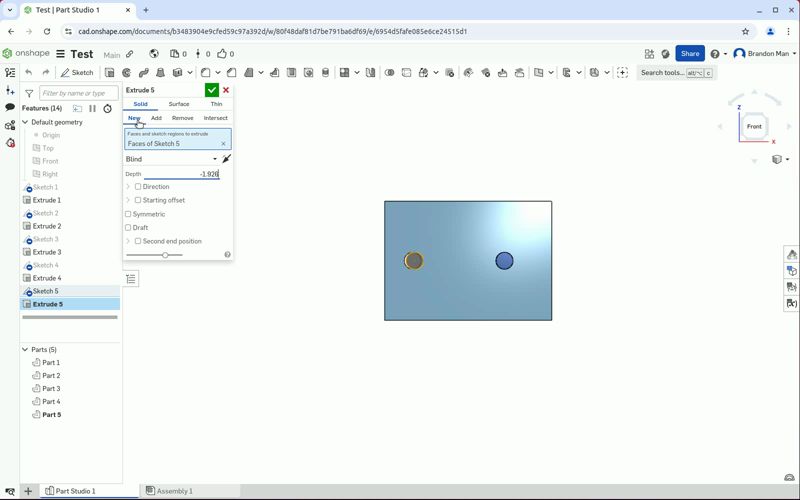
key(enter)
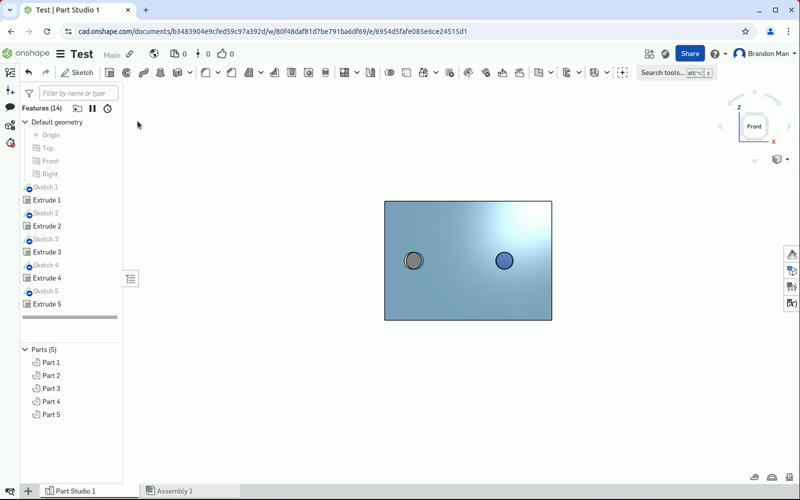
key(shift+h)
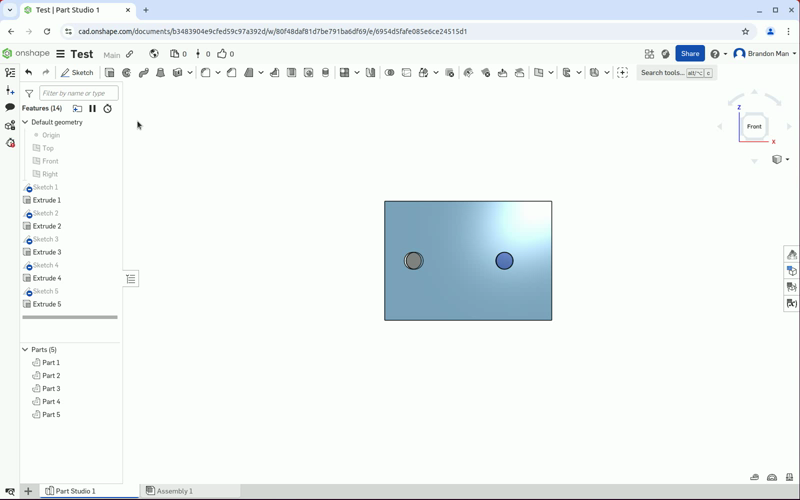
key(shift+h)
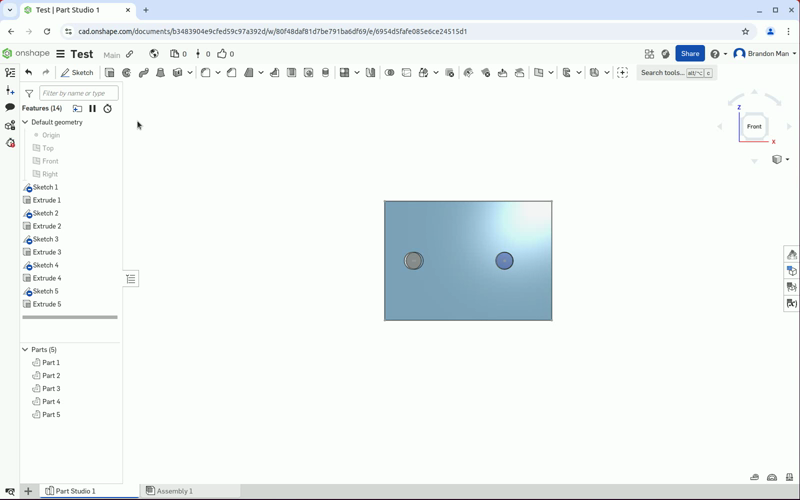
key(shift+7)
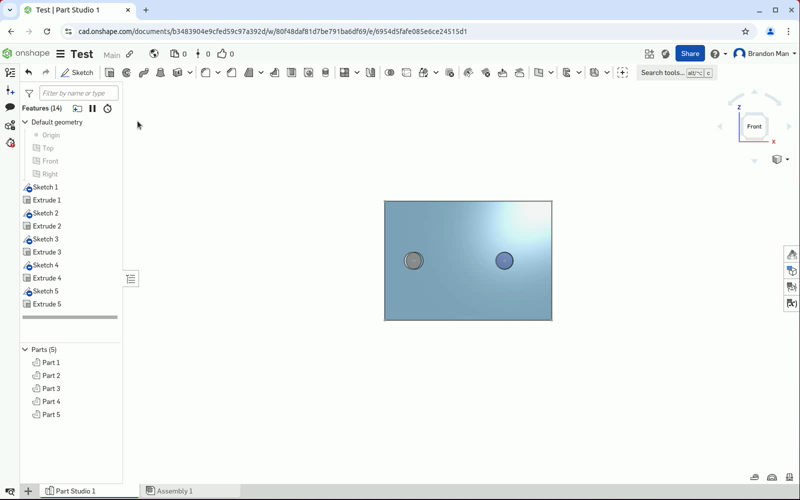
key(left, 2)
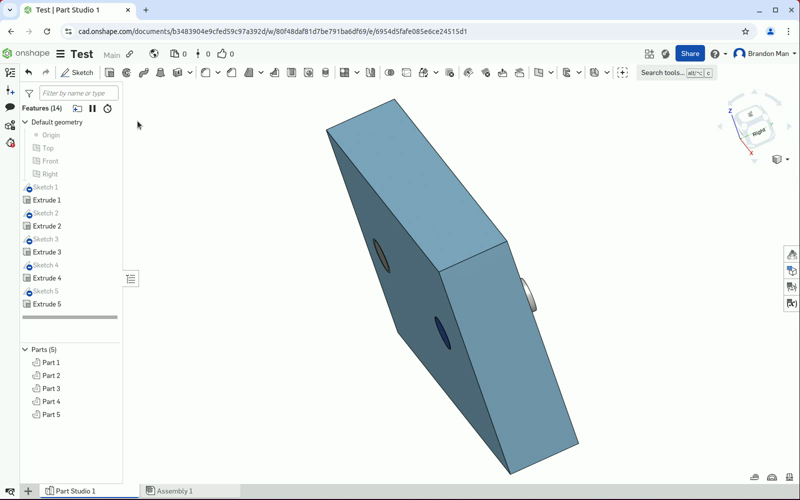
key(down, 2)
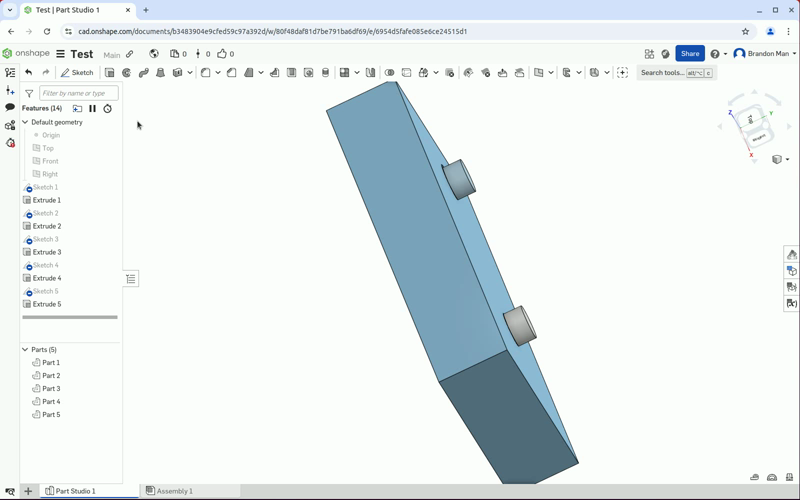
key(up, 2)
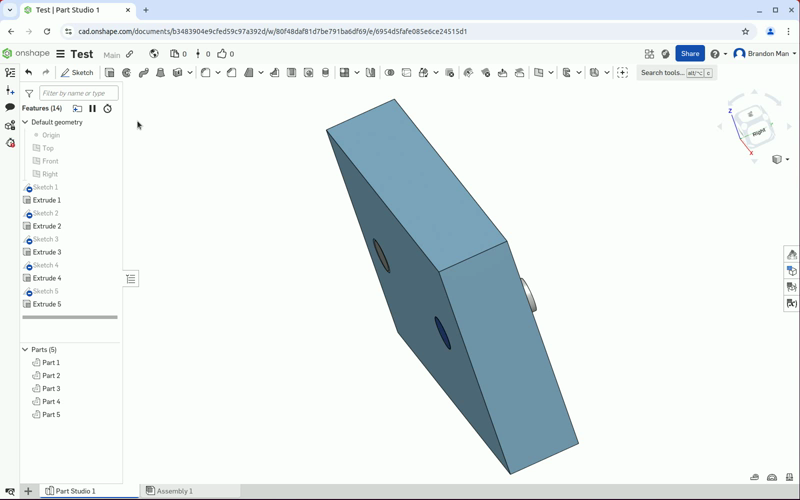
key(right, 2)
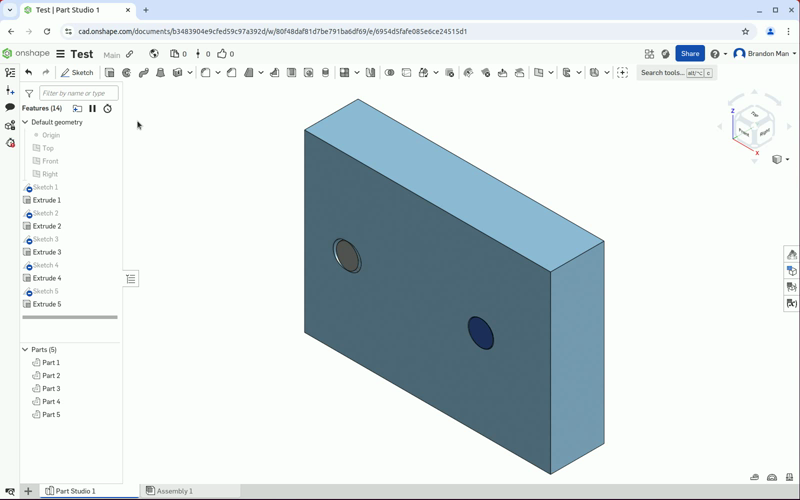
mouse_move(73, 189)
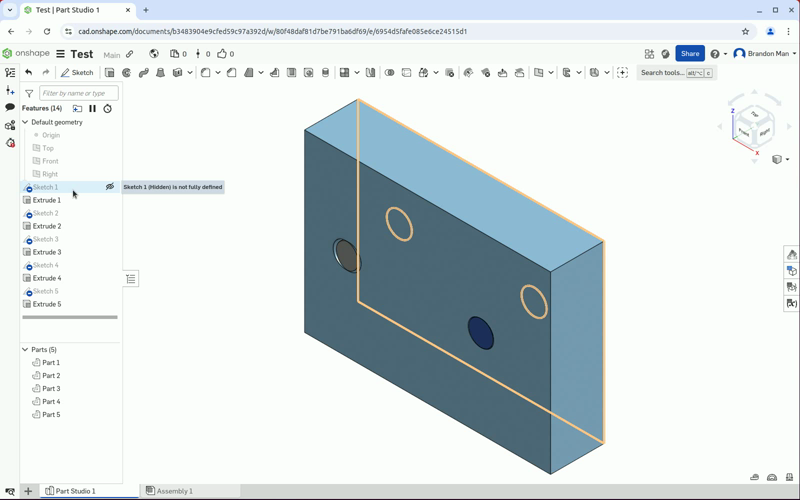
click(73, 189)